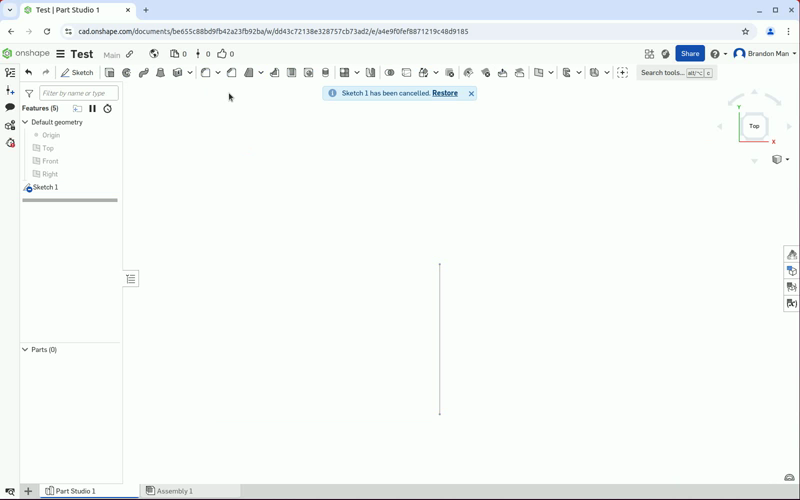
key(shift+h)
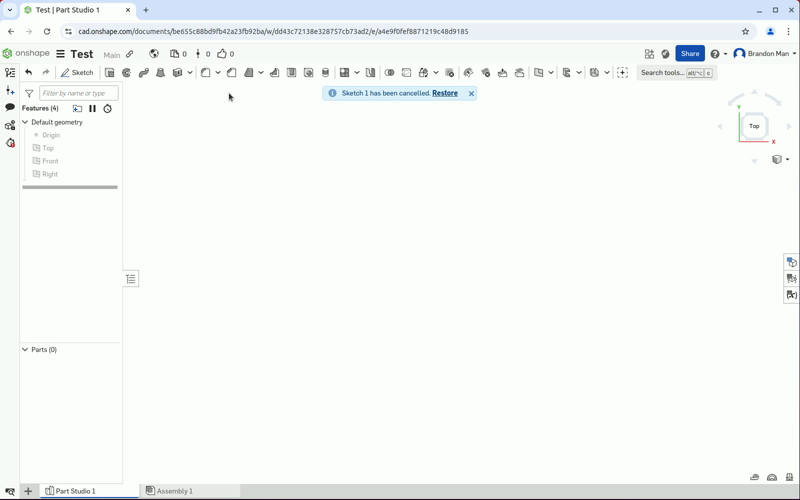
mouse_move(73, 352)
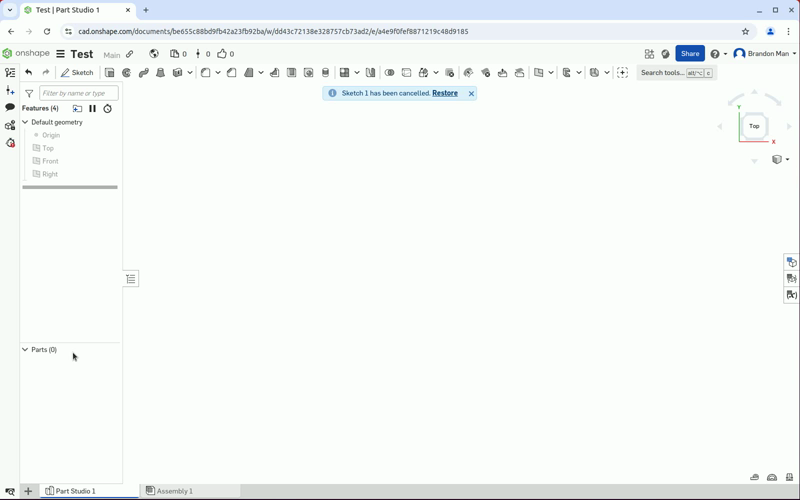
key(y)
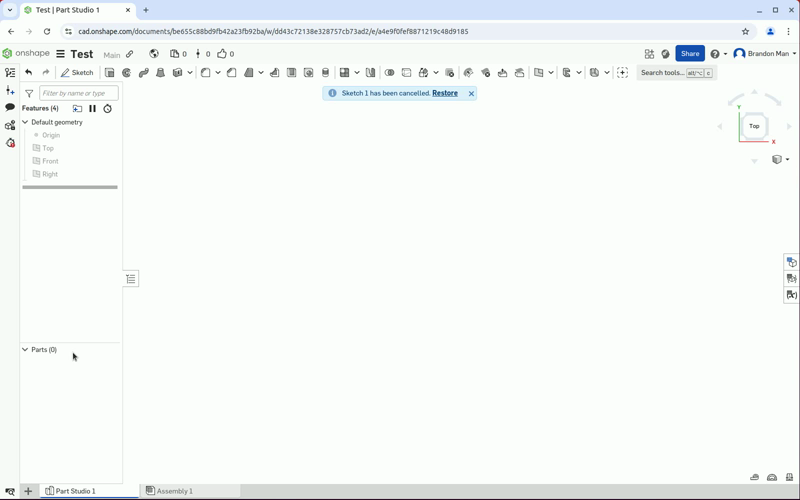
key(shift+p)
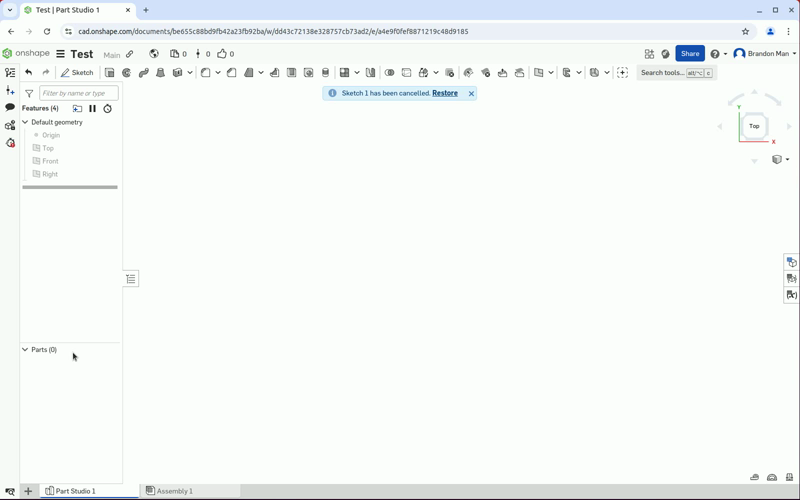
key(space)
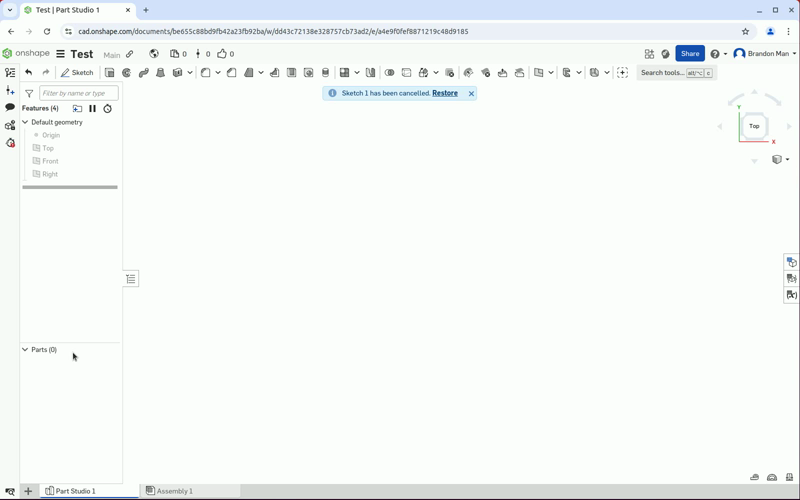
key_down(shift)
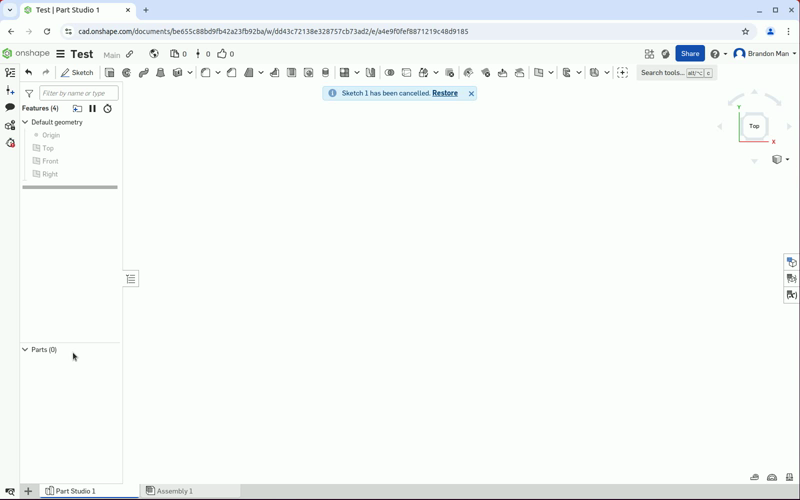
key(up)
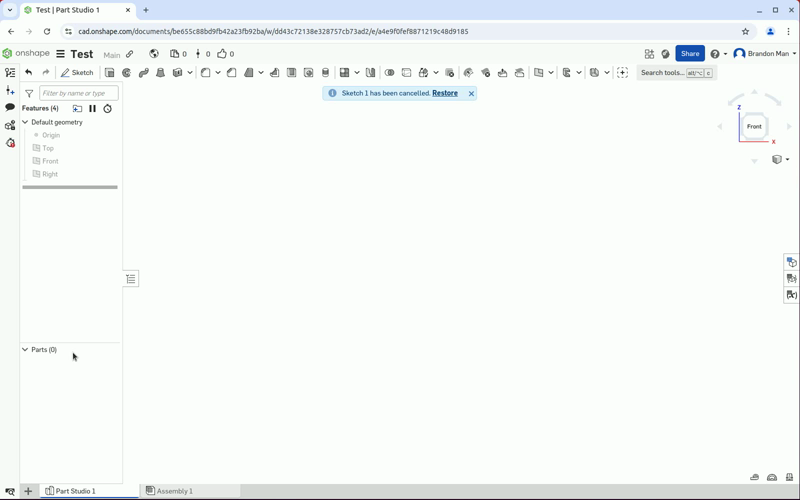
key_up(shift)
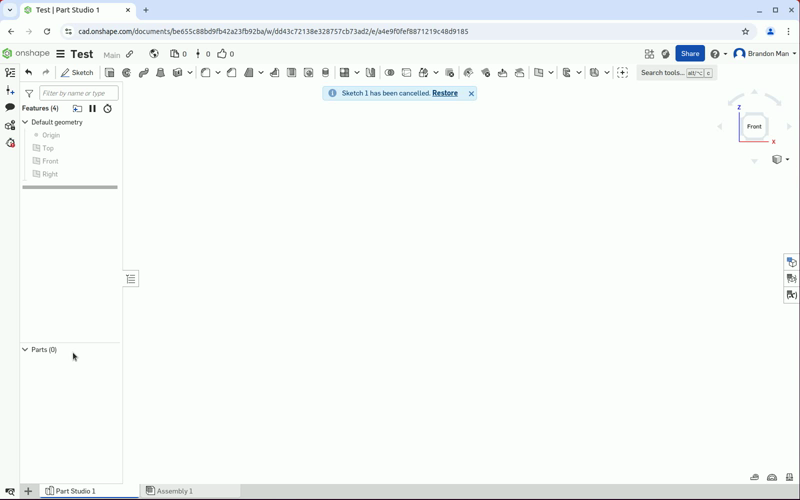
key(space)
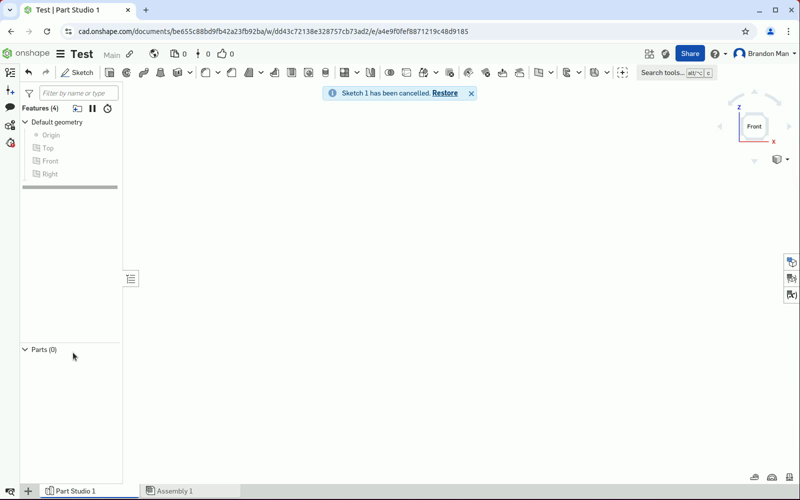
key_down(shift)
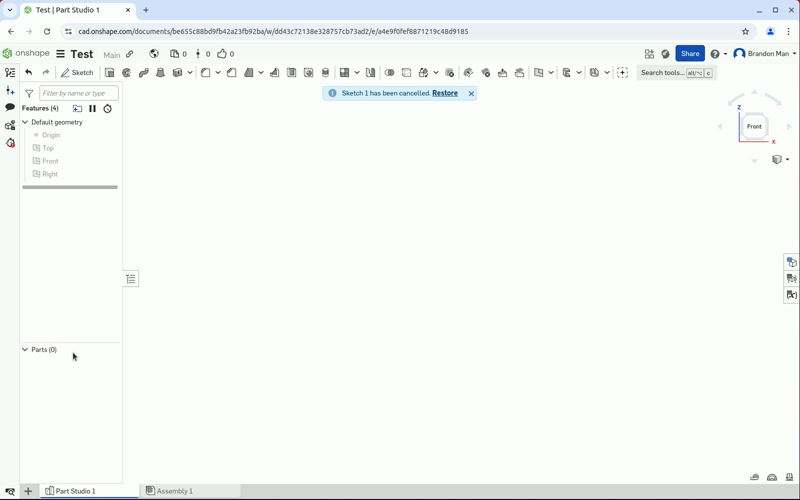
key(left)
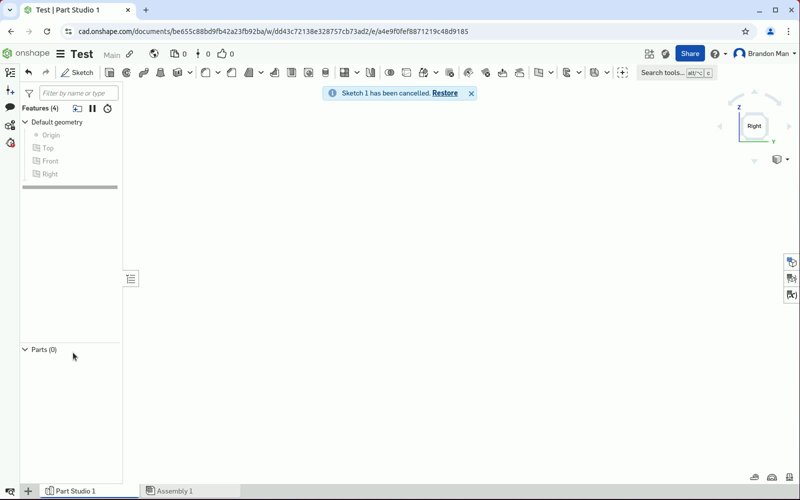
key_up(shift)
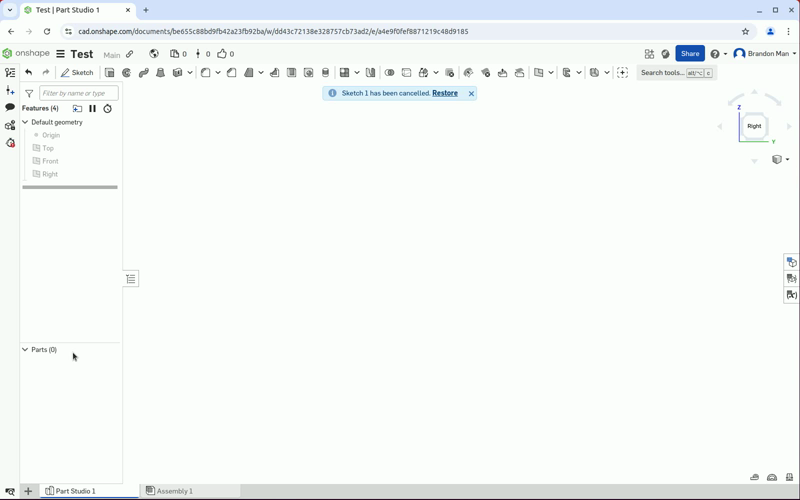
mouse_move(73, 352)
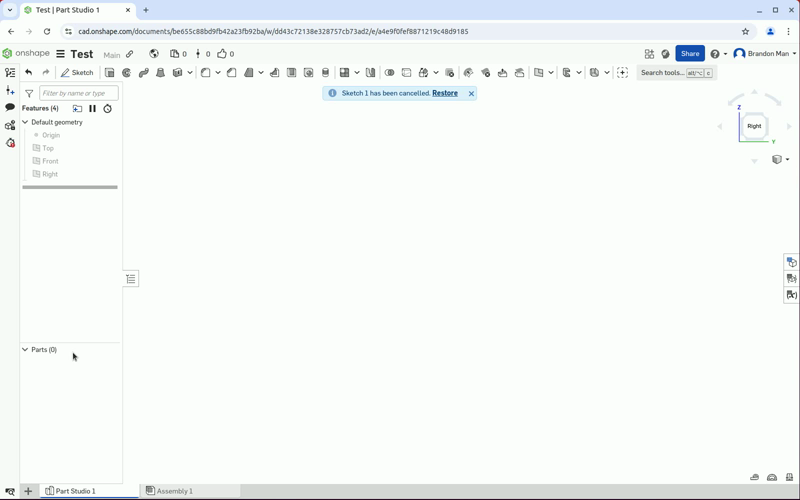
key(shift+y)
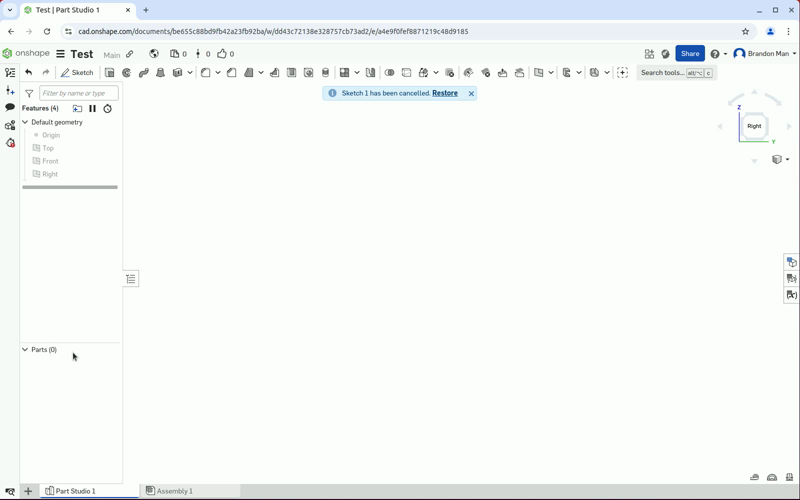
key(shift+s)
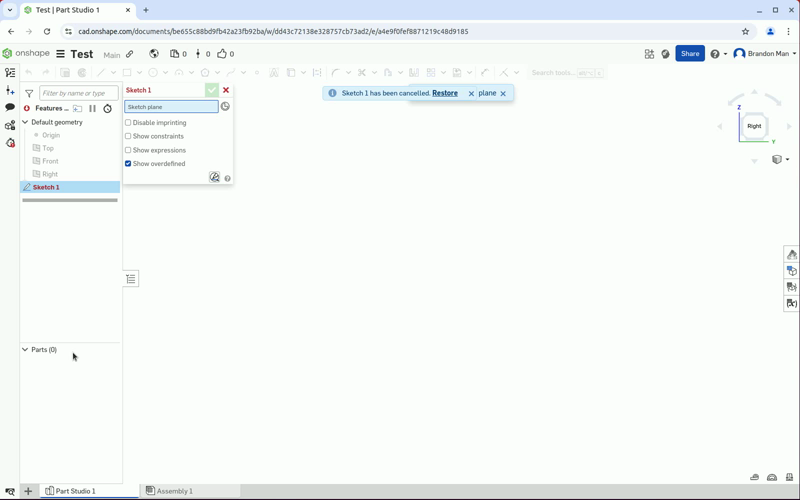
mouse_move(73, 176)
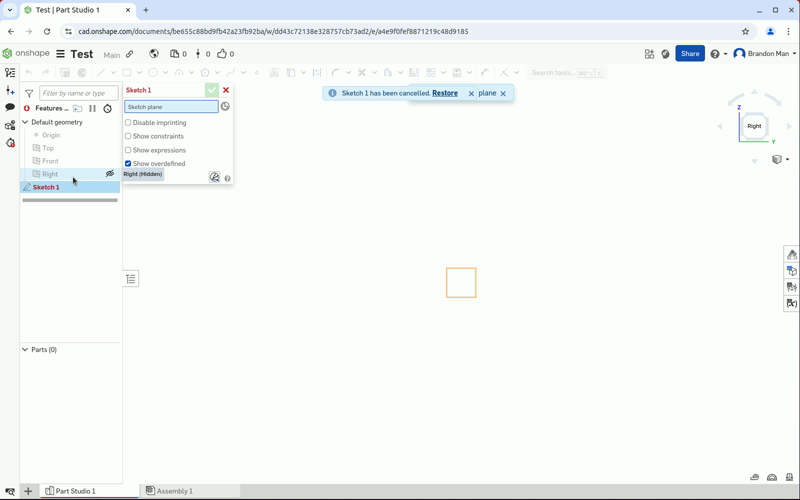
click(73, 176)
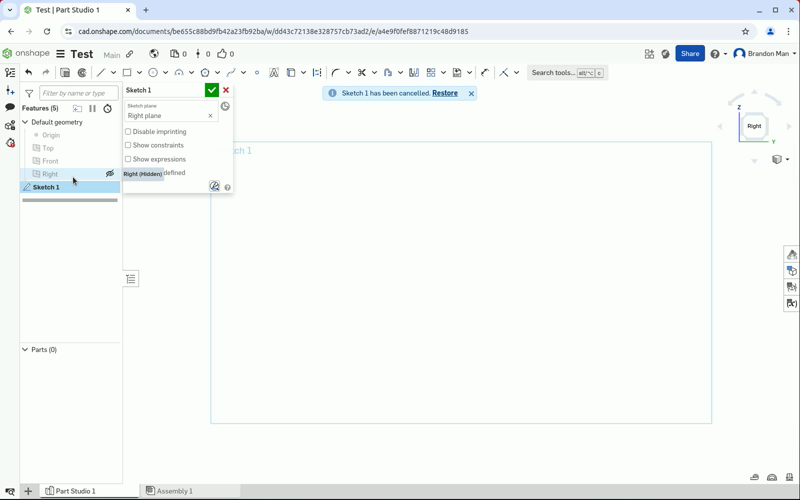
mouse_move(73, 352)
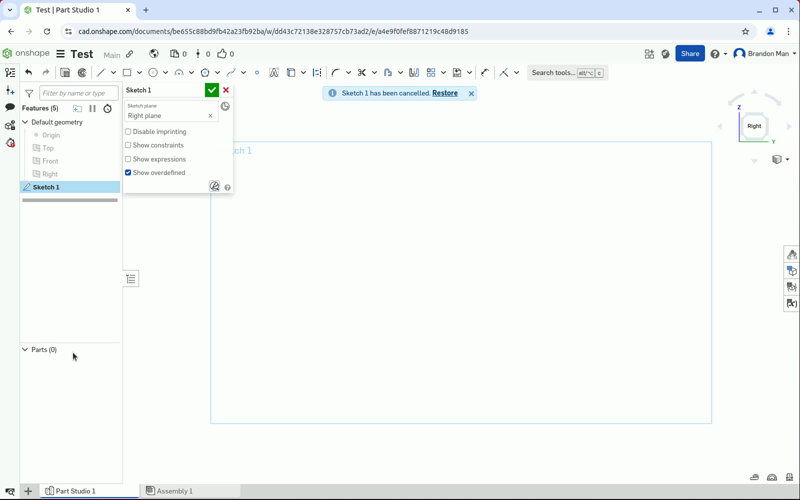
key(y)
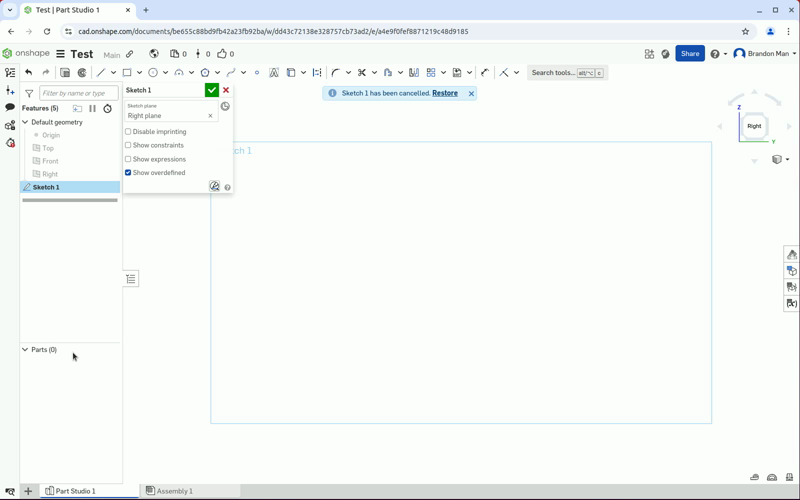
key(l)
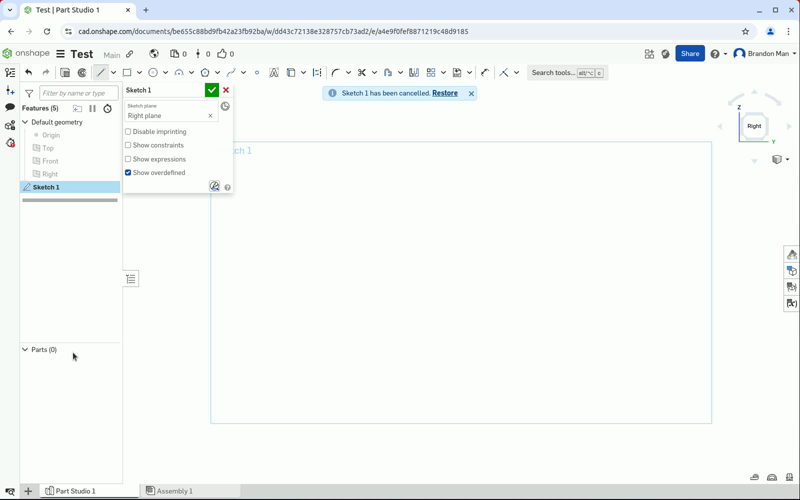
key_down(shift)
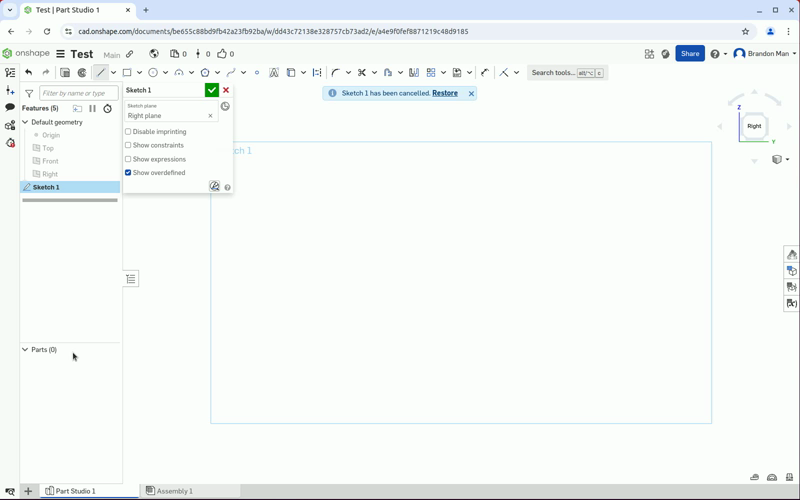
mouse_move(383, 300)
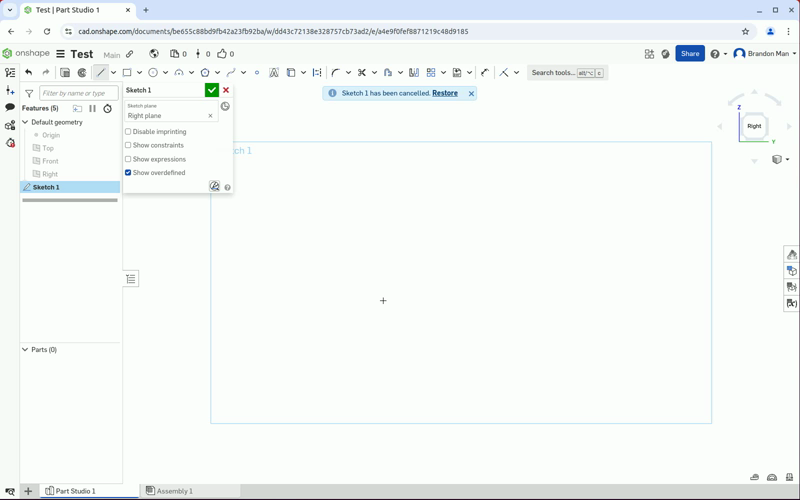
click(383, 300)
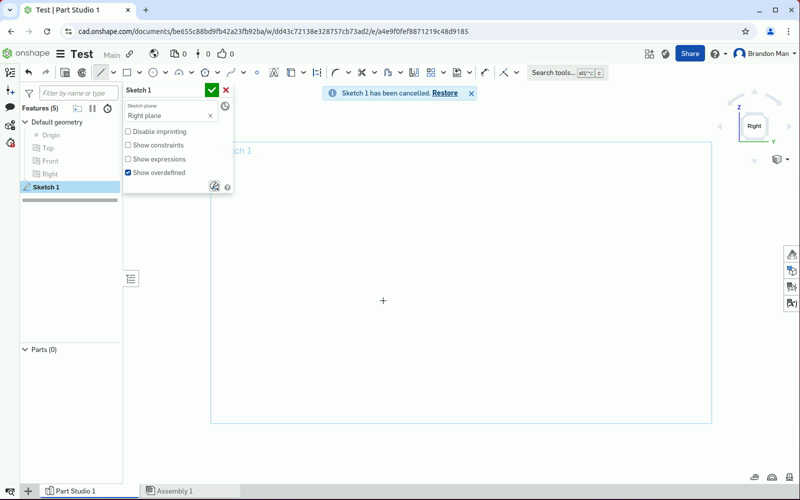
key_up(shift)
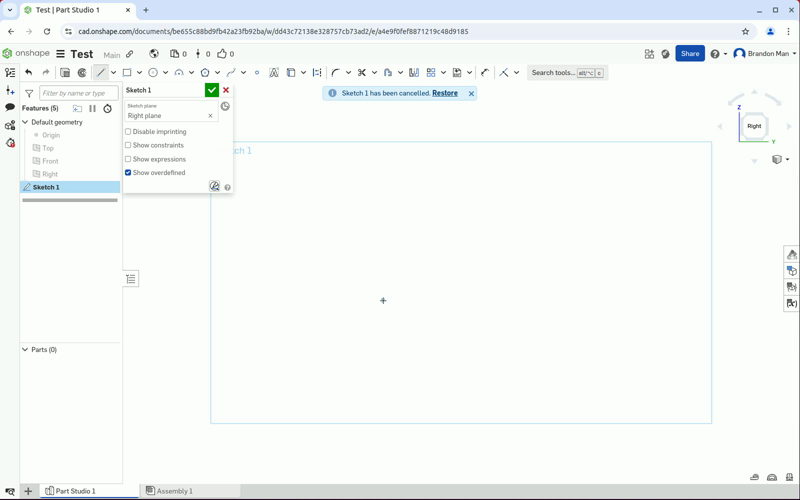
key_down(shift)
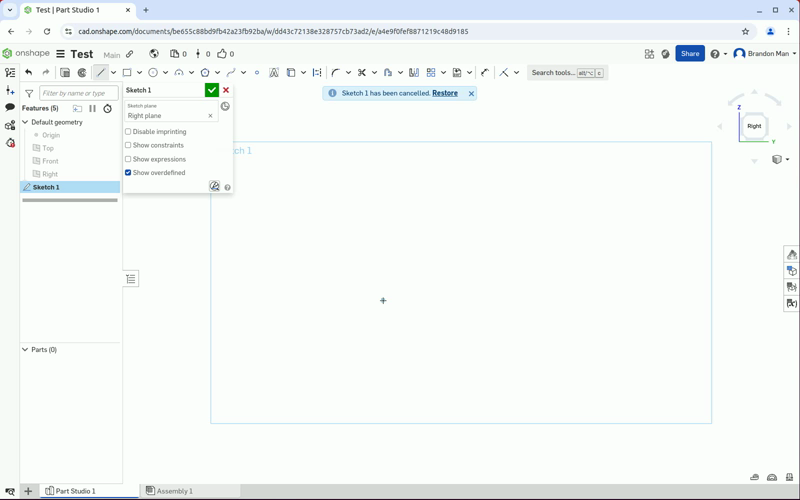
mouse_move(536, 300)
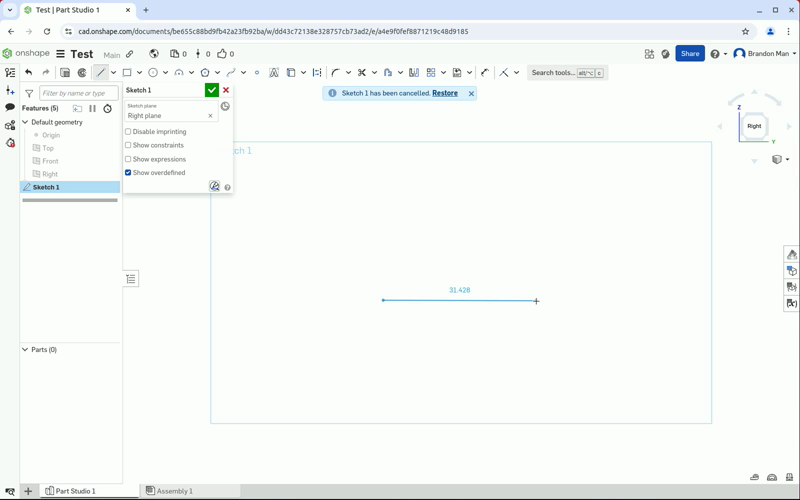
click(536, 300)
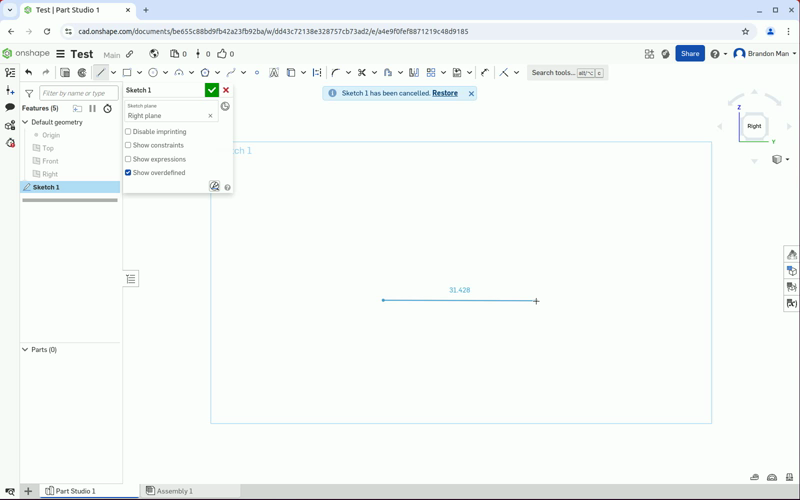
key_up(shift)
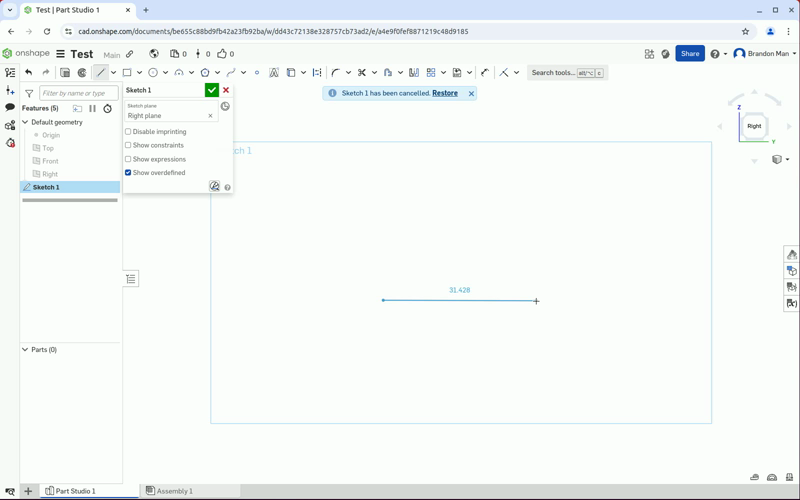
key_down(shift)
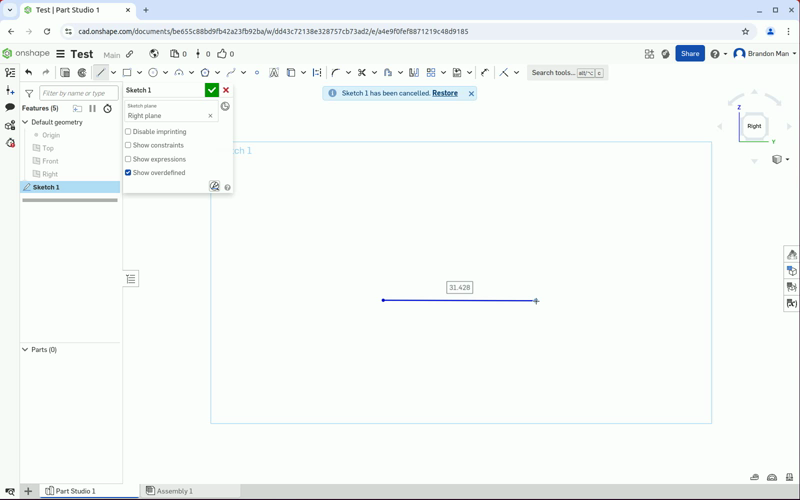
mouse_move(566, 300)
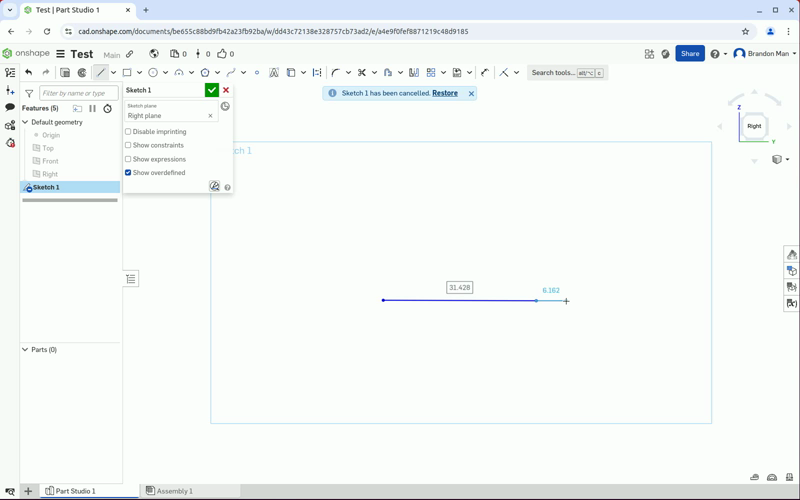
mouse_move(536, 264)
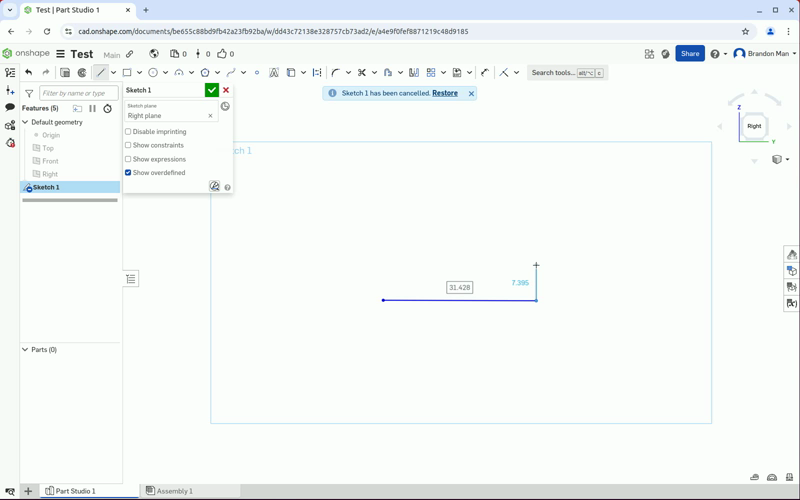
click(536, 264)
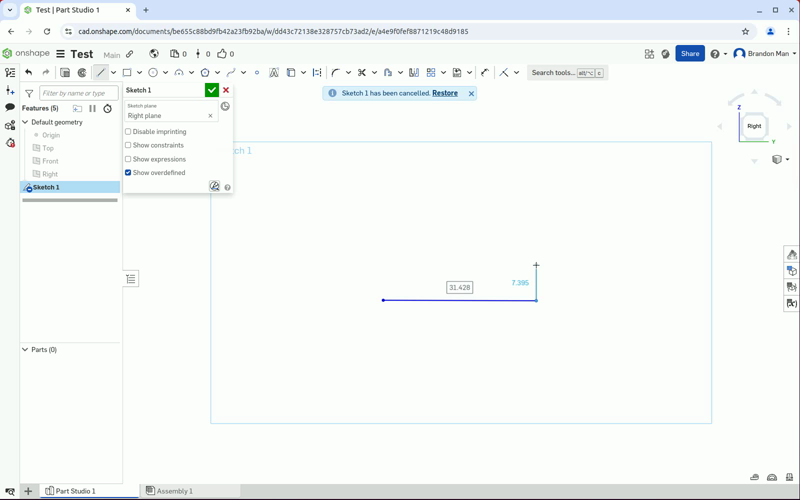
key_up(shift)
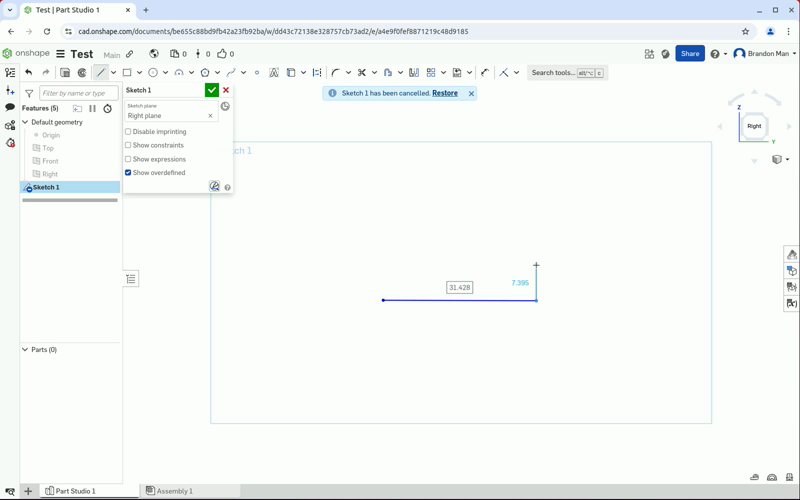
key_down(shift)
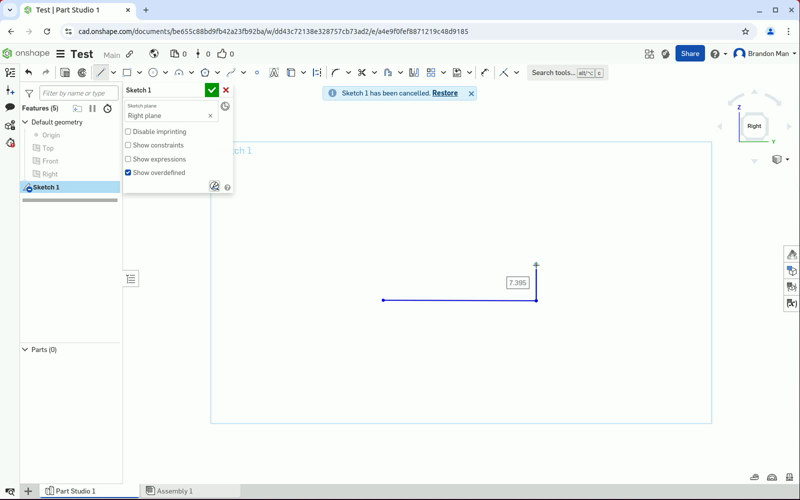
mouse_move(383, 264)
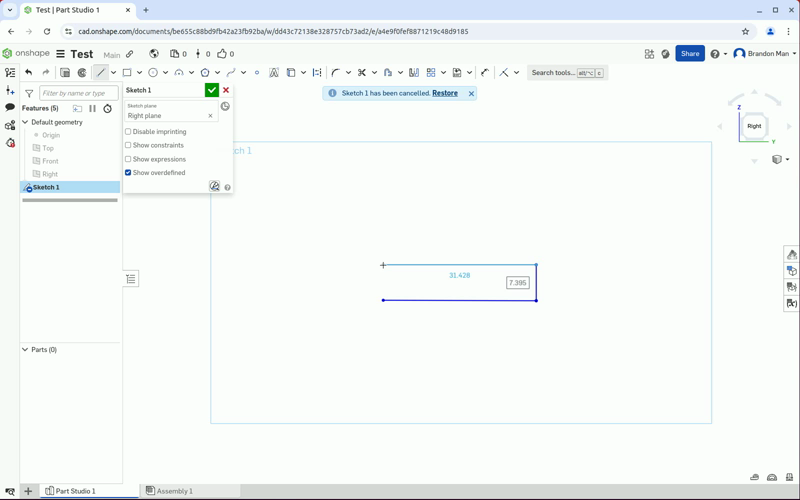
click(383, 264)
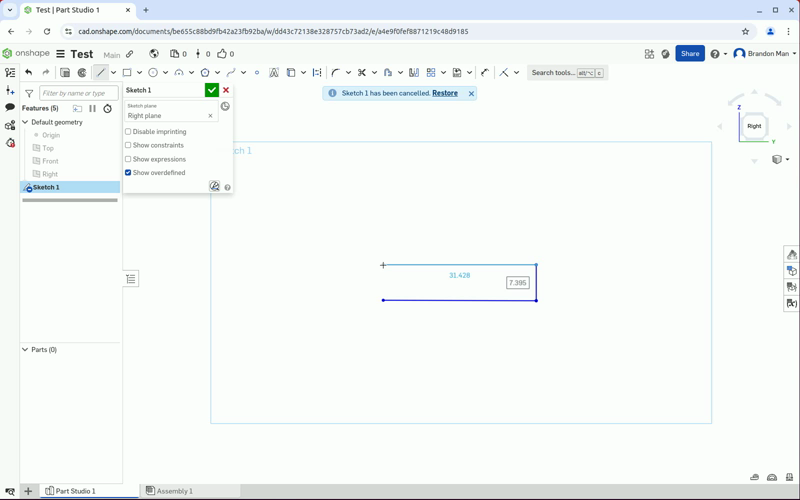
key_up(shift)
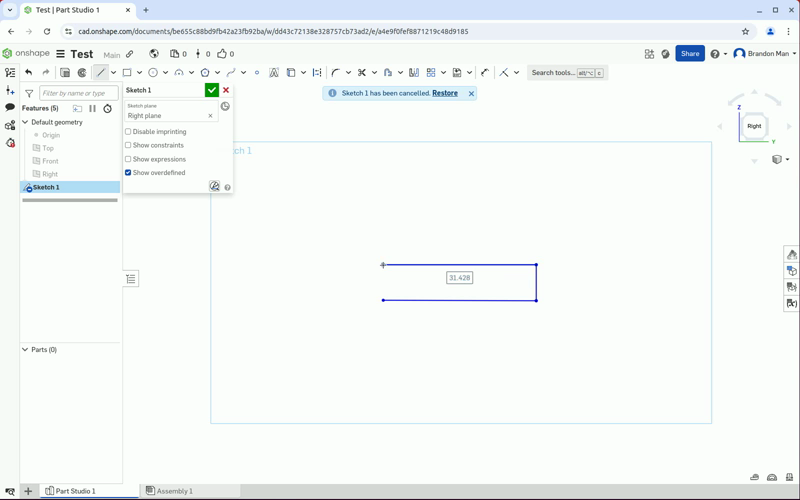
mouse_move(413, 264)
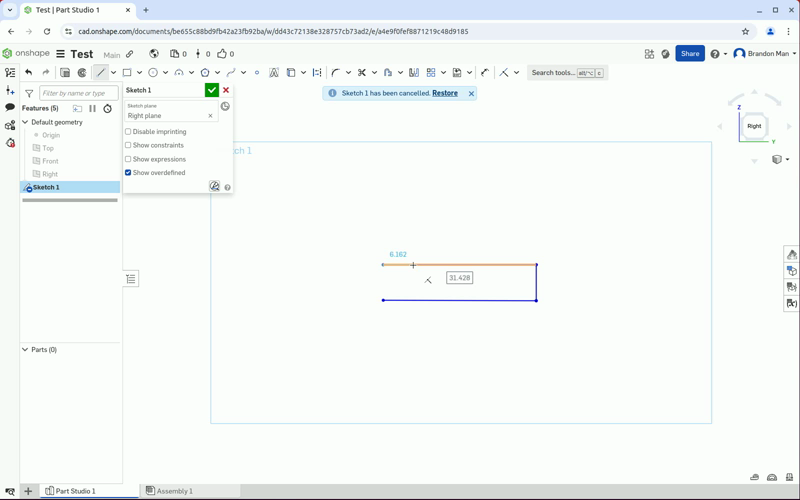
key_down(shift)
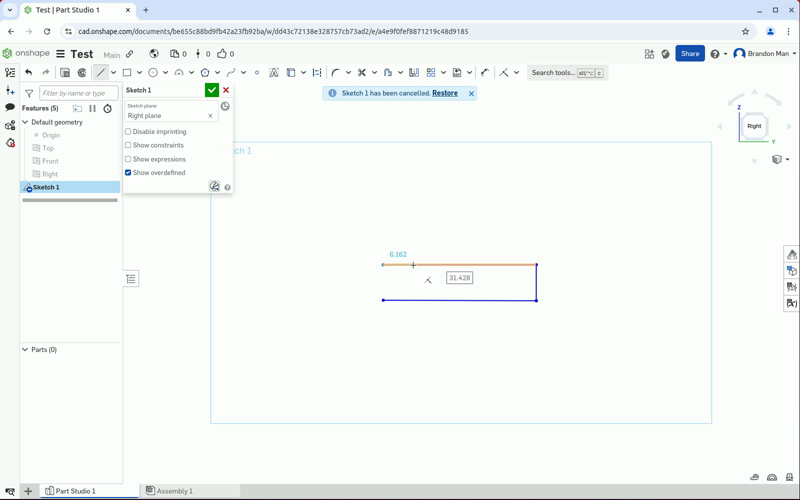
mouse_move(383, 300)
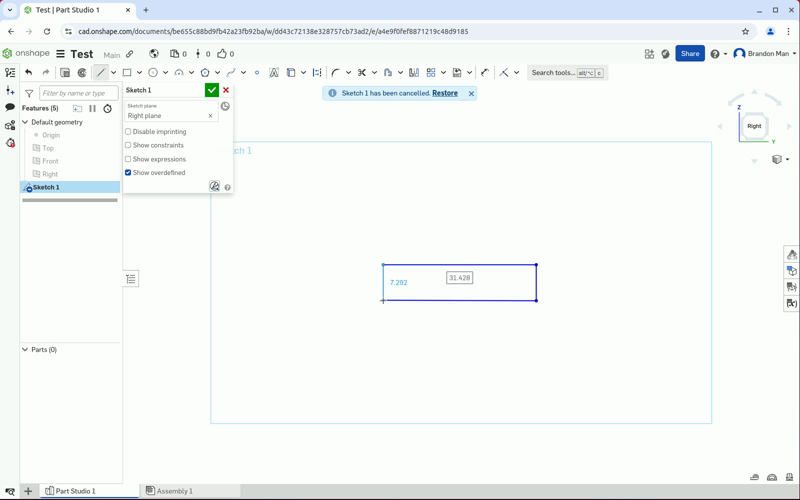
key_up(shift)
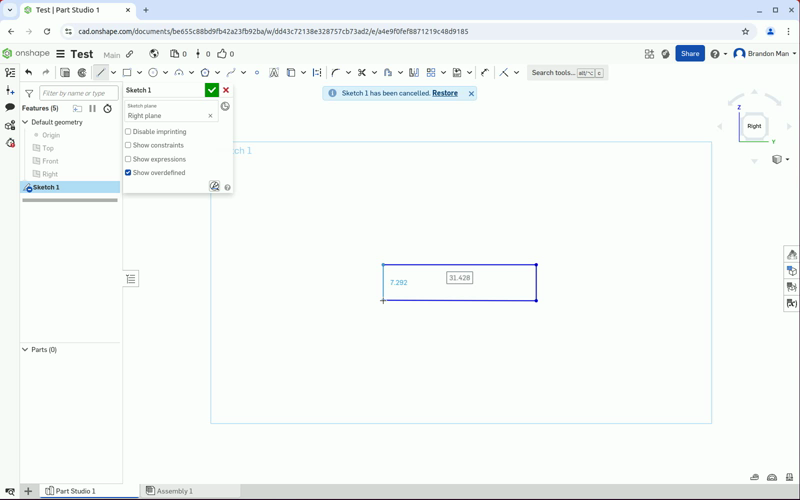
click(383, 300)
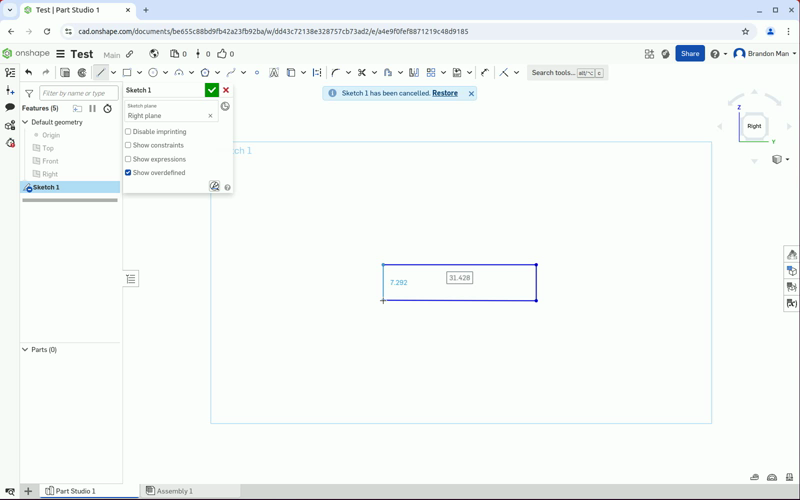
key(esc)
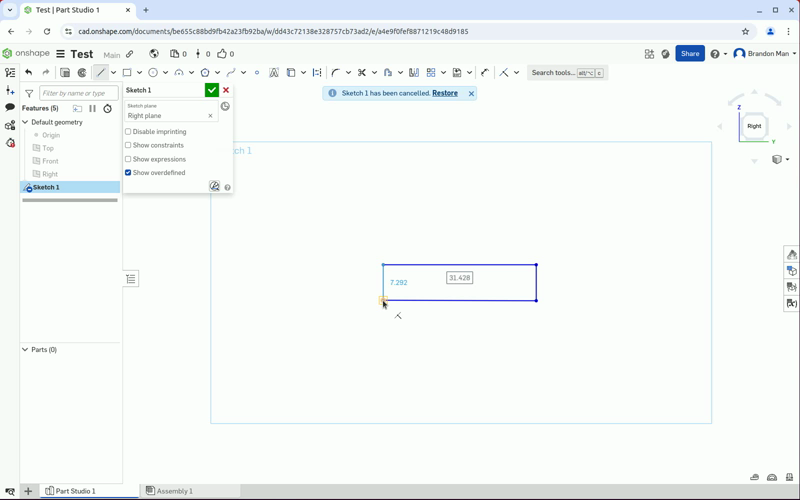
key(l)
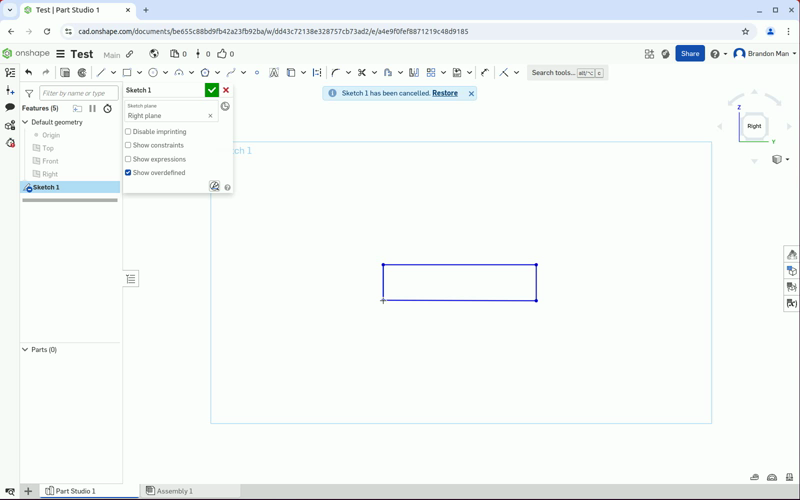
key_down(shift)
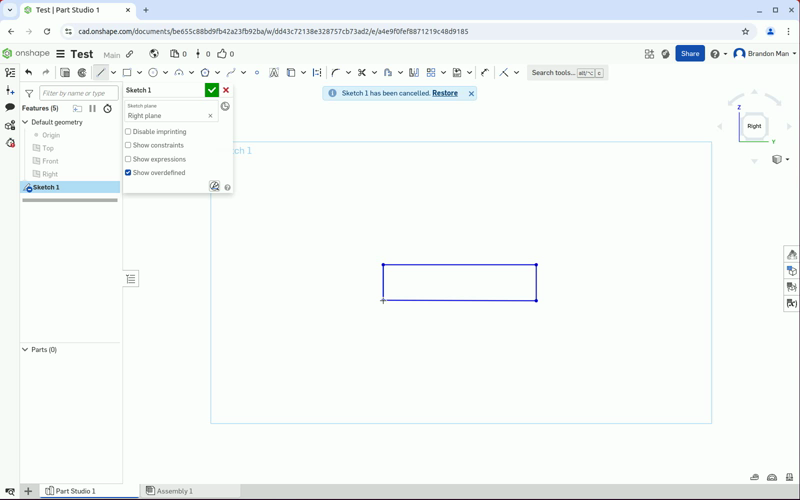
mouse_move(391, 294)
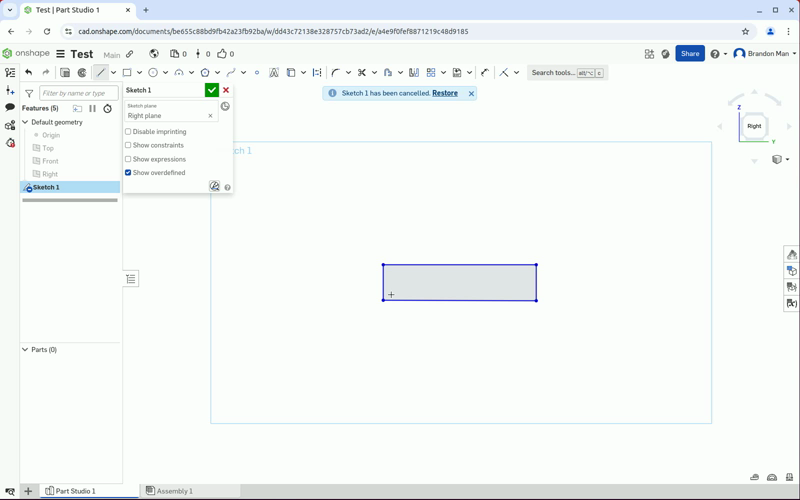
click(391, 294)
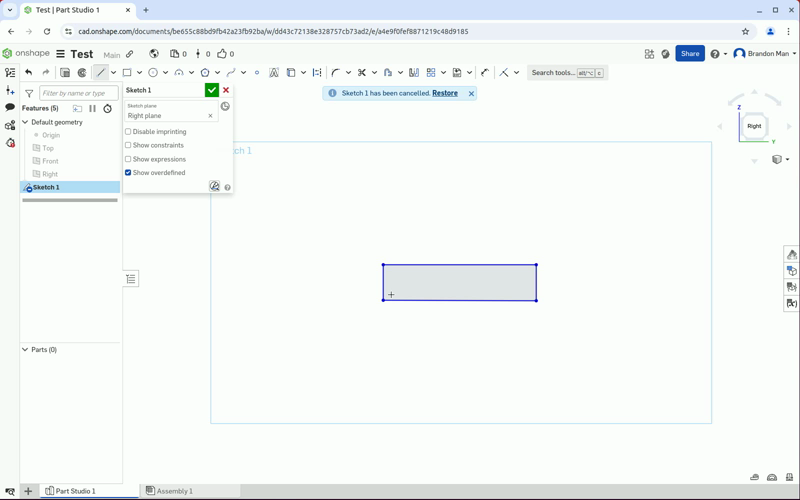
key_up(shift)
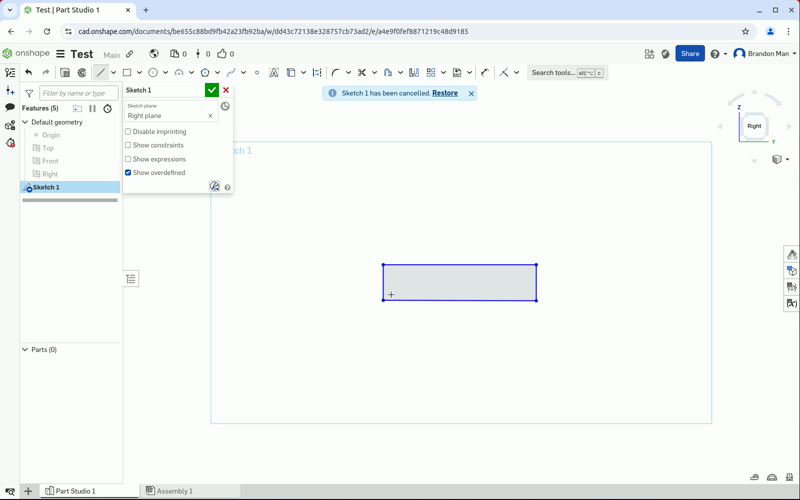
key_down(shift)
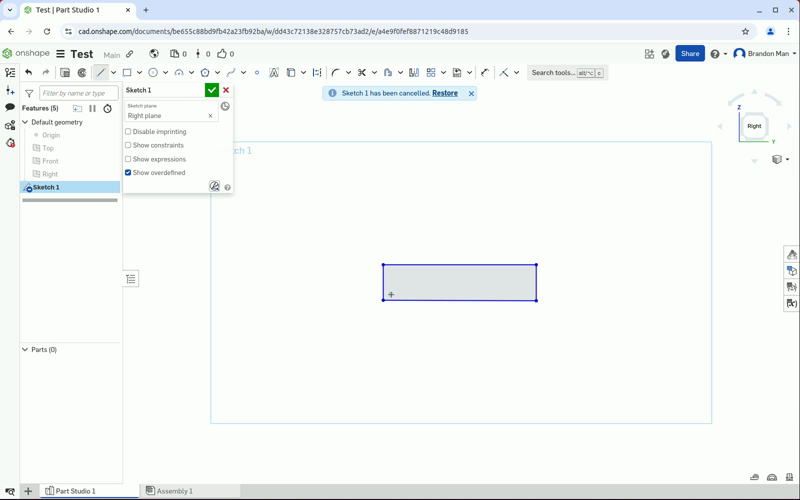
mouse_move(528, 294)
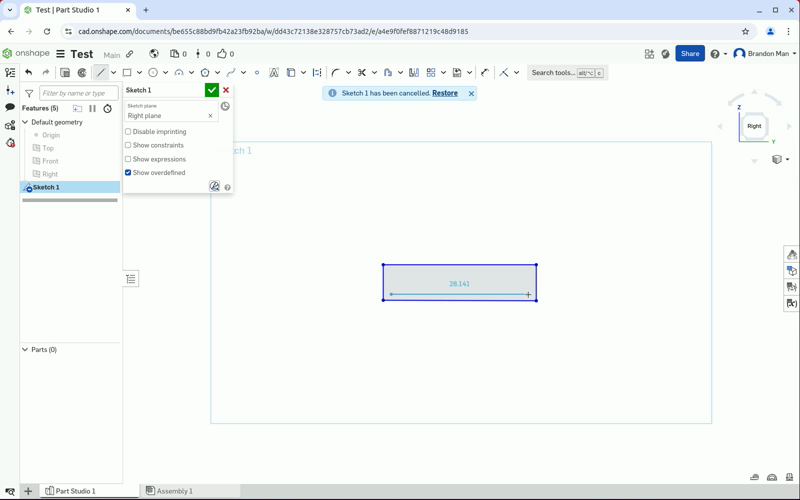
click(528, 294)
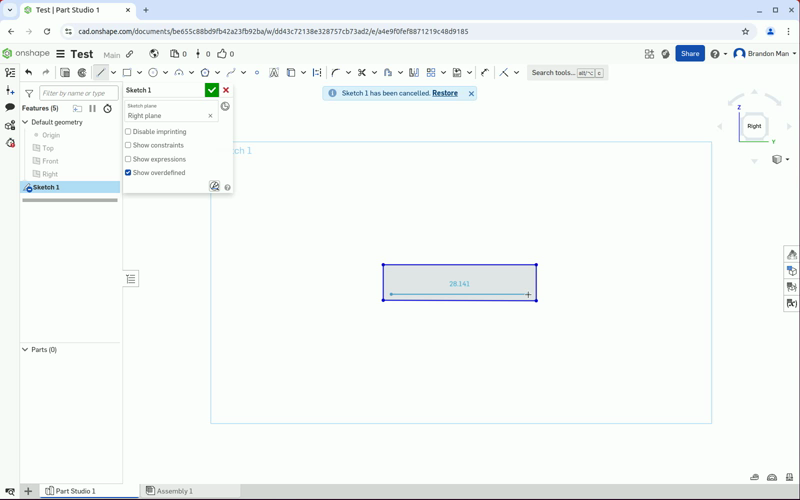
key_up(shift)
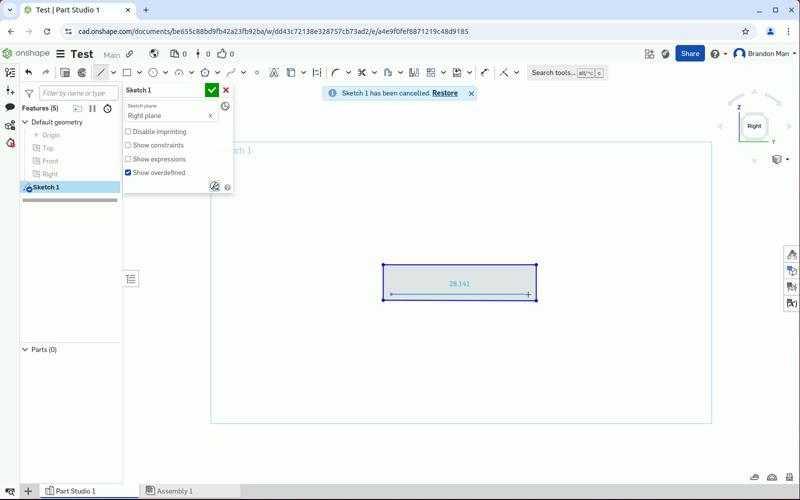
key_down(shift)
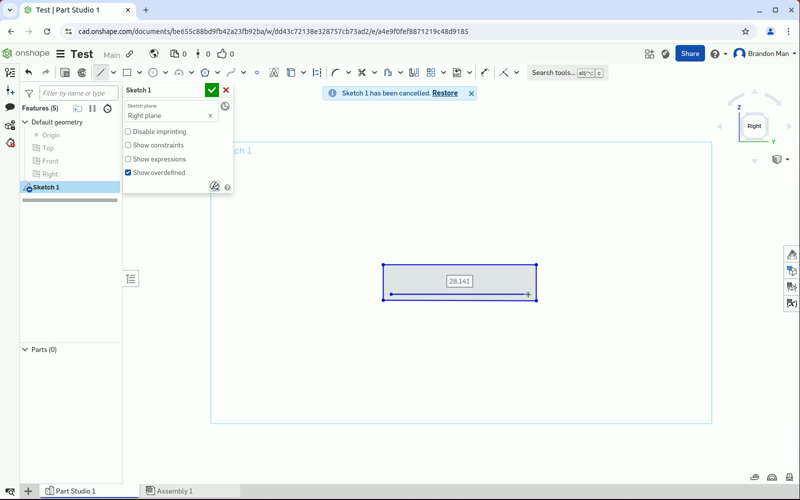
mouse_move(558, 294)
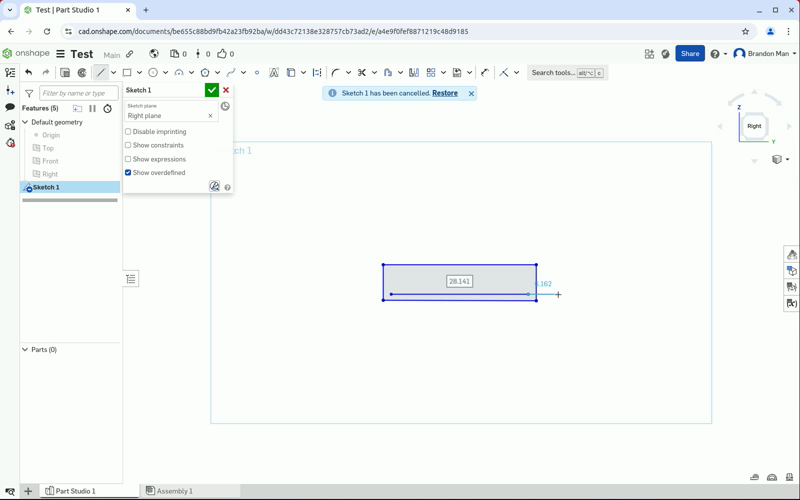
mouse_move(528, 273)
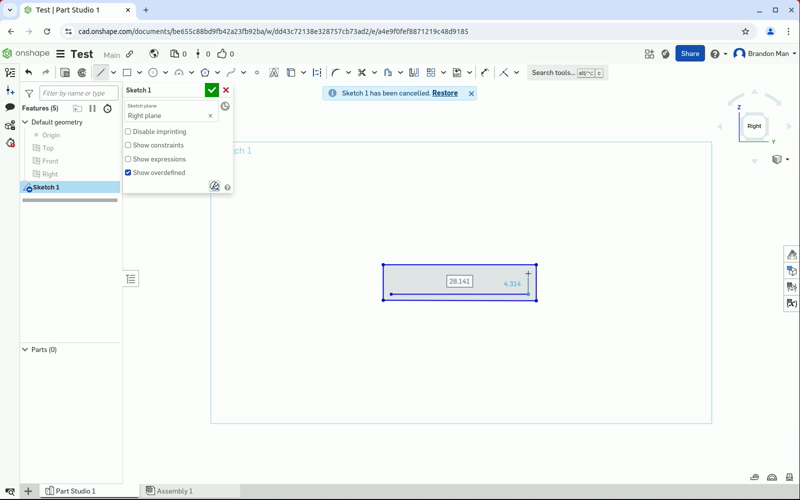
click(528, 273)
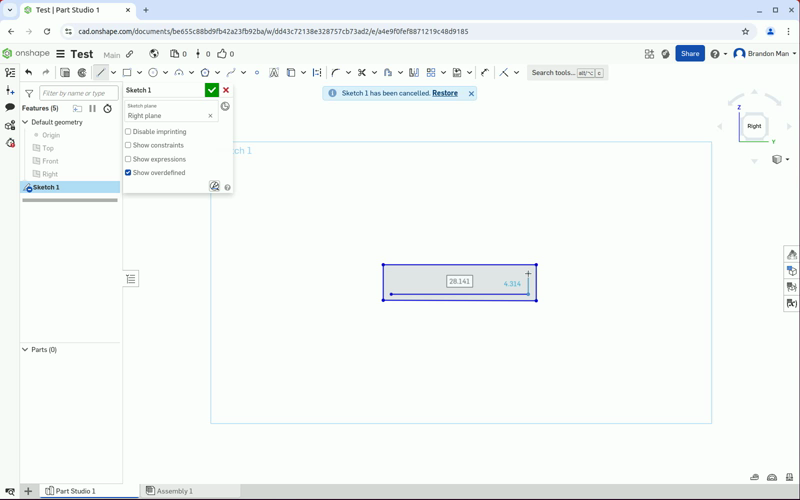
key_up(shift)
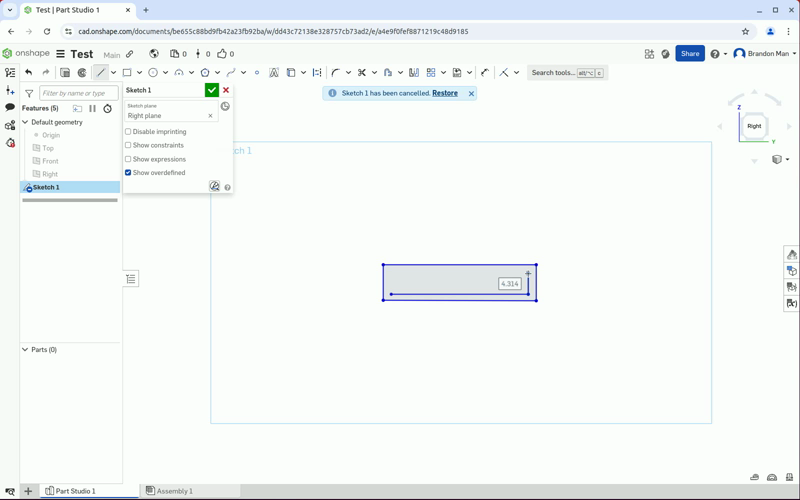
key_down(shift)
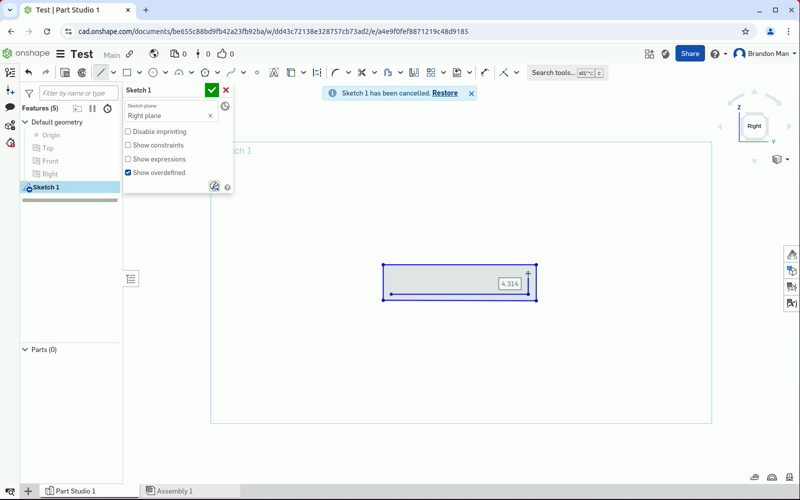
mouse_move(391, 273)
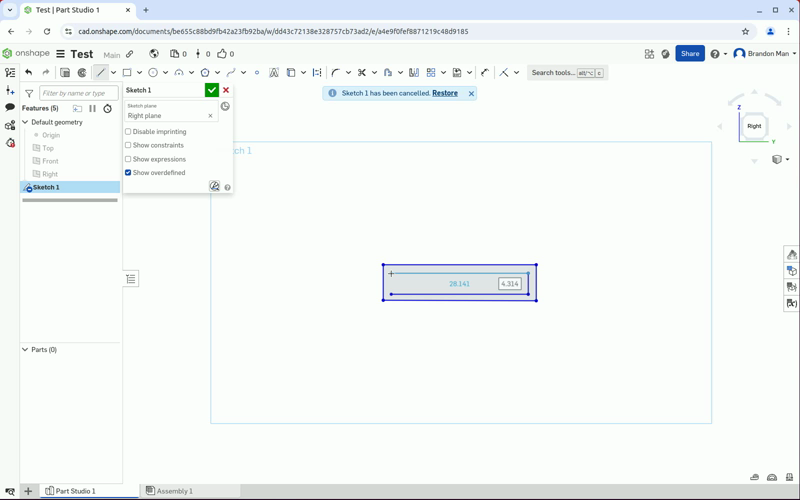
click(391, 273)
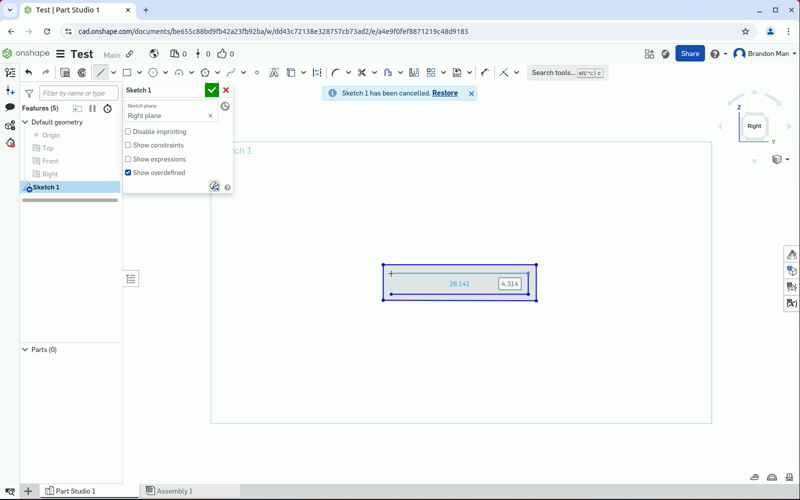
key_up(shift)
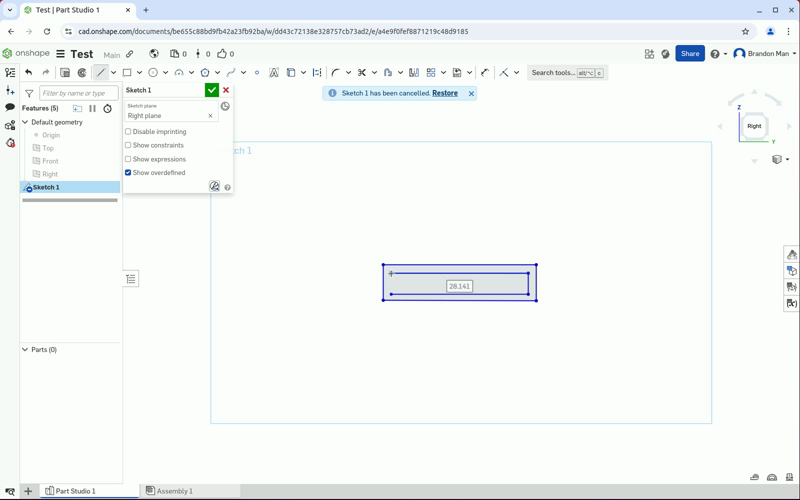
mouse_move(421, 273)
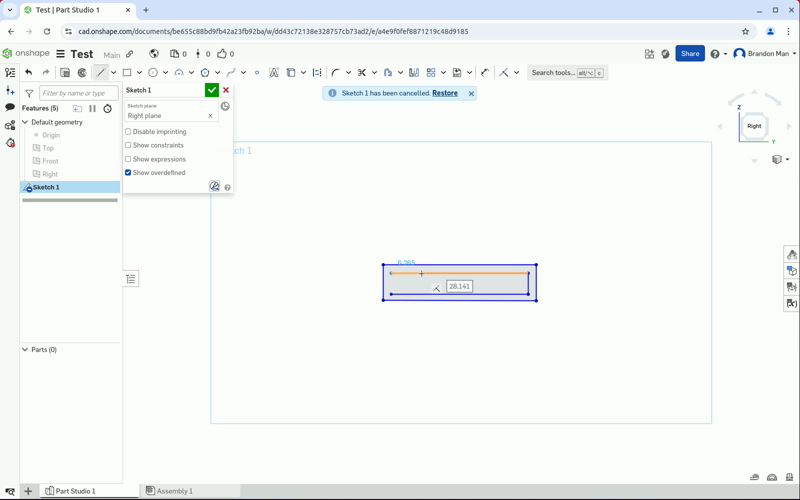
key_down(shift)
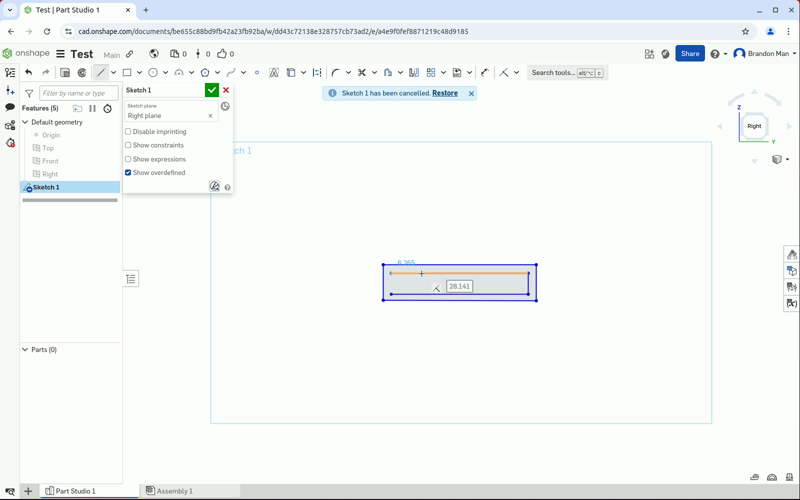
mouse_move(391, 294)
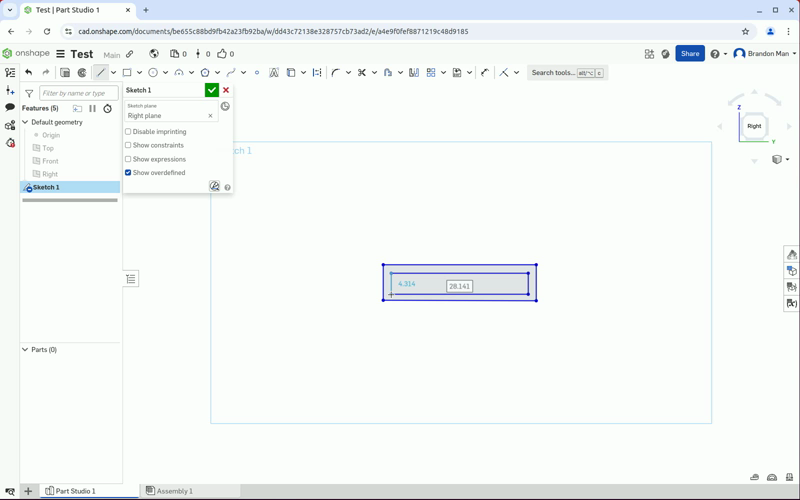
key_up(shift)
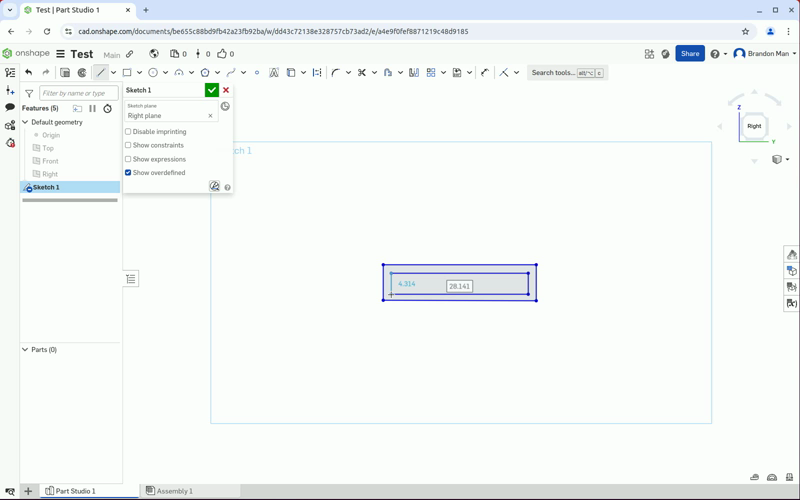
click(391, 294)
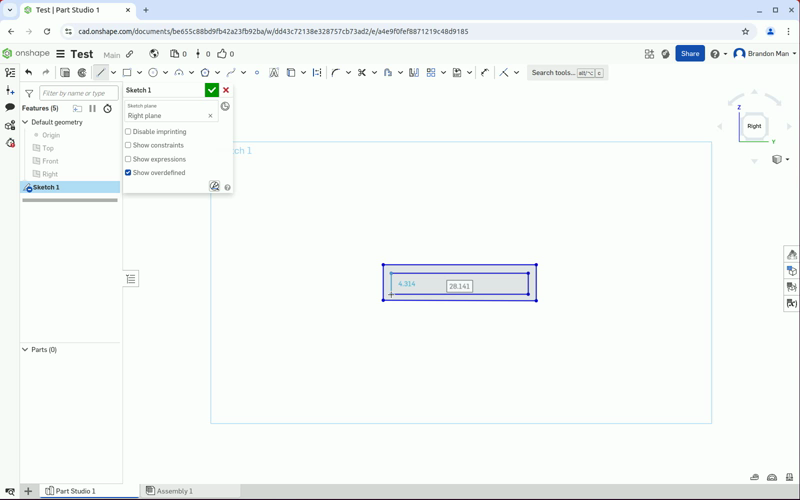
key(esc)
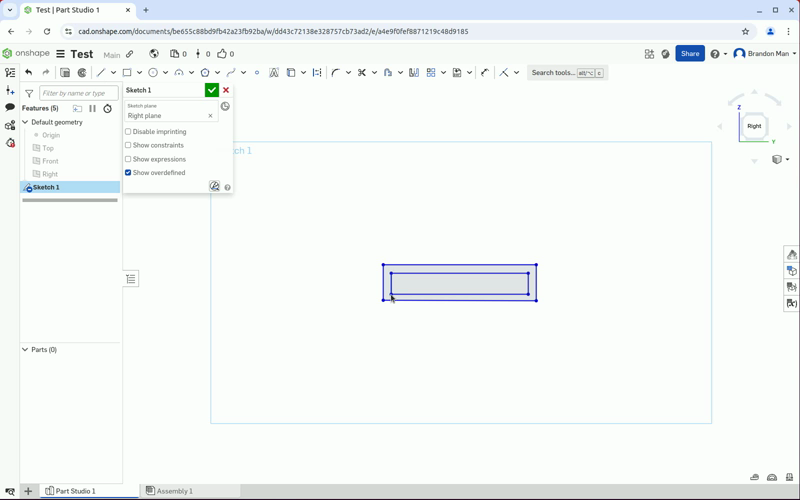
mouse_move(441, 269)
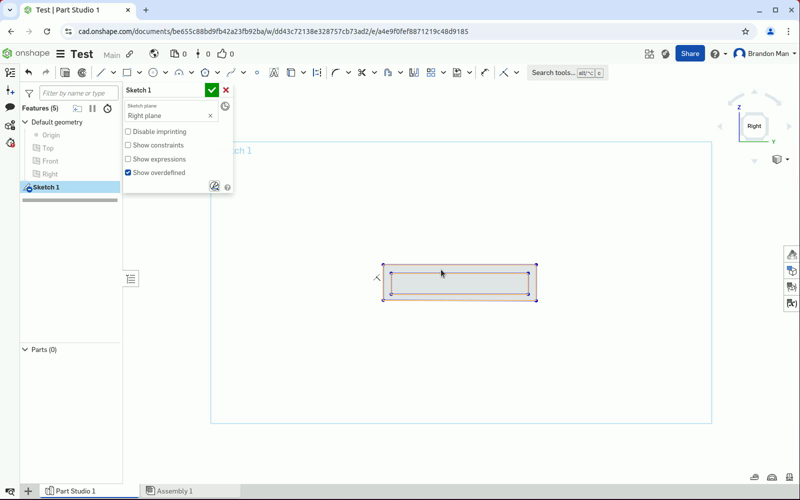
click(441, 269)
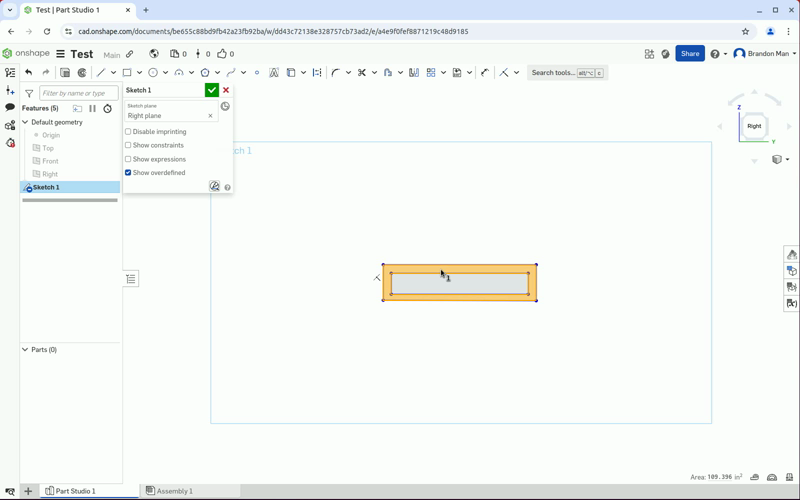
mouse_move(73, 352)
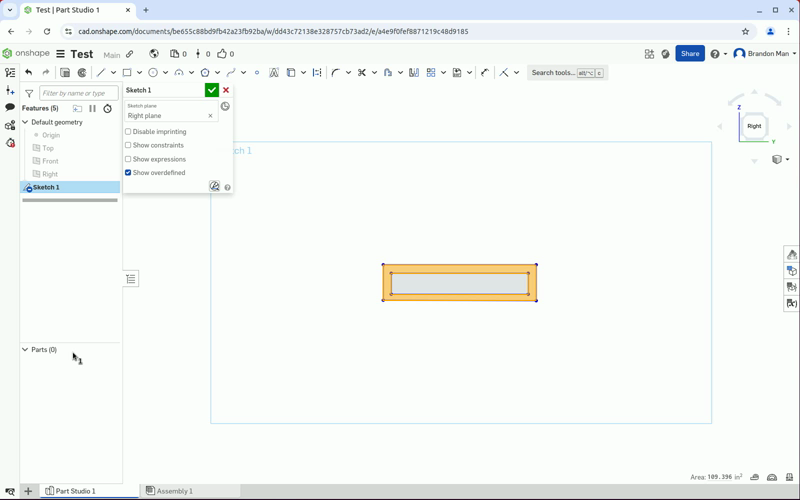
key(shift+y)
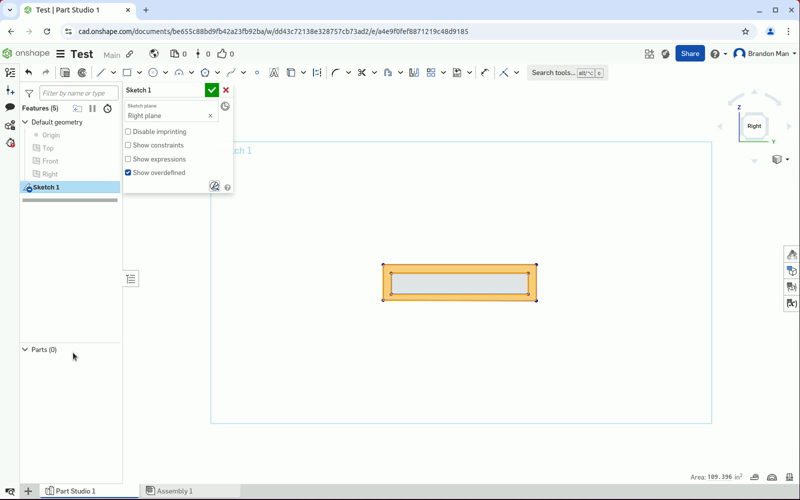
key(shift+e)
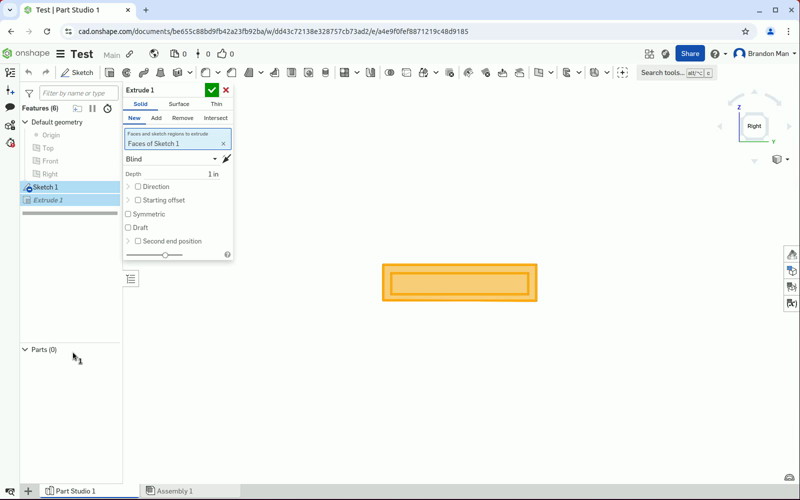
mouse_move(143, 106)
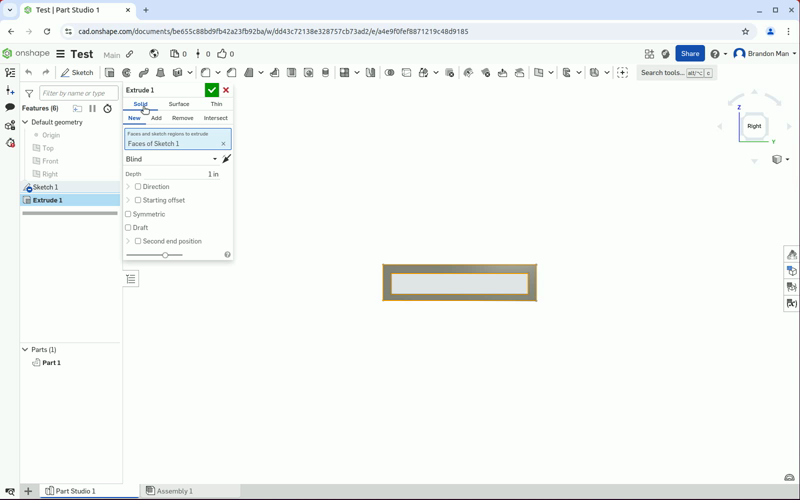
click(143, 106)
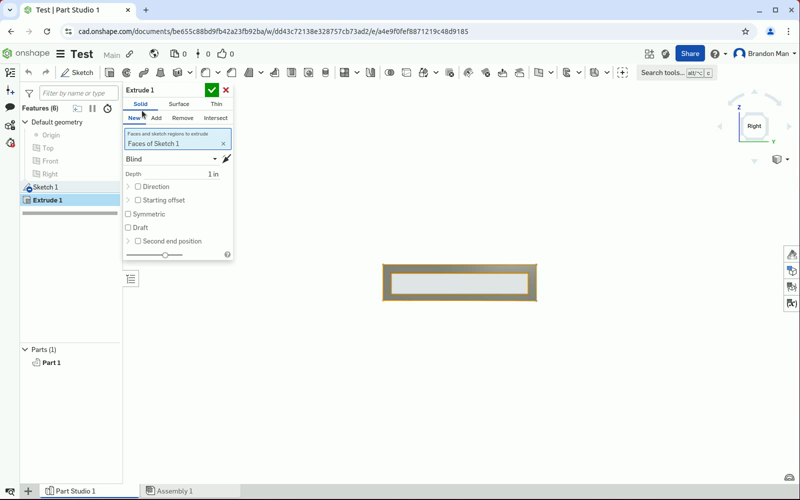
mouse_move(137, 120)
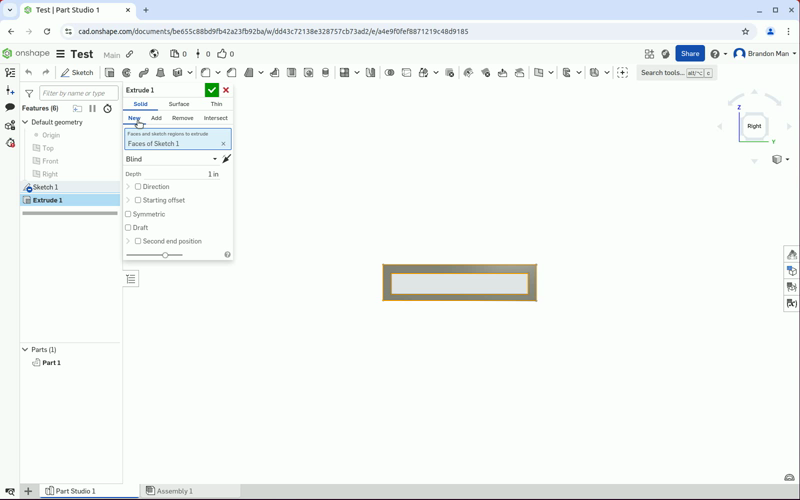
click(137, 120)
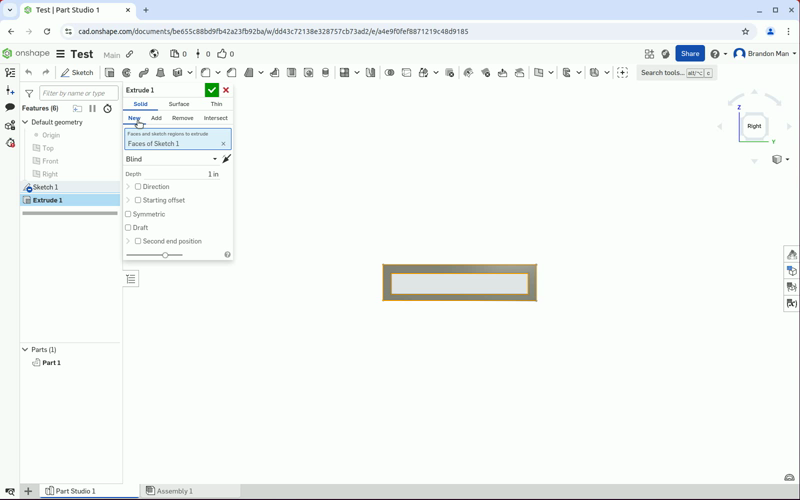
key(tab, 4)
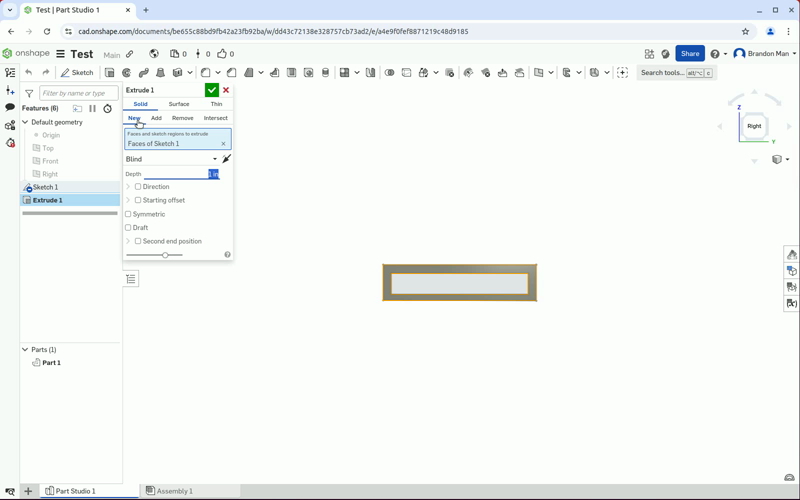
text(0.722)
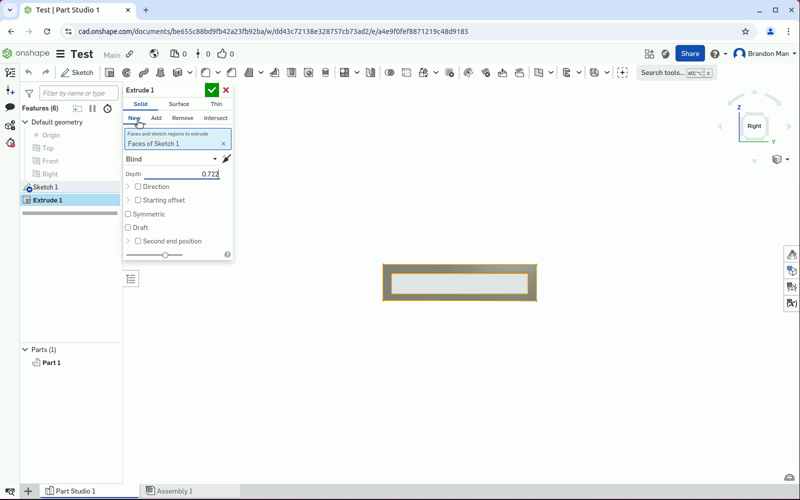
key(enter)
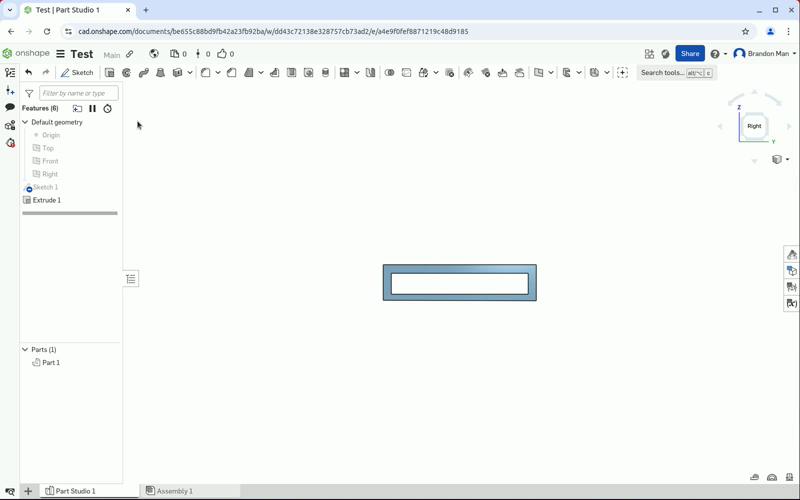
key(shift+h)
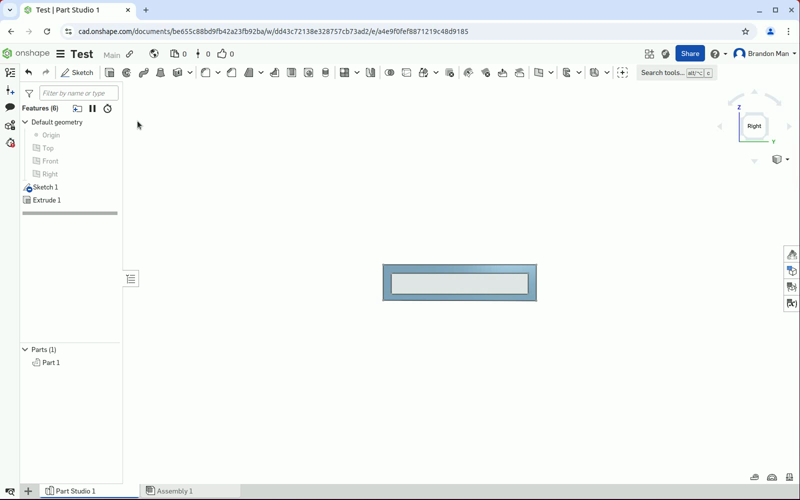
key(shift+h)
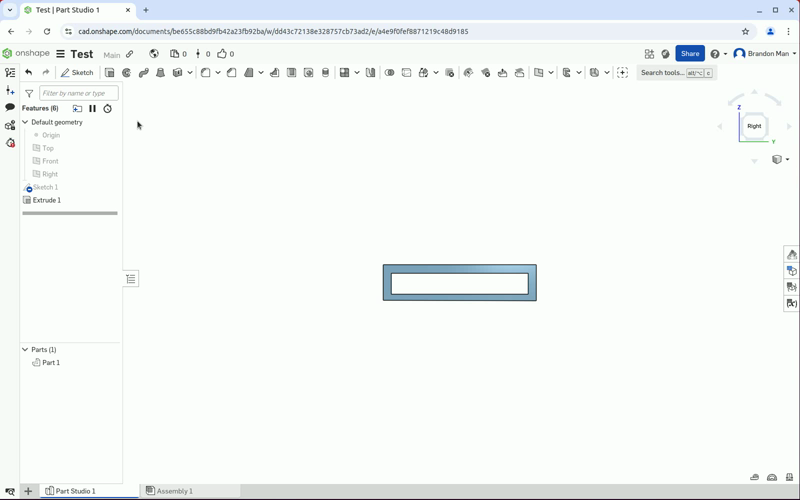
mouse_move(73, 189)
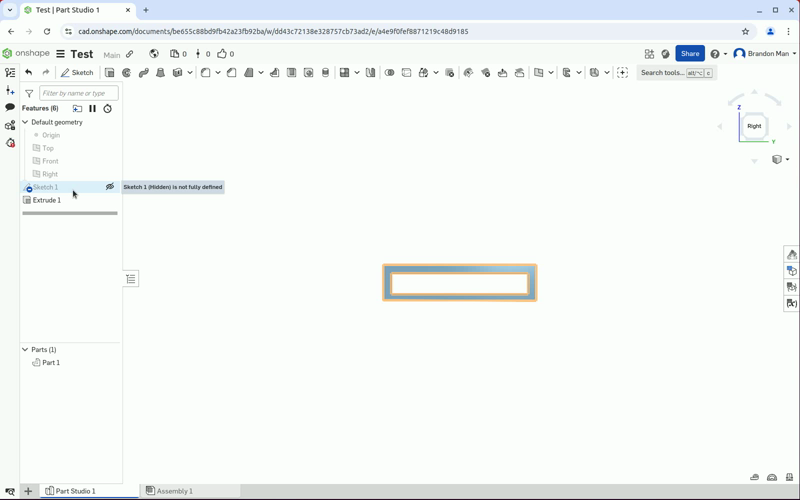
click(73, 189)
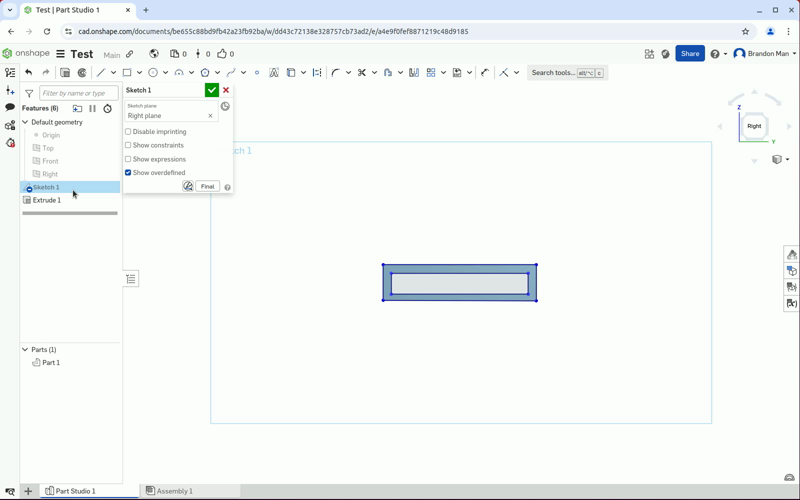
mouse_move(229, 92)
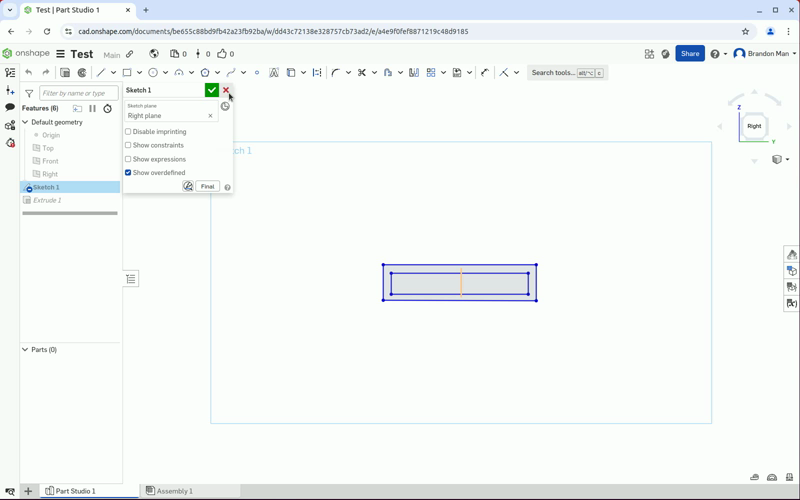
click(229, 92)
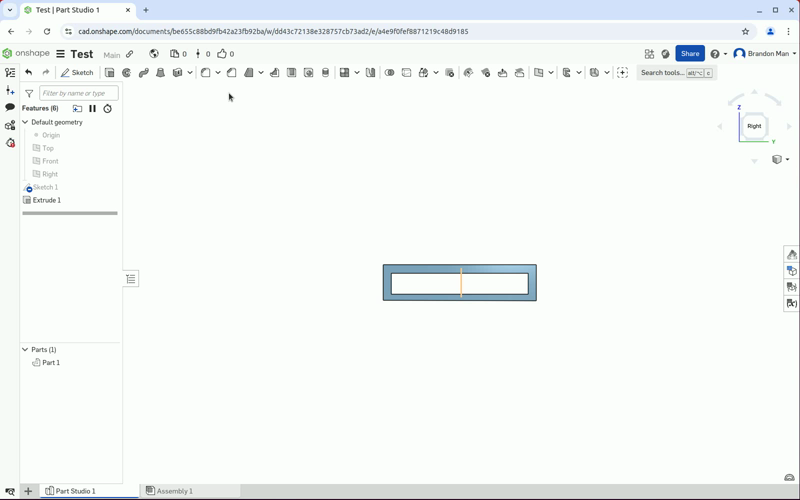
mouse_move(541, 75)
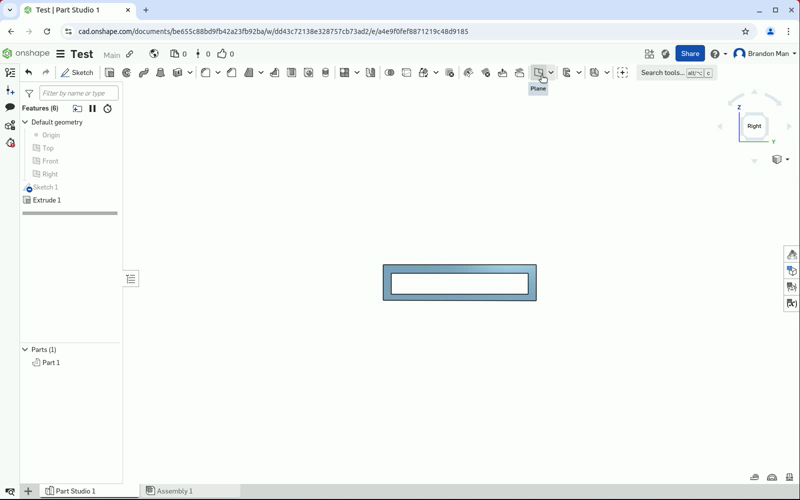
click(541, 75)
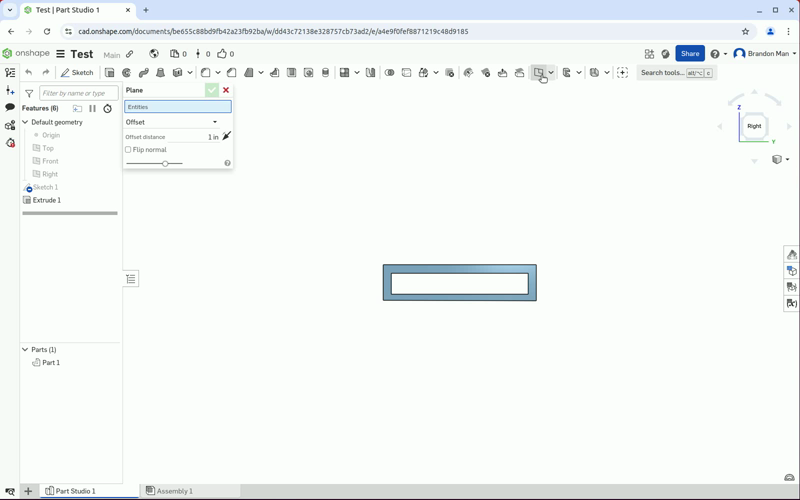
mouse_move(73, 176)
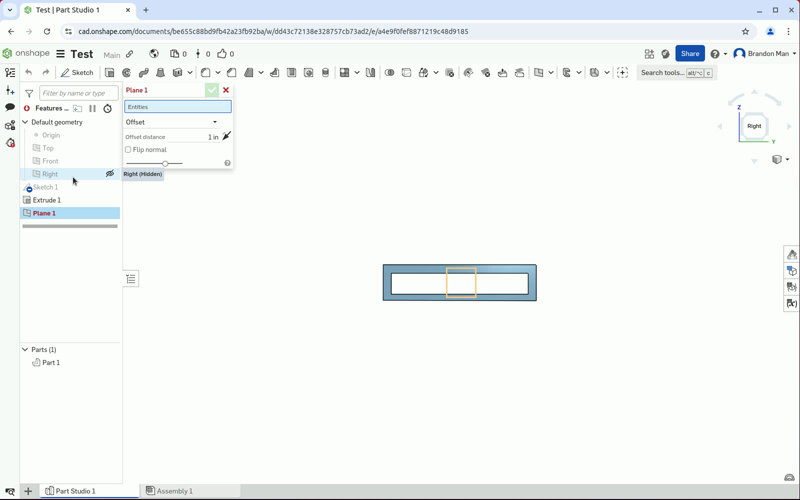
click(73, 176)
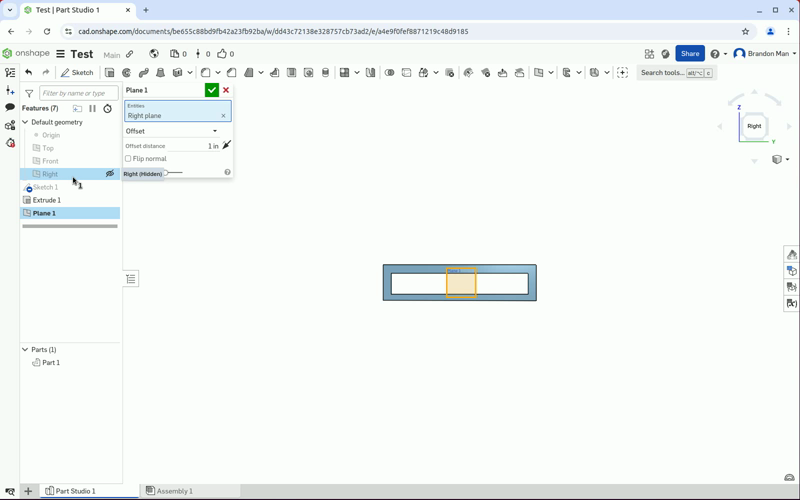
key(tab, 2)
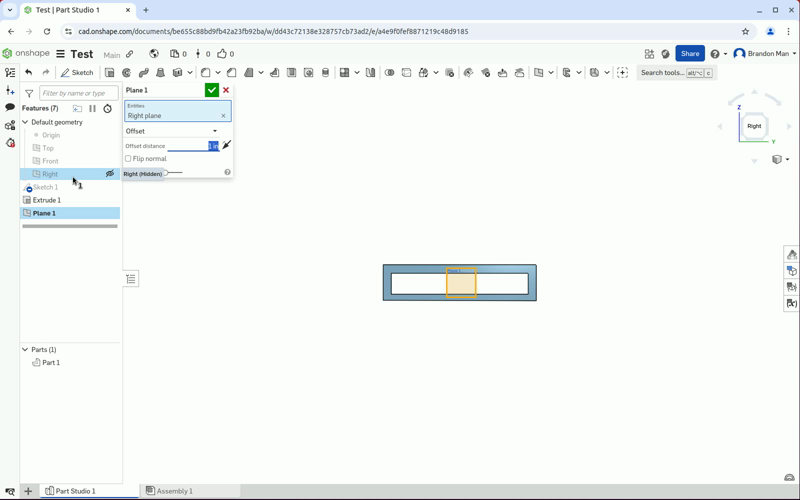
text(0.709)
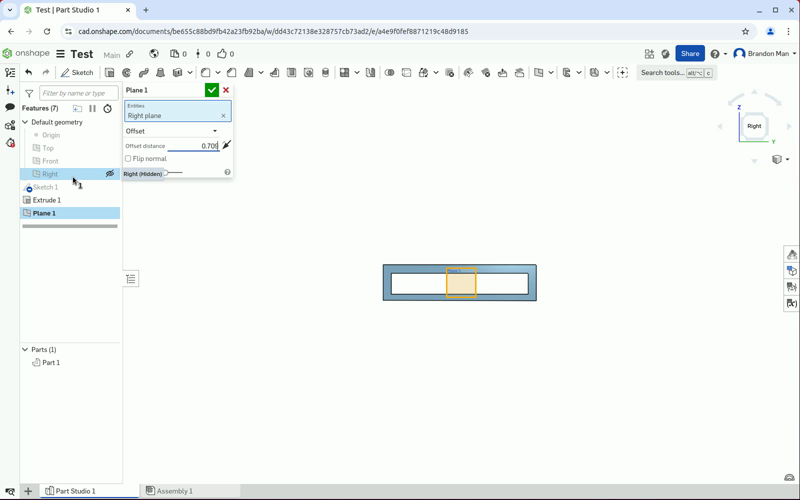
key(enter, 2)
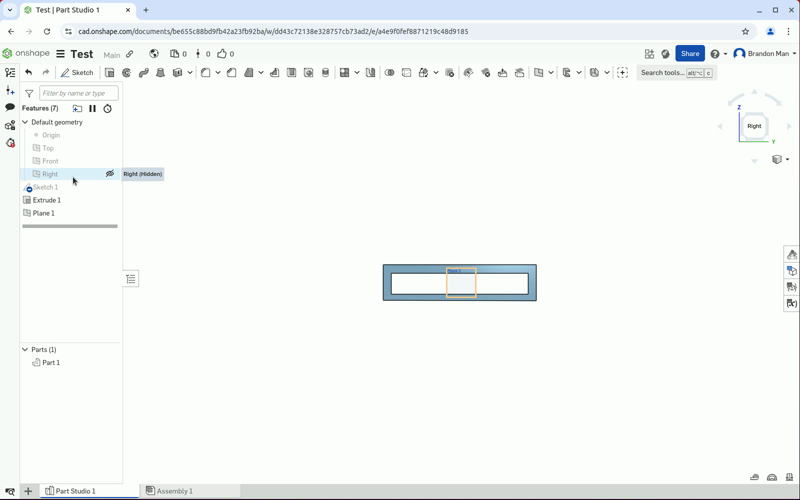
key(shift+s)
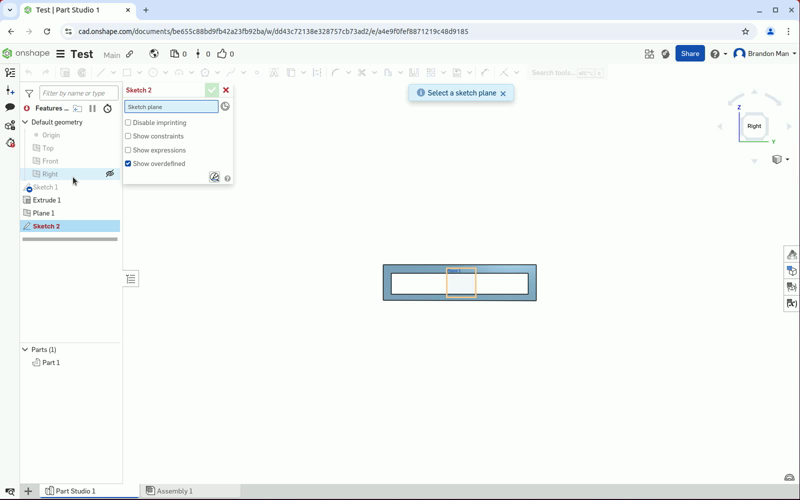
mouse_move(73, 215)
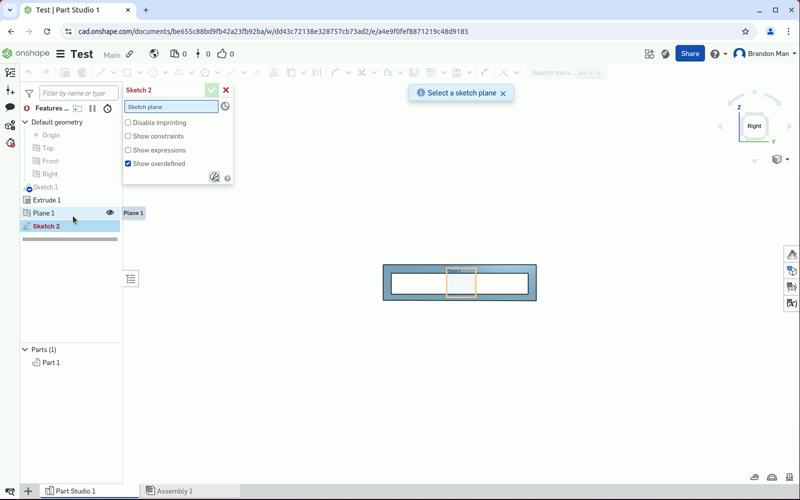
click(73, 215)
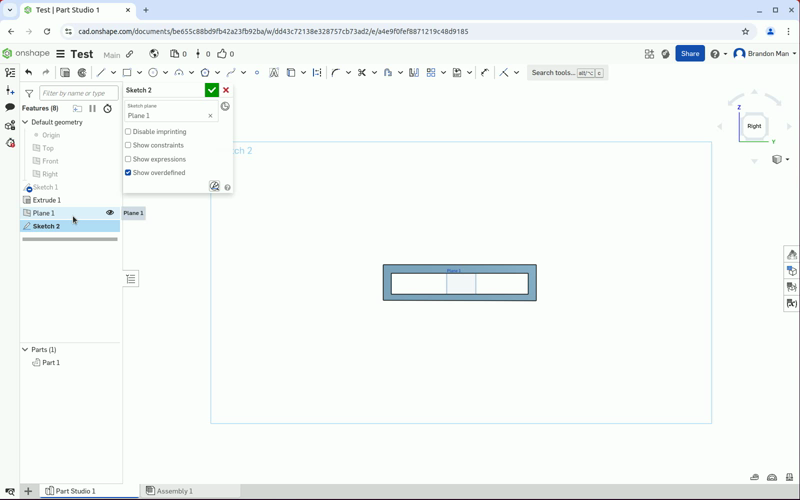
mouse_move(73, 352)
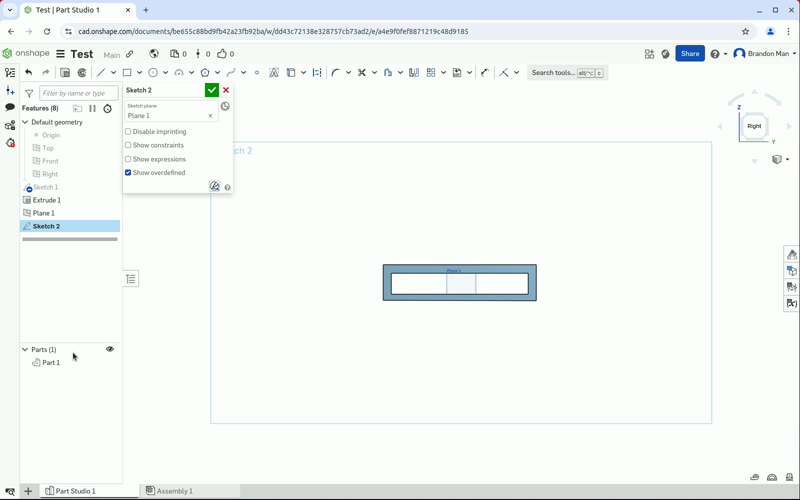
key(y)
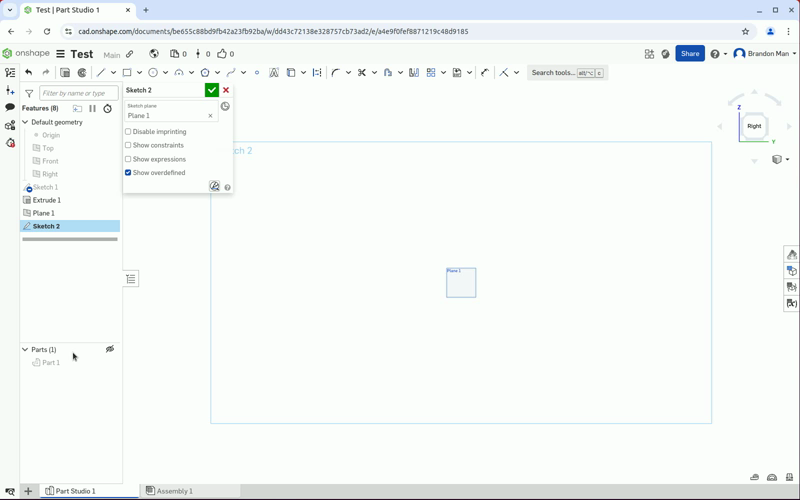
key(l)
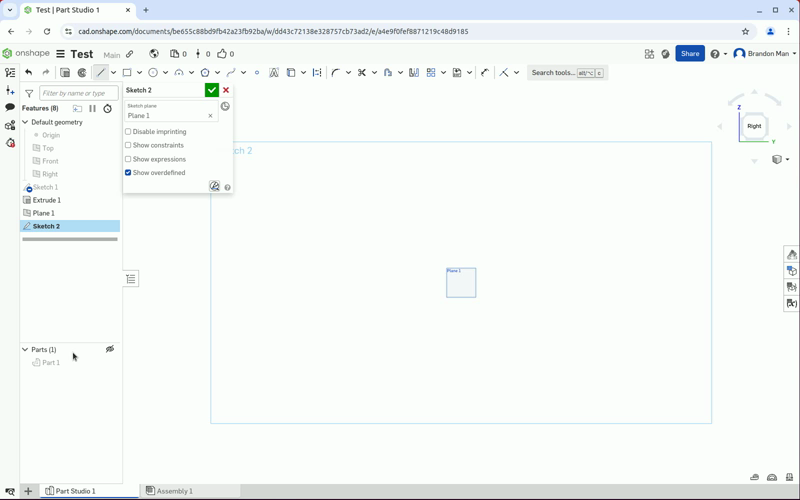
key_down(shift)
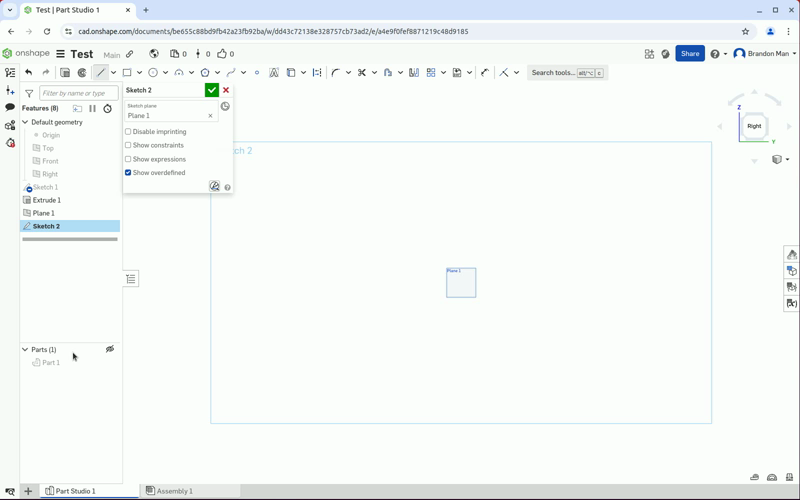
mouse_move(459, 294)
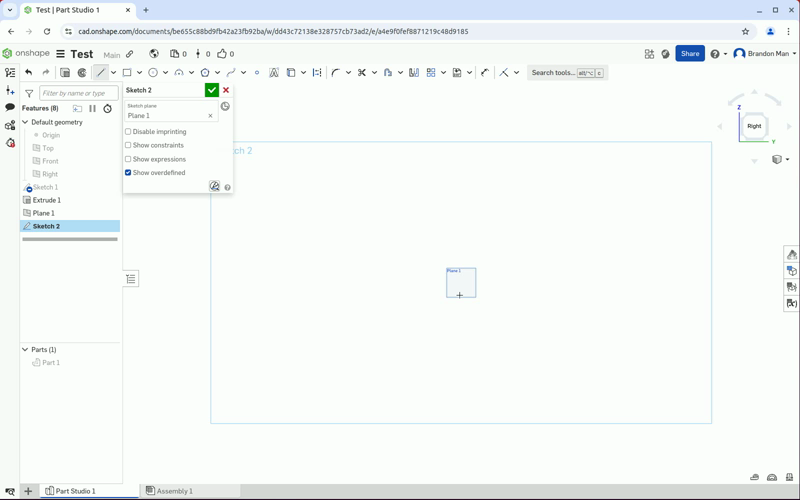
click(459, 294)
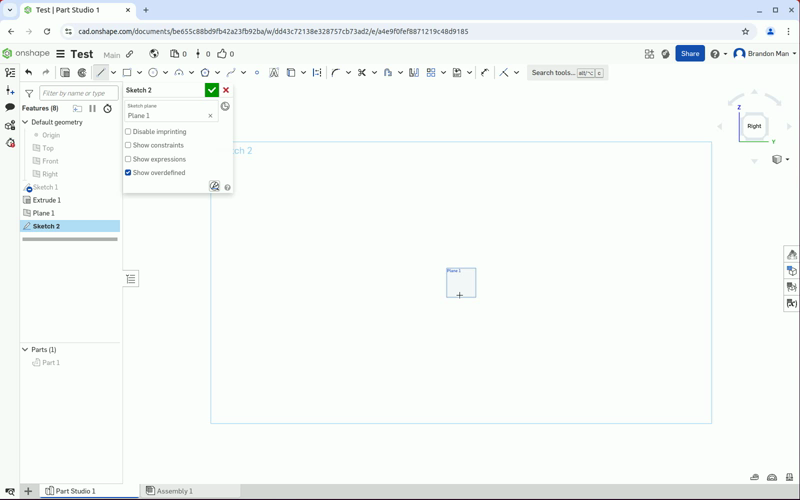
key_up(shift)
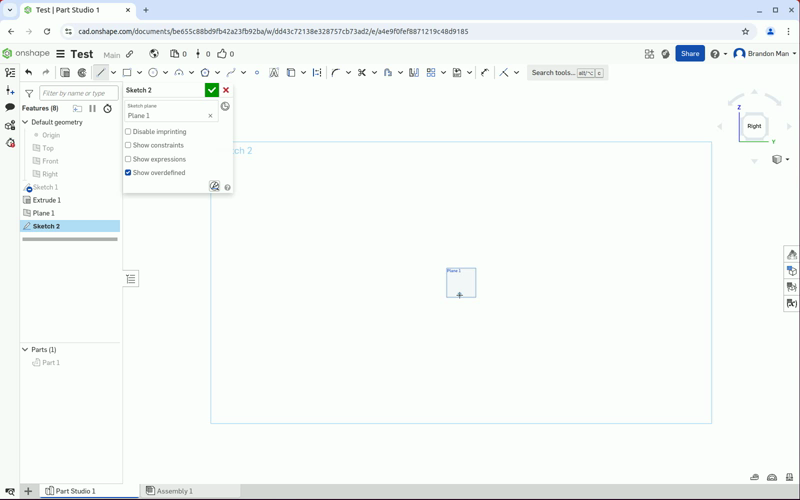
key_down(shift)
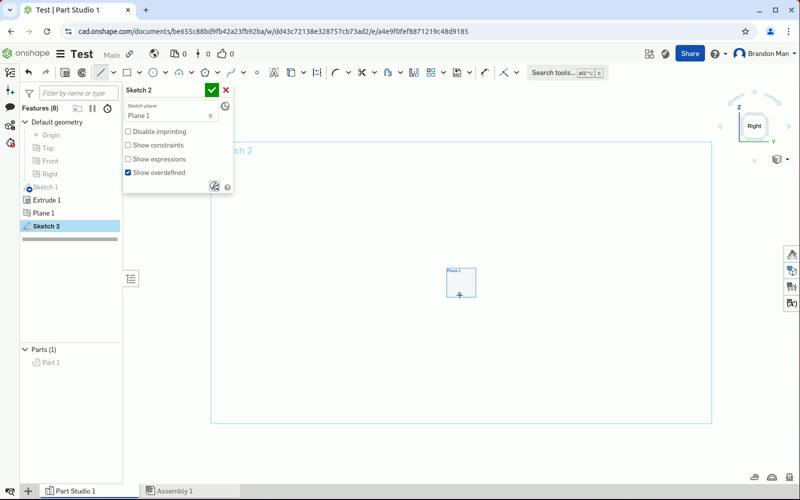
mouse_move(489, 294)
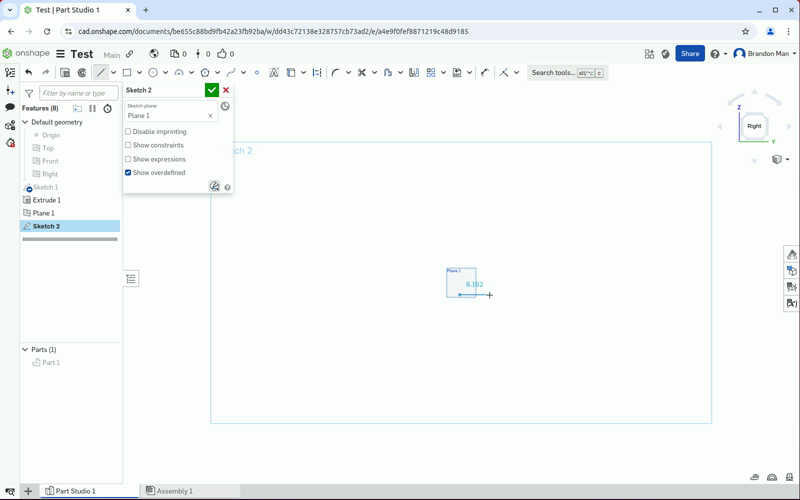
mouse_move(463, 294)
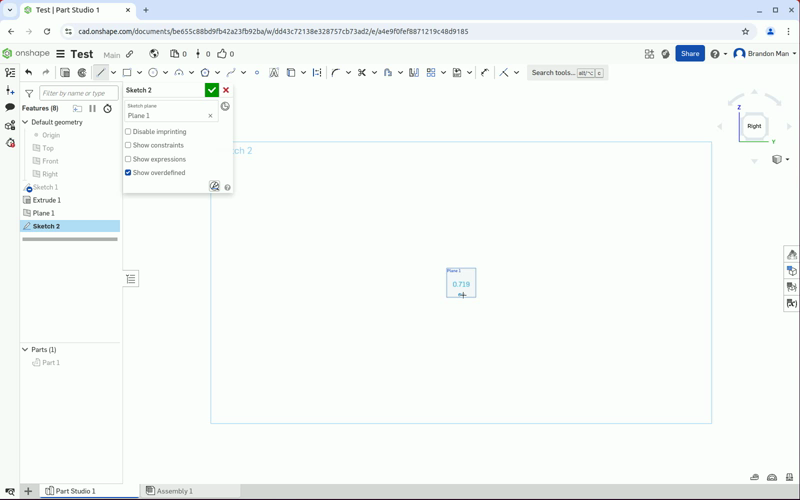
scroll(6)
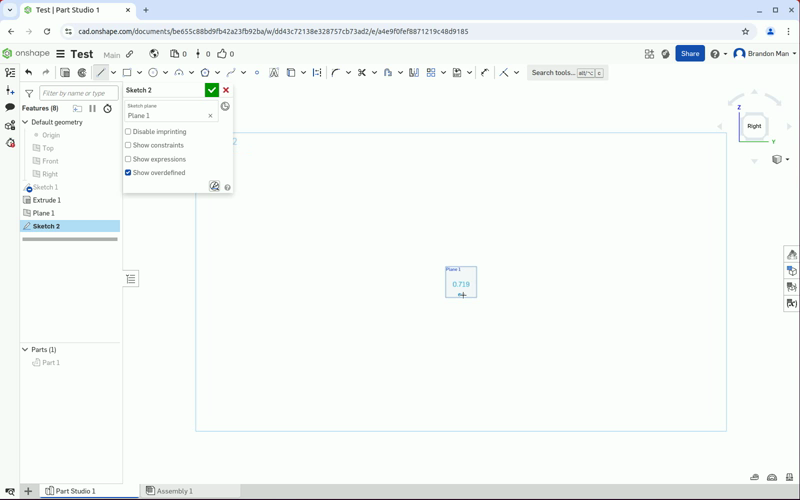
scroll(6)
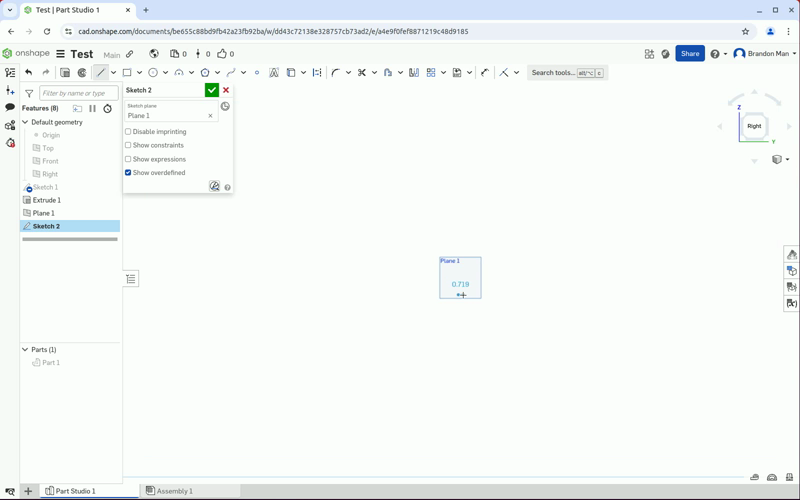
scroll(6)
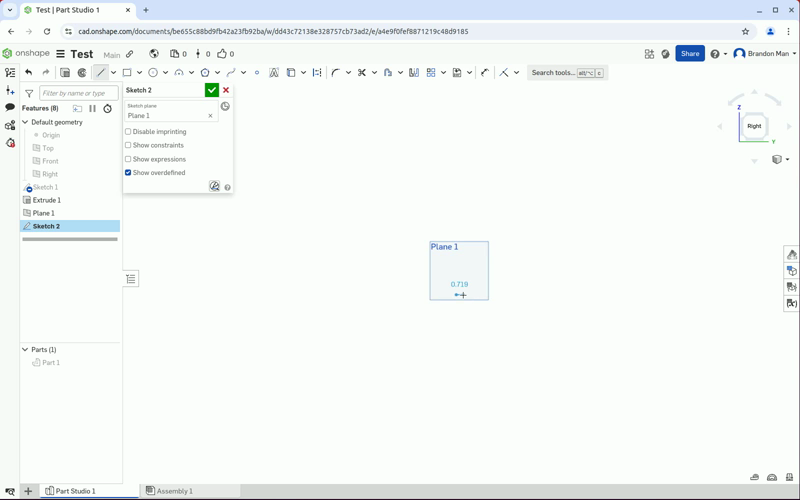
scroll(6)
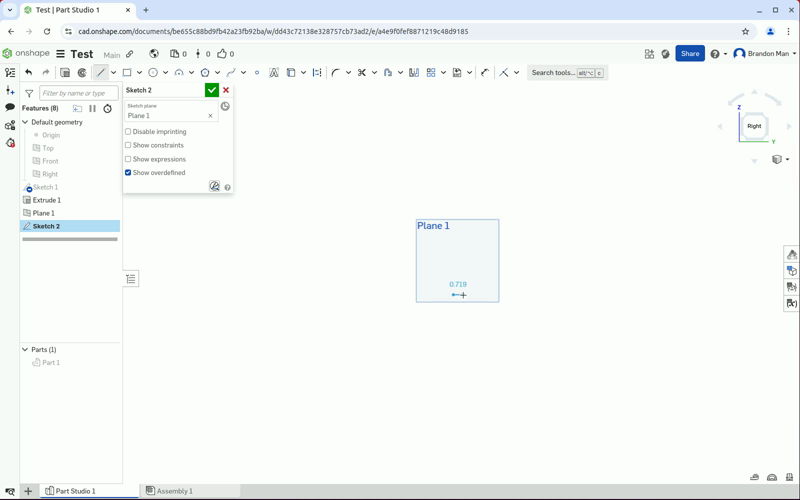
scroll(6)
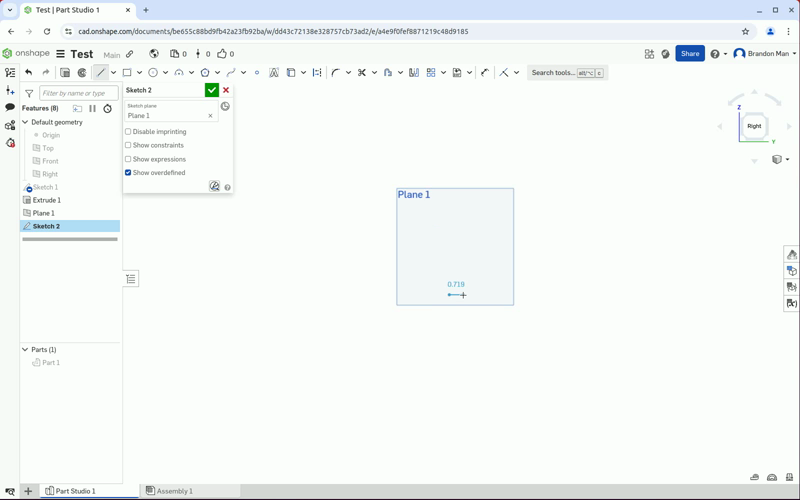
scroll(6)
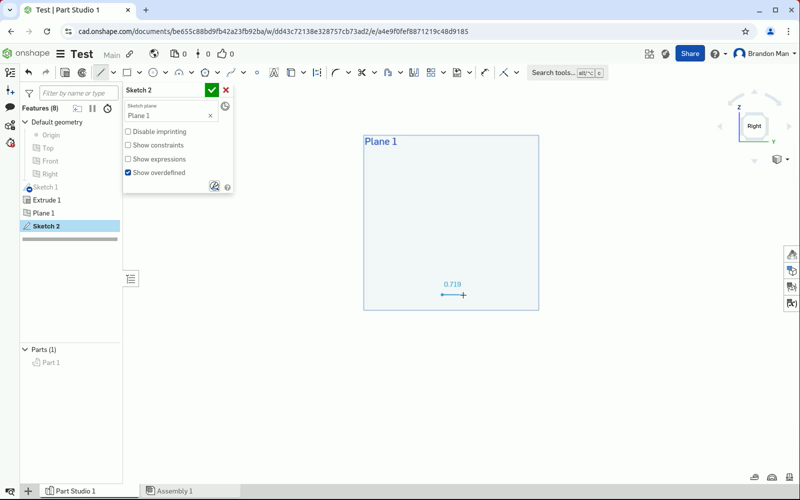
scroll(6)
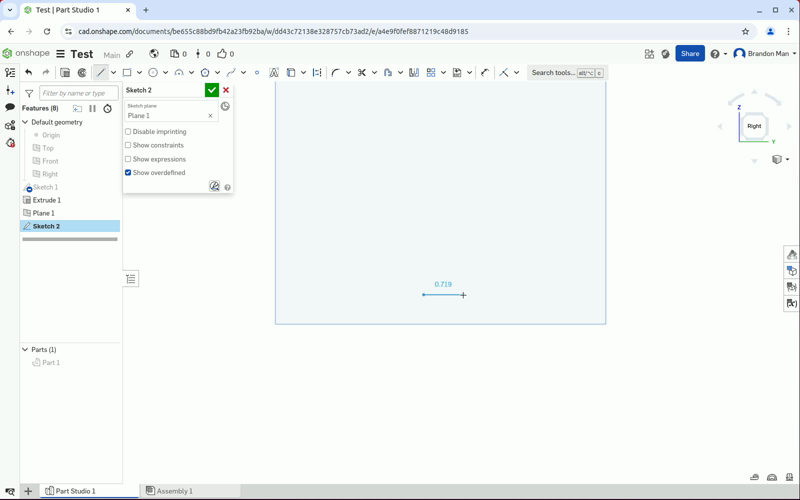
click(463, 294)
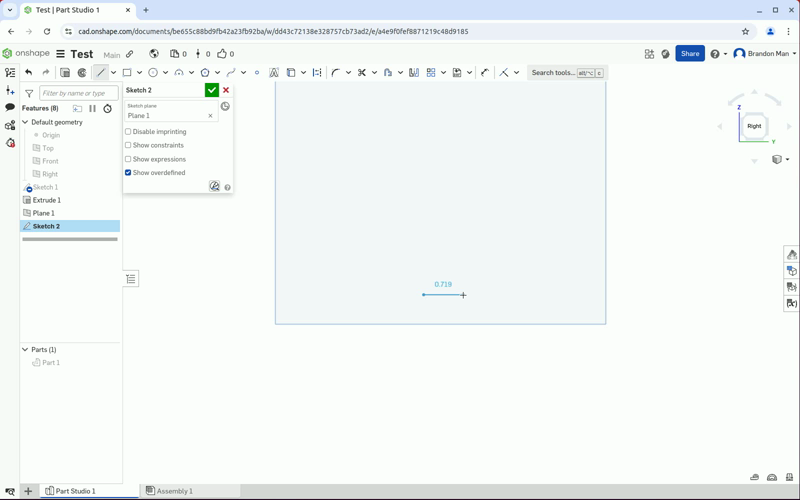
scroll(-6)
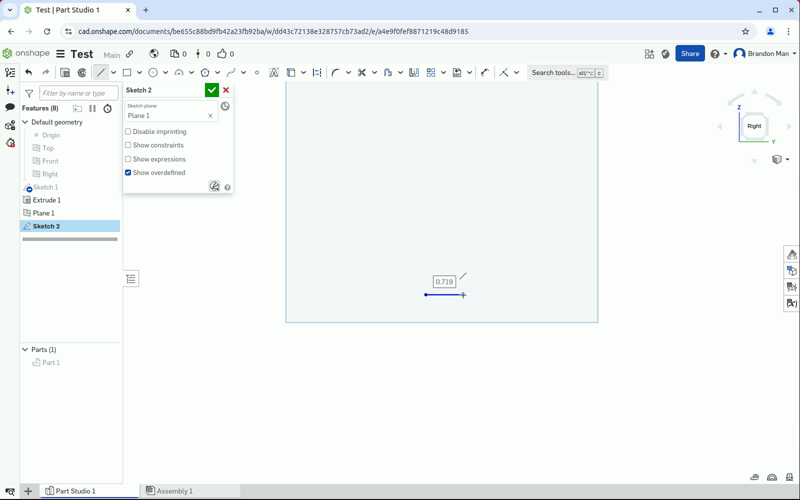
scroll(-6)
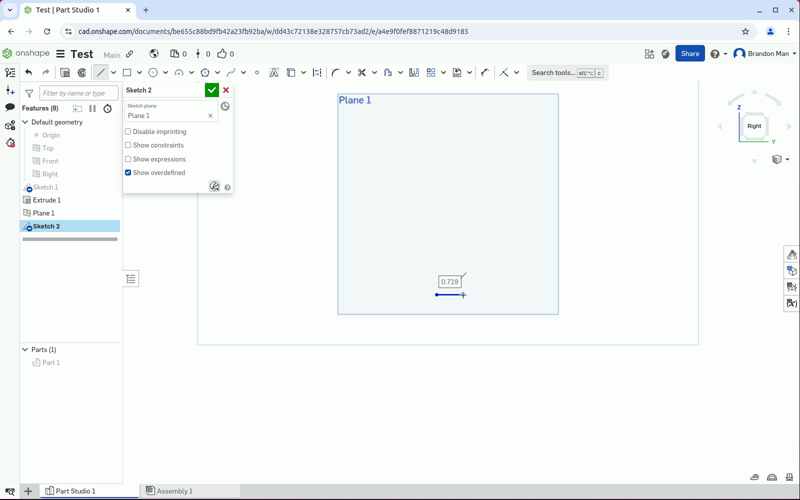
scroll(-6)
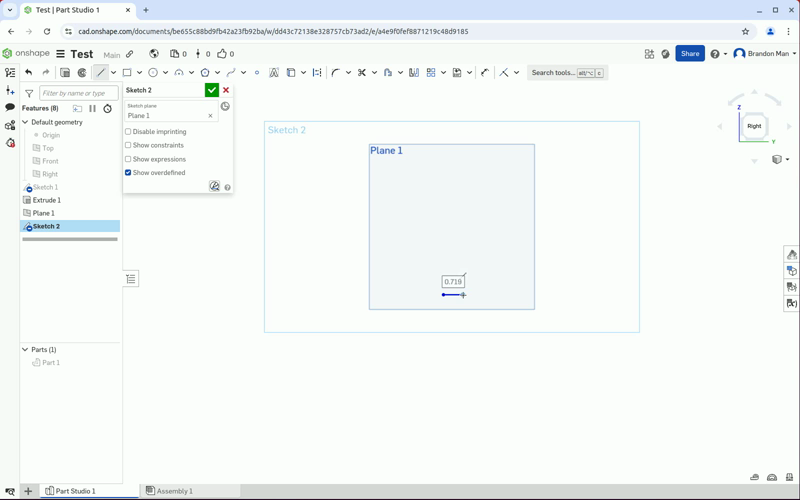
scroll(-6)
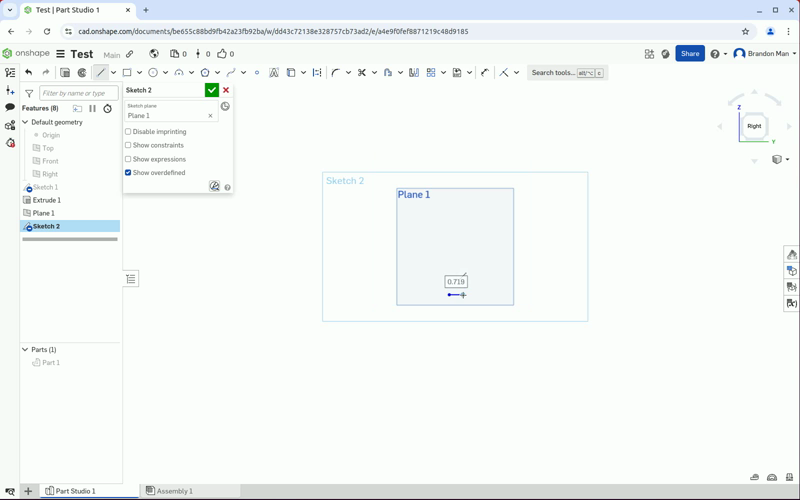
scroll(-6)
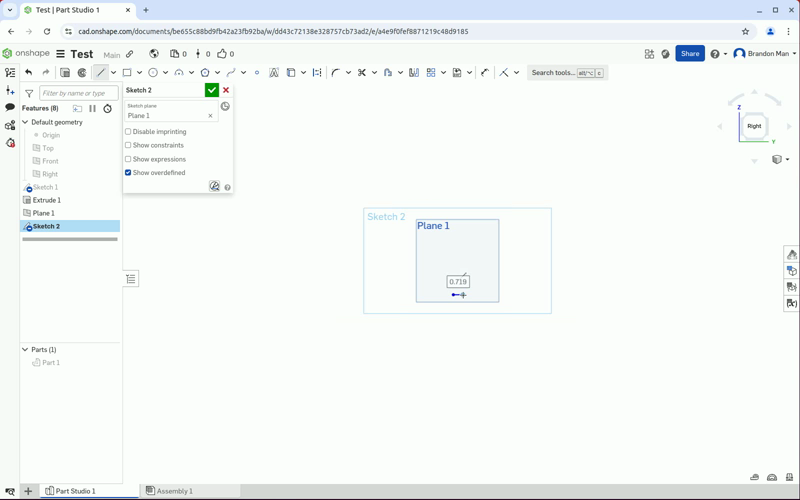
scroll(-6)
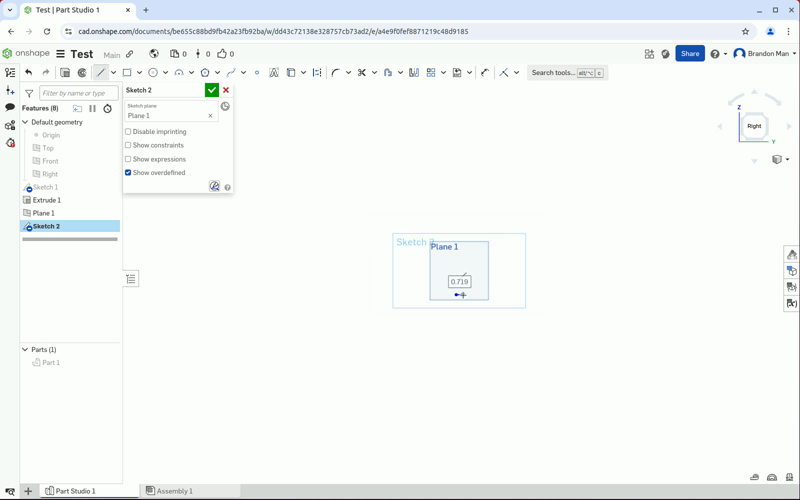
scroll(-6)
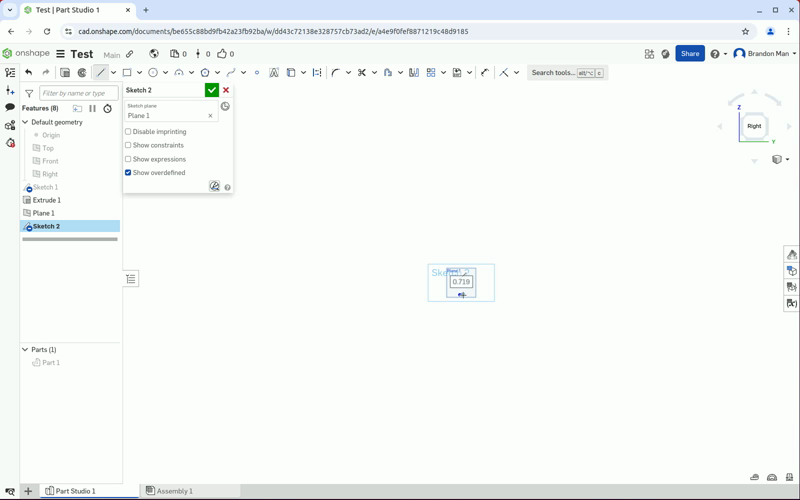
key_up(shift)
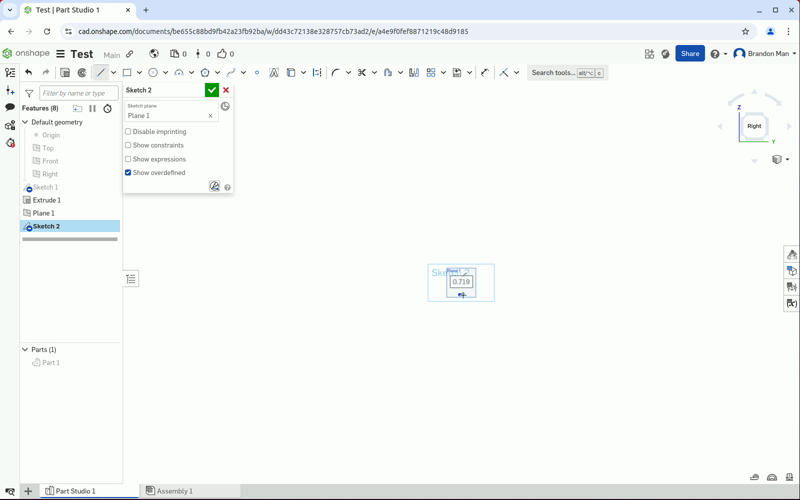
key_down(shift)
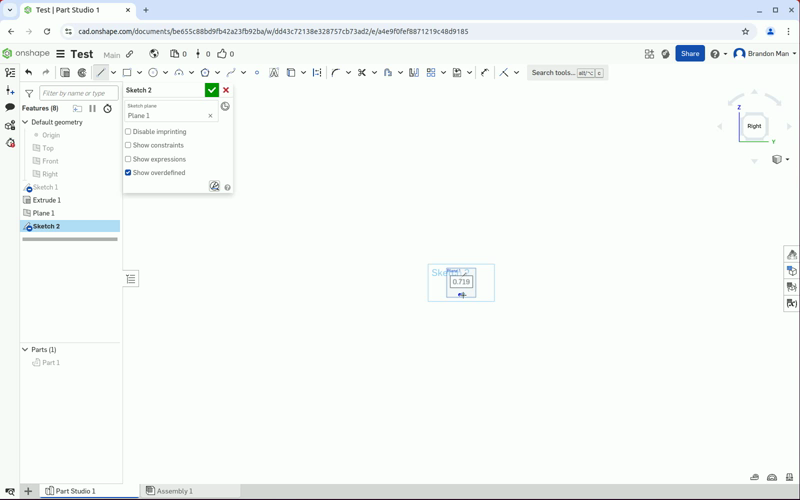
mouse_move(493, 294)
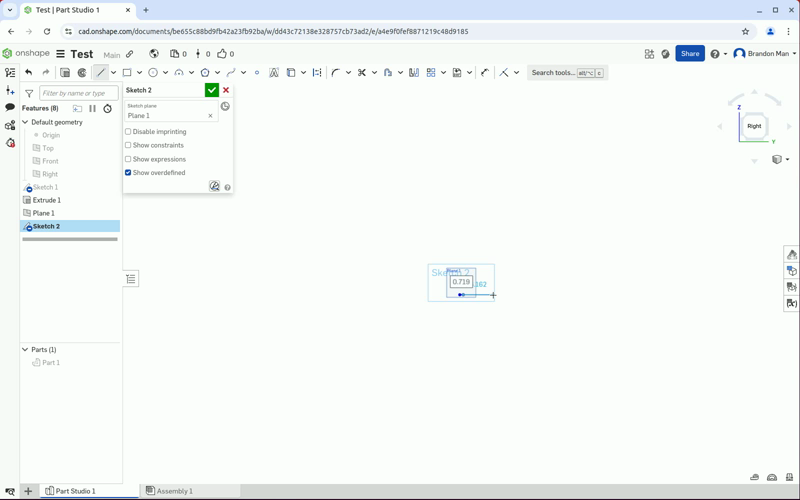
mouse_move(463, 292)
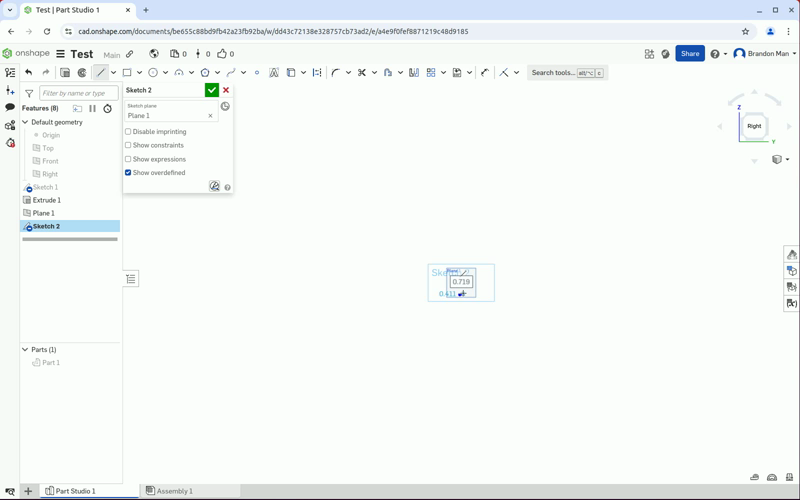
scroll(6)
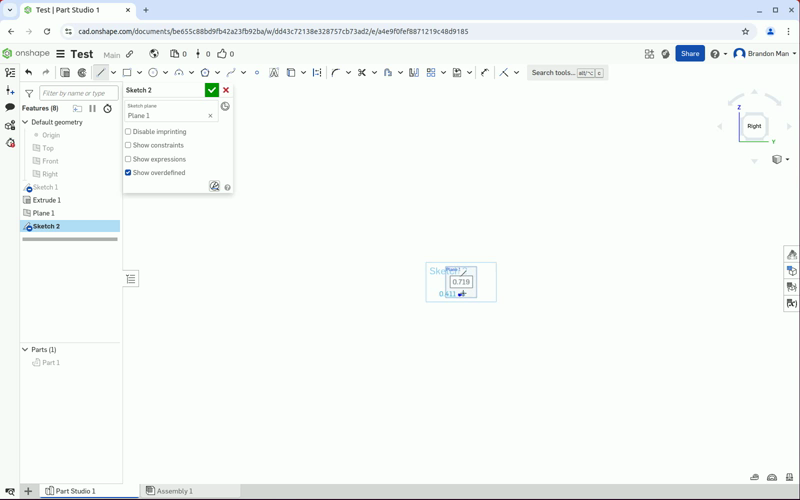
scroll(6)
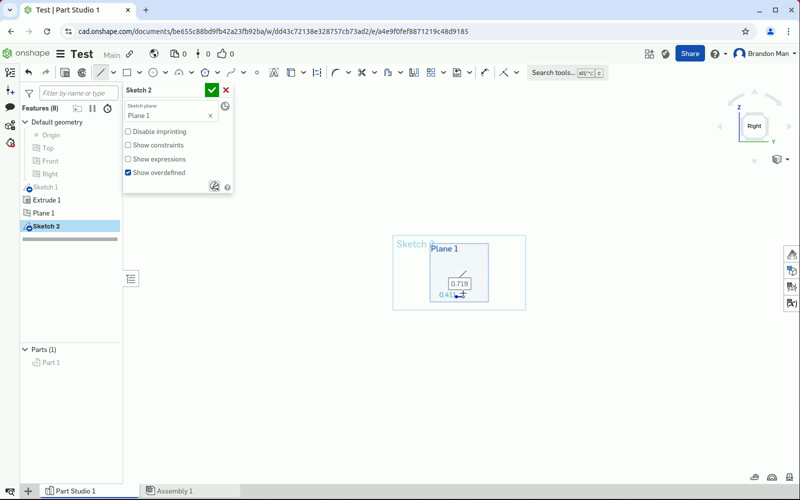
scroll(6)
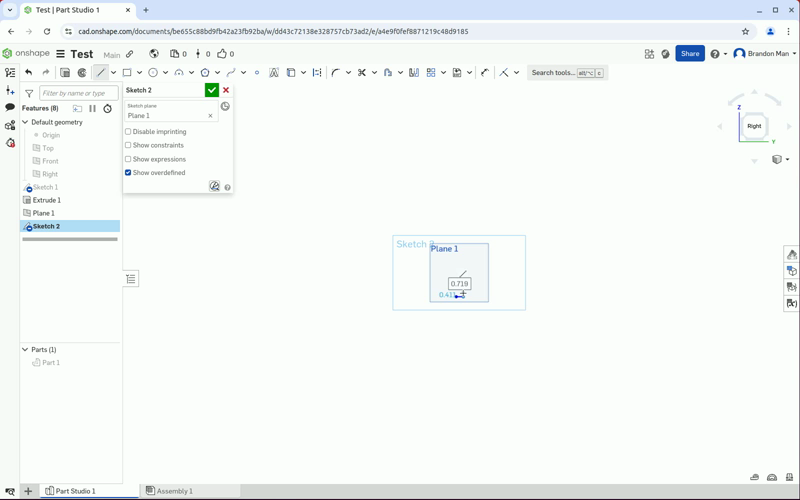
scroll(6)
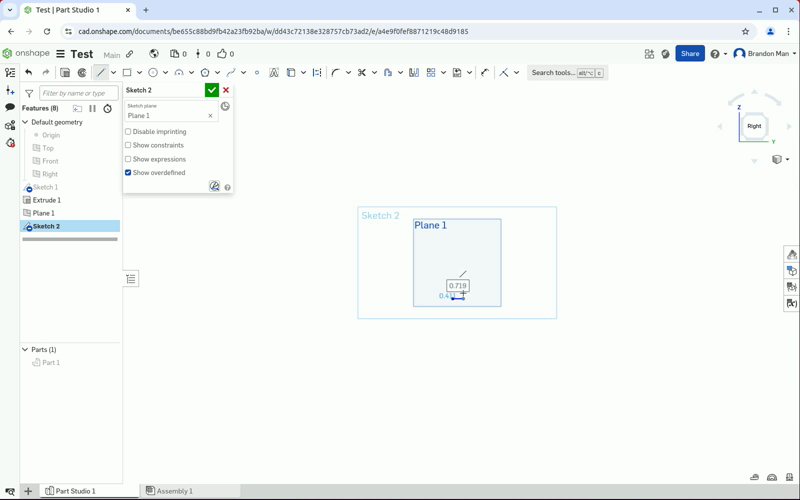
scroll(6)
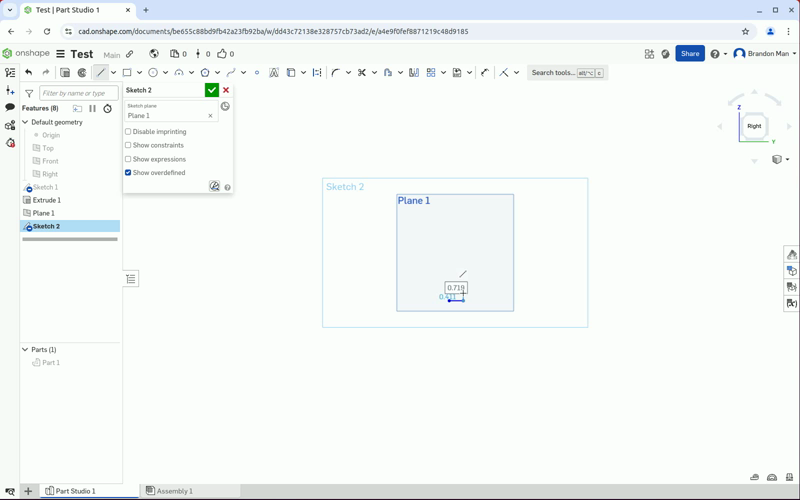
scroll(6)
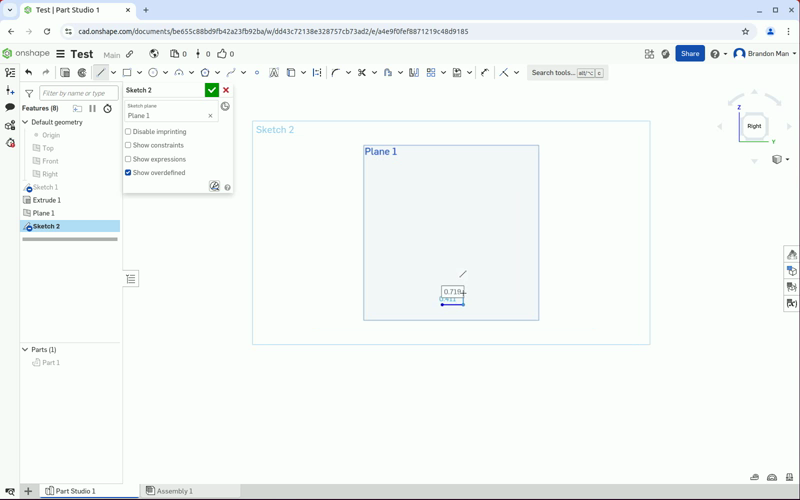
scroll(6)
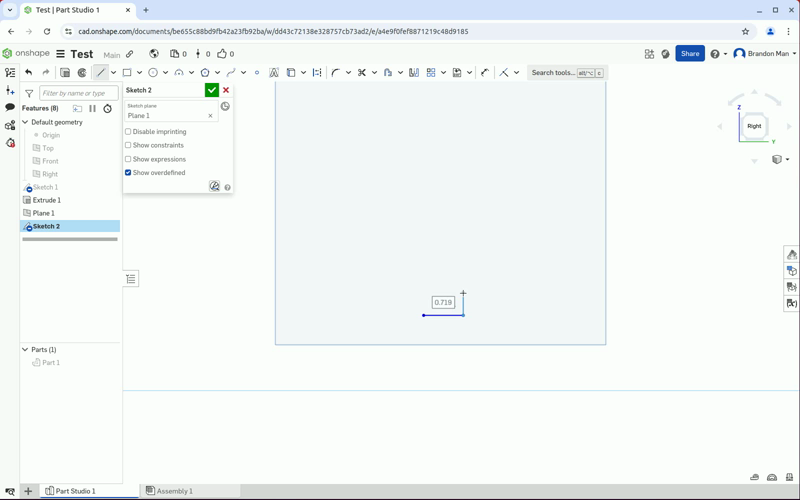
click(463, 292)
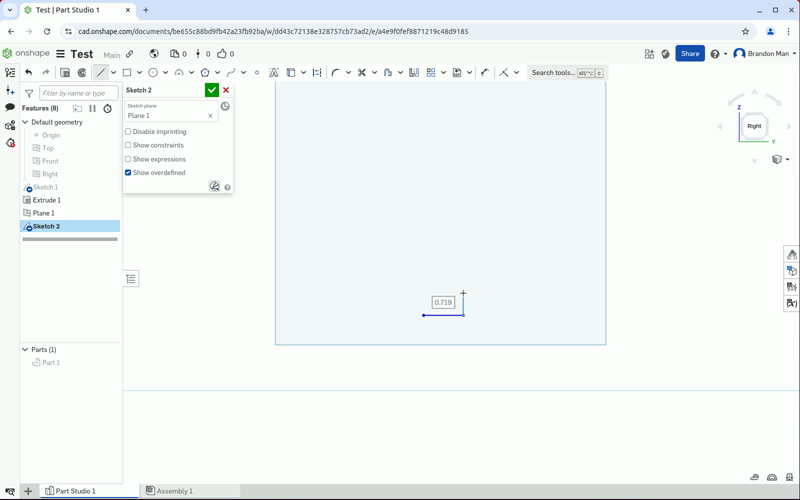
scroll(-6)
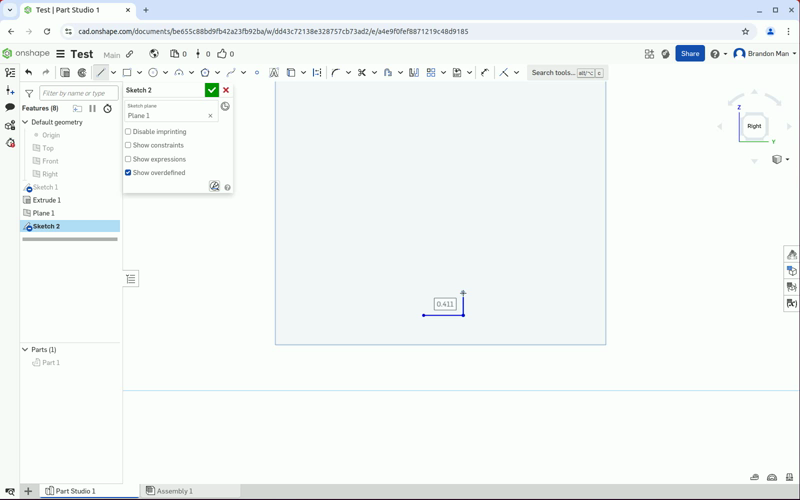
scroll(-6)
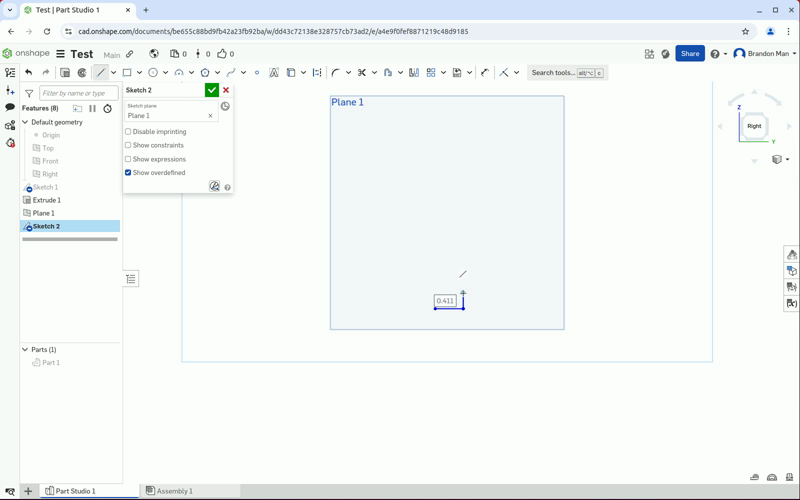
scroll(-6)
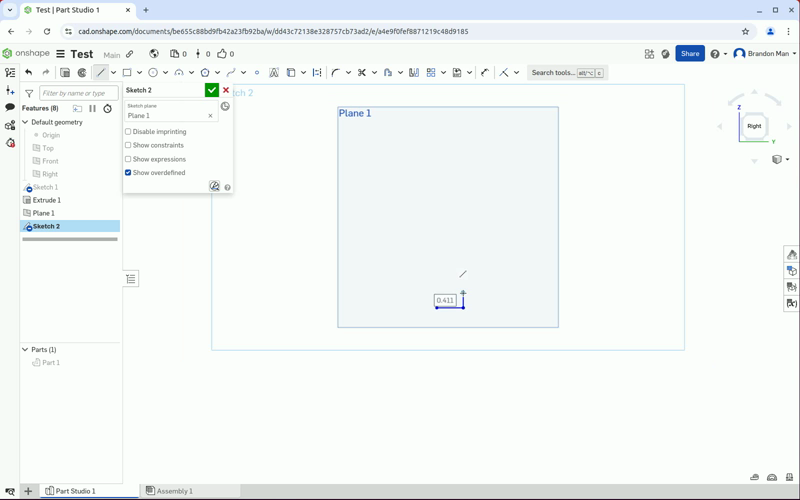
scroll(-6)
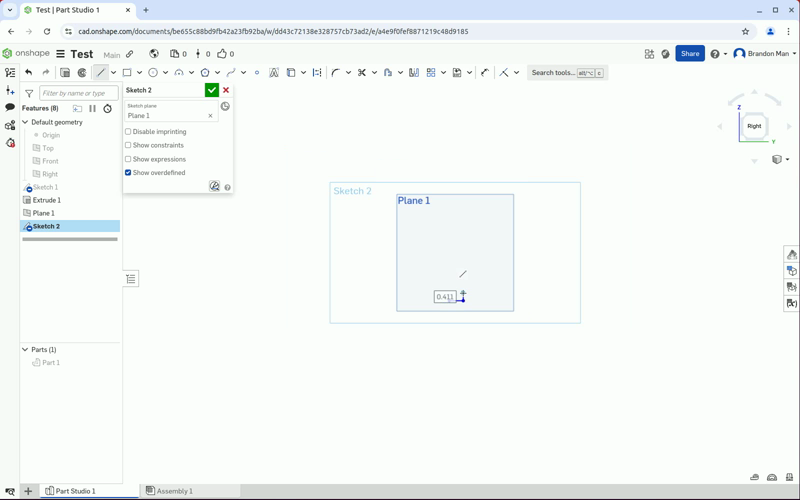
scroll(-6)
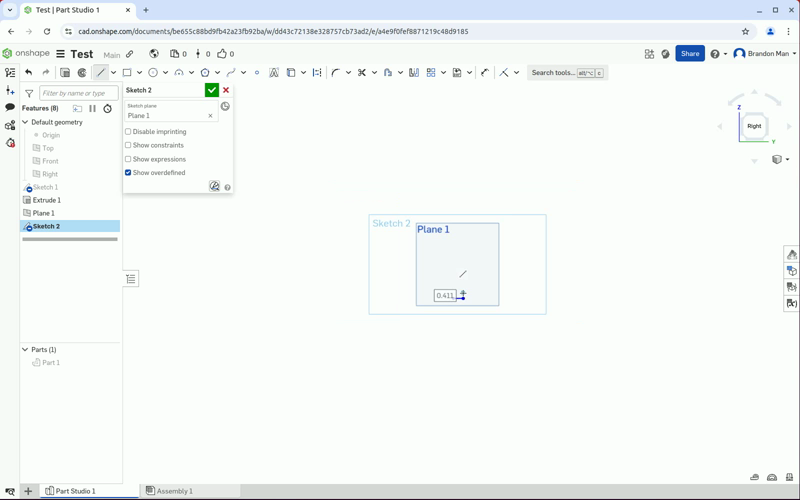
scroll(-6)
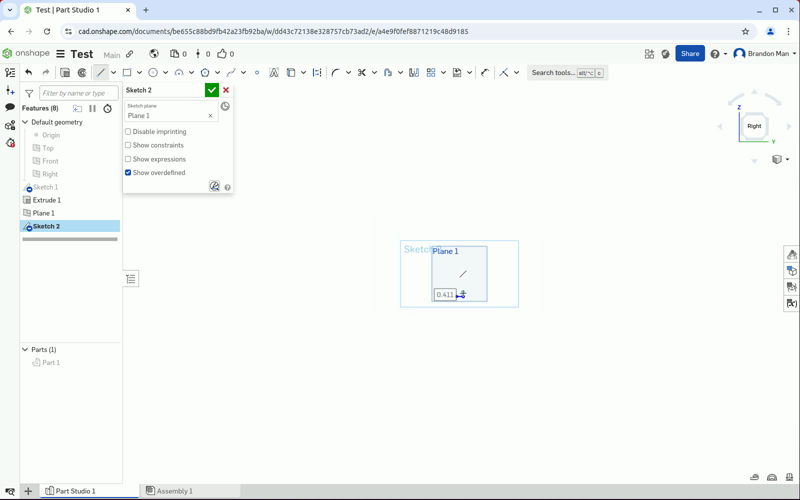
scroll(-6)
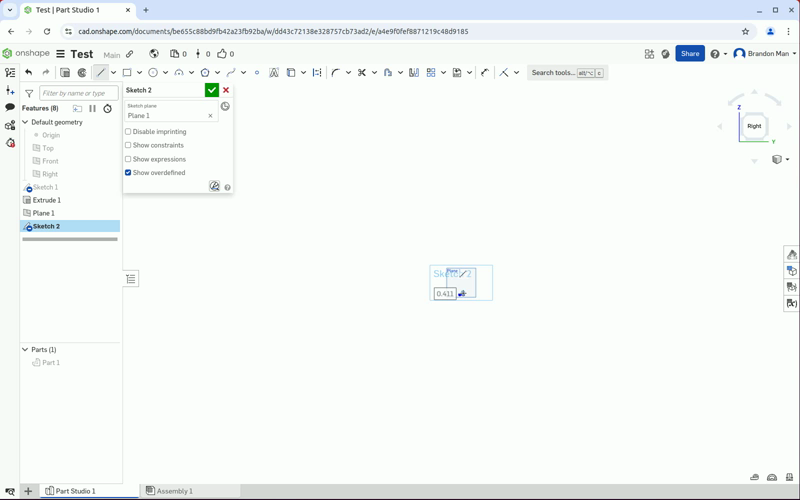
key_up(shift)
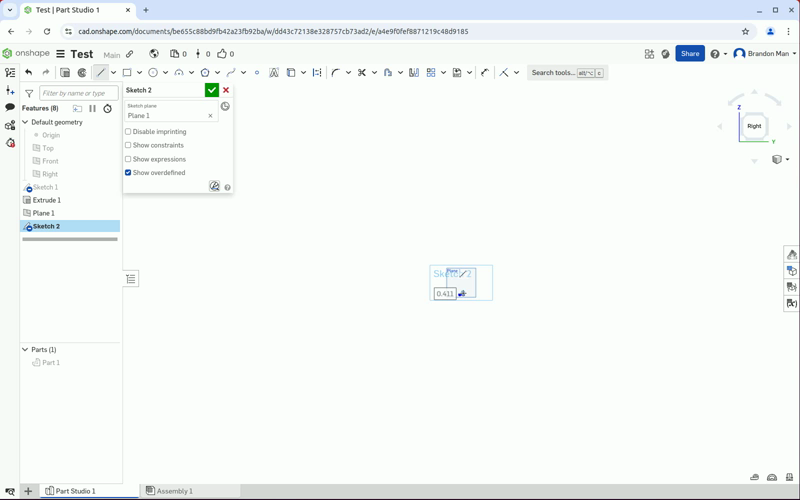
key_down(shift)
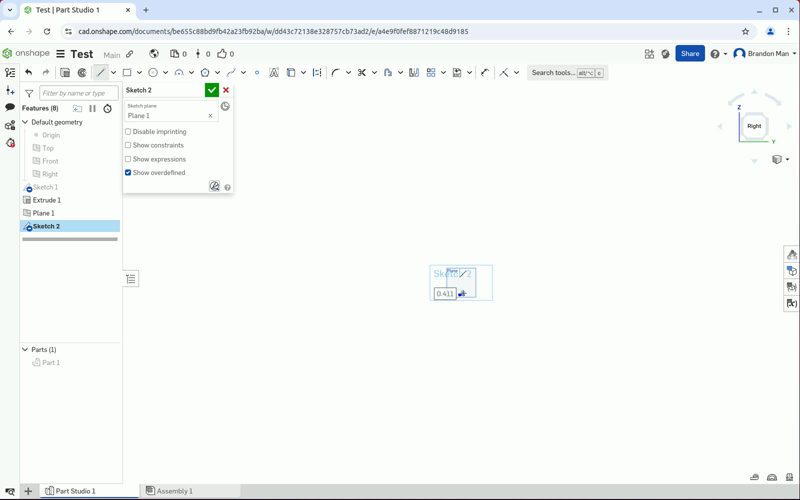
mouse_move(493, 292)
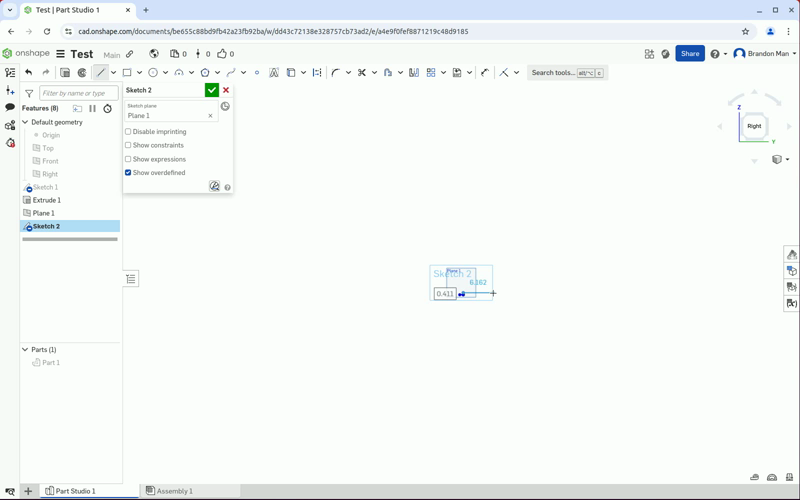
mouse_move(459, 292)
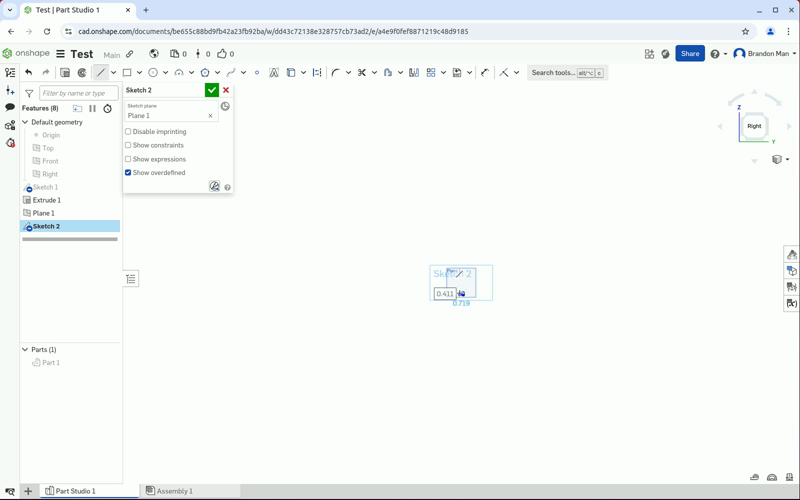
scroll(6)
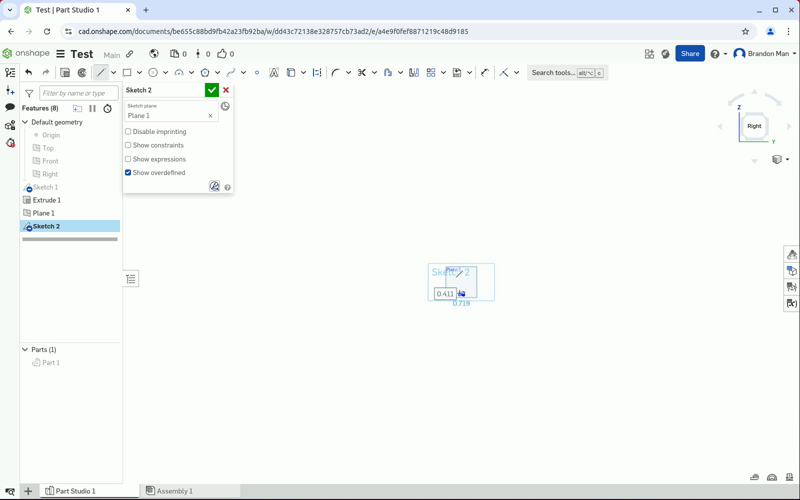
scroll(6)
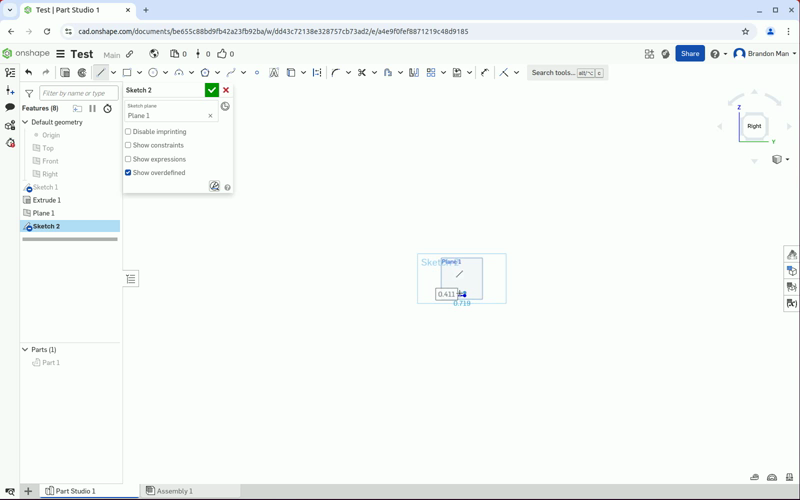
scroll(6)
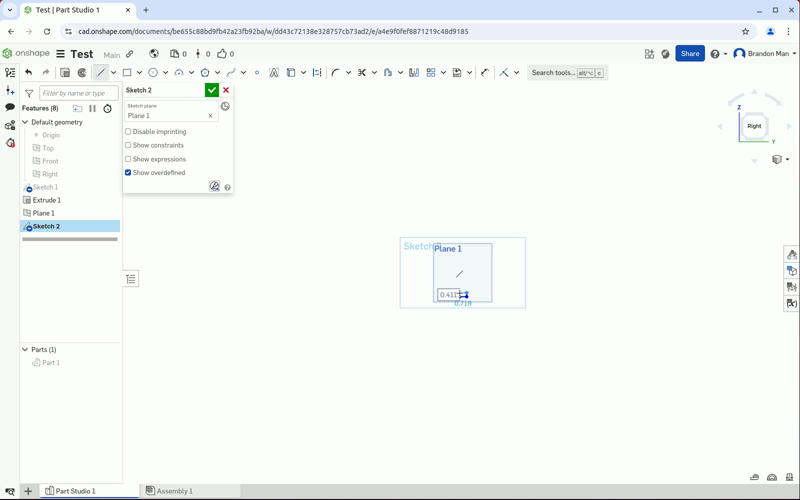
scroll(6)
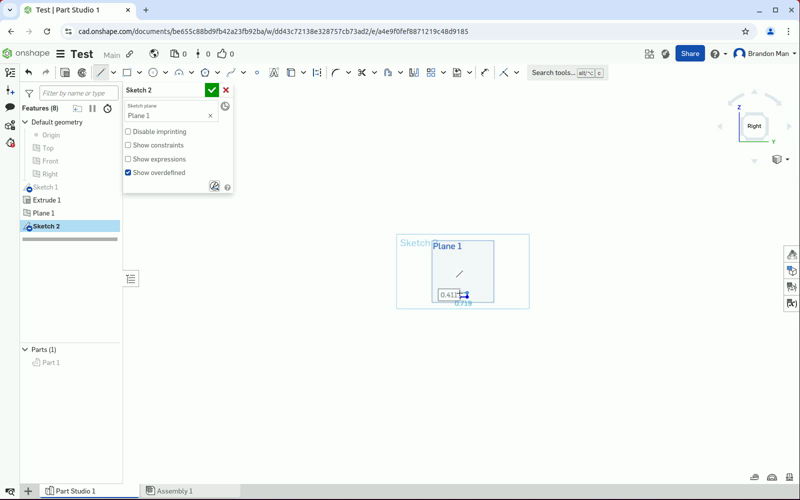
scroll(6)
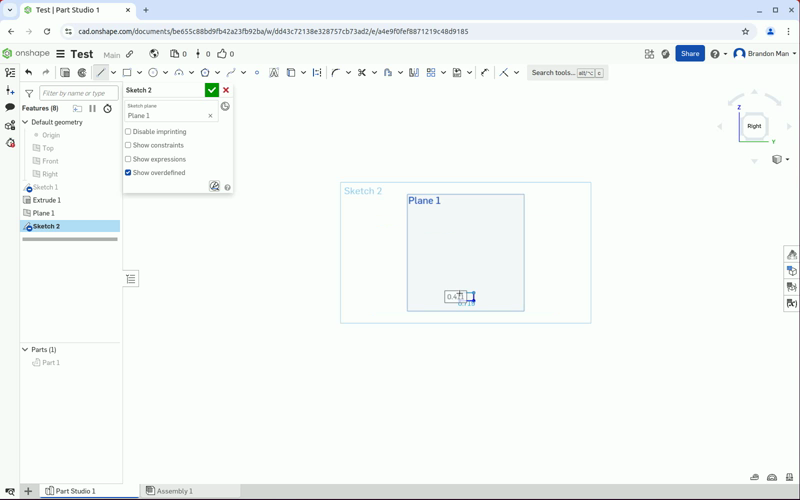
scroll(6)
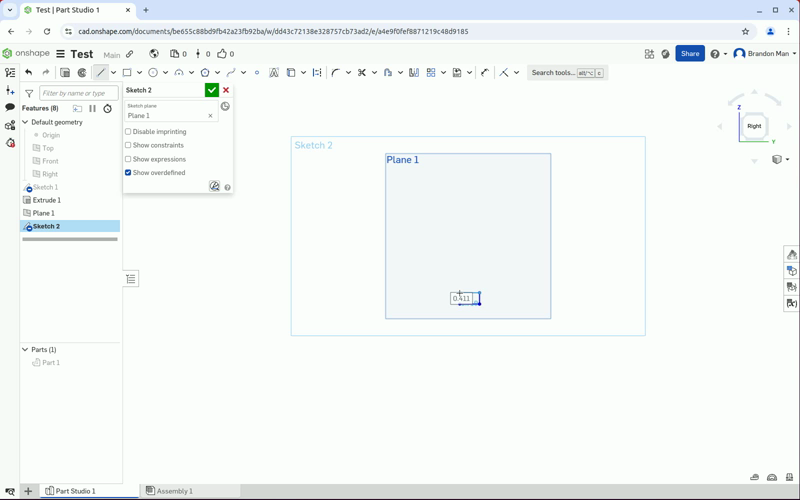
scroll(6)
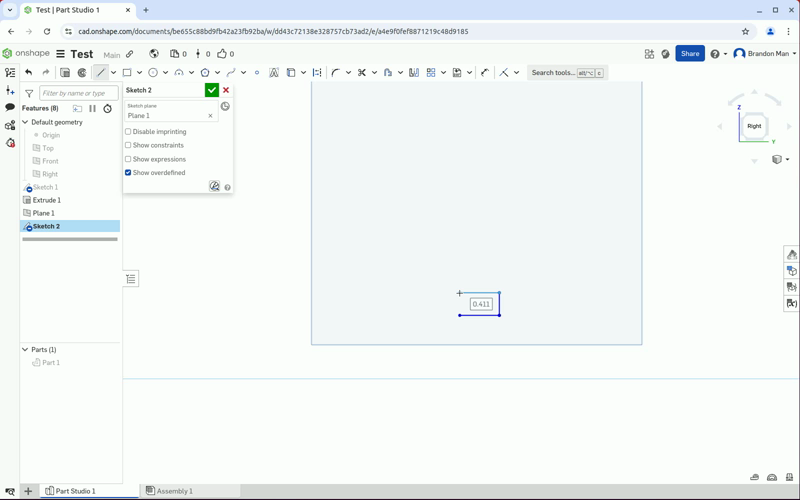
click(459, 292)
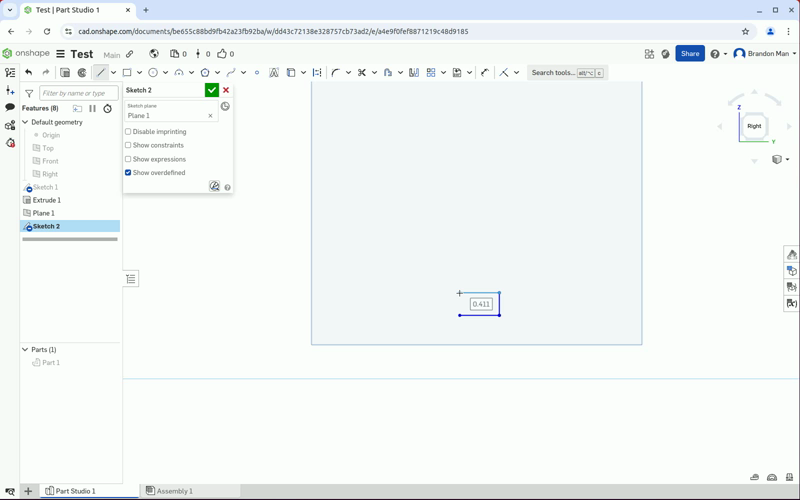
scroll(-6)
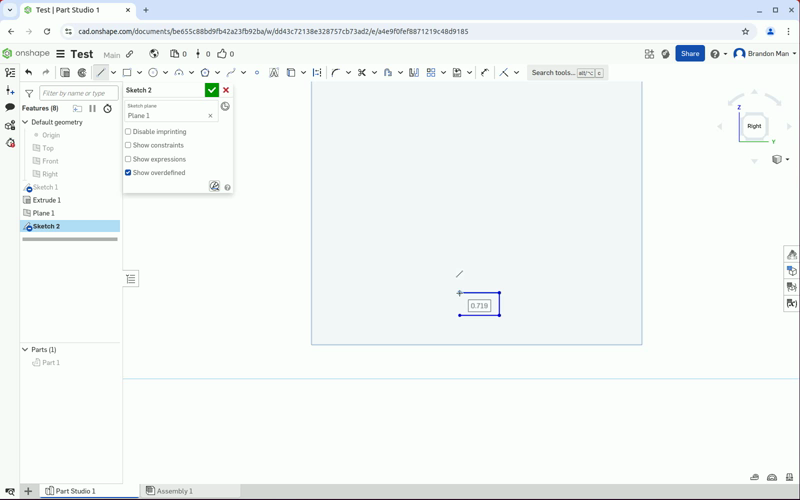
scroll(-6)
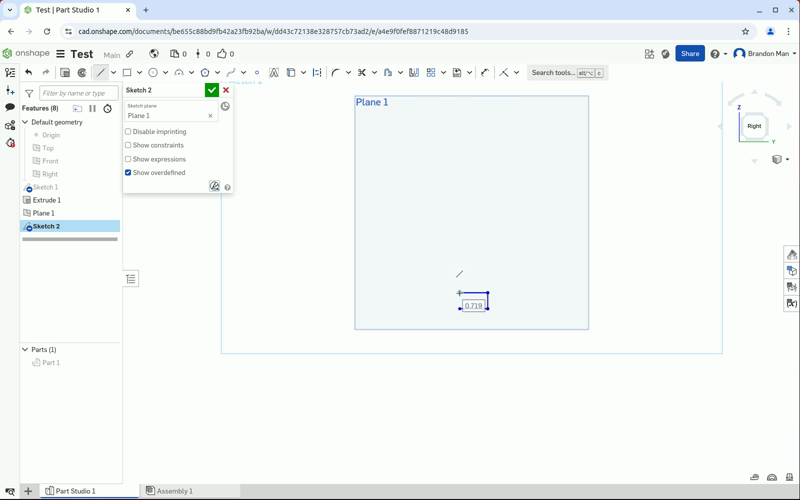
scroll(-6)
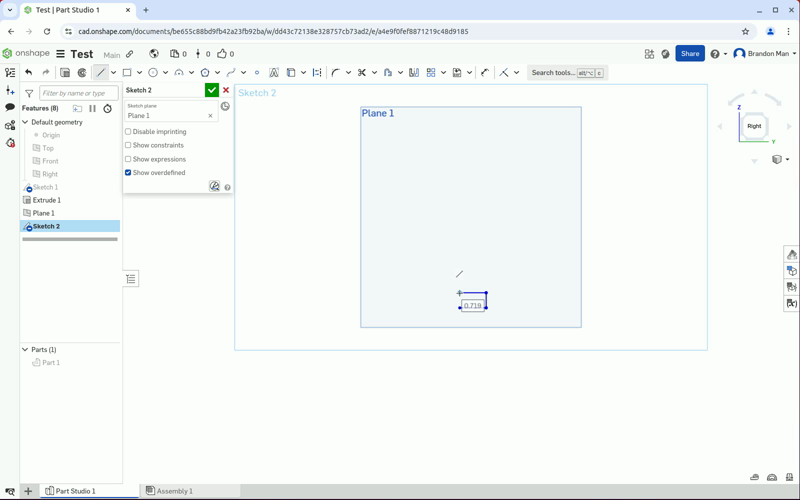
scroll(-6)
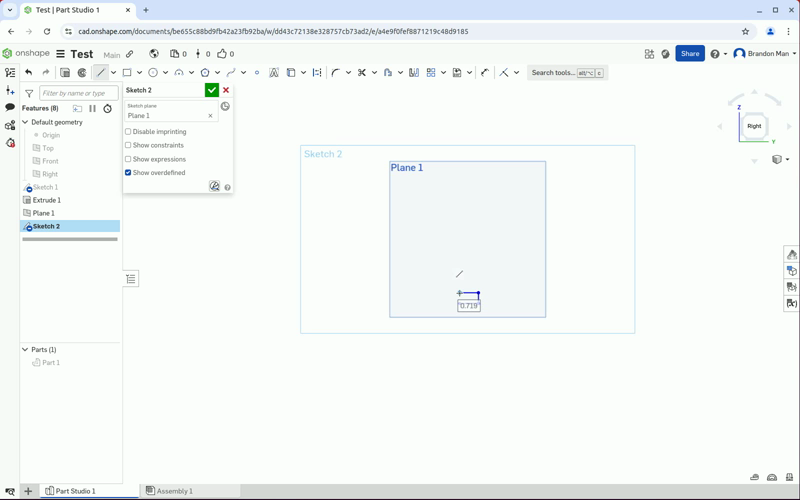
scroll(-6)
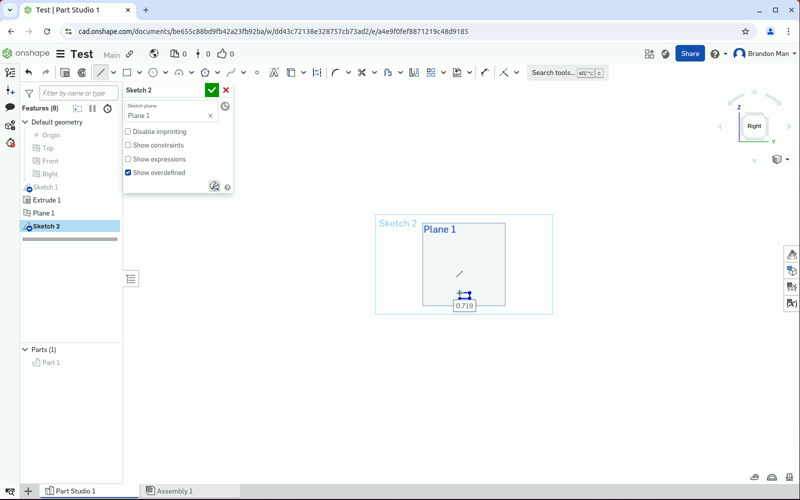
scroll(-6)
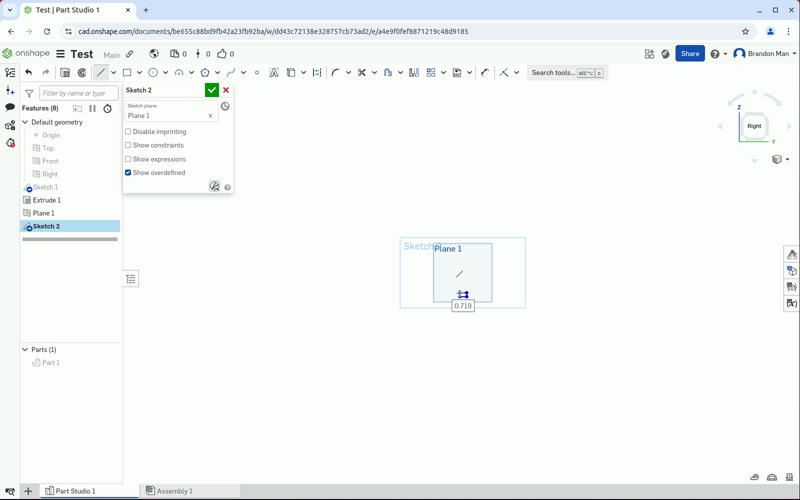
scroll(-6)
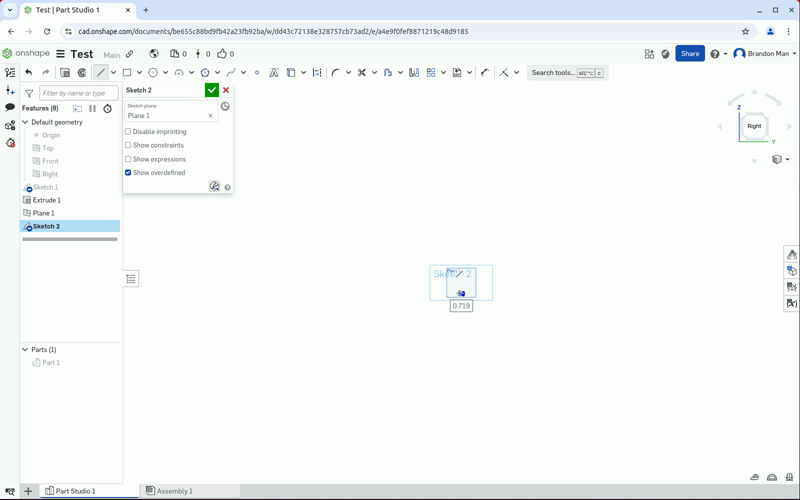
key_up(shift)
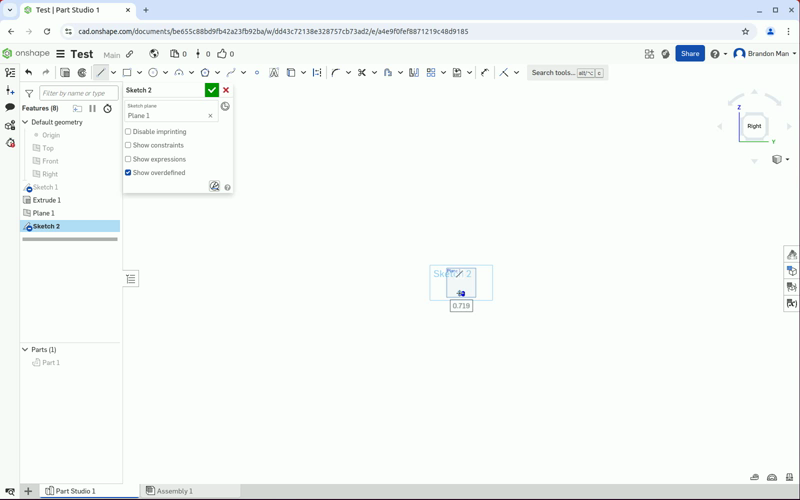
mouse_move(489, 292)
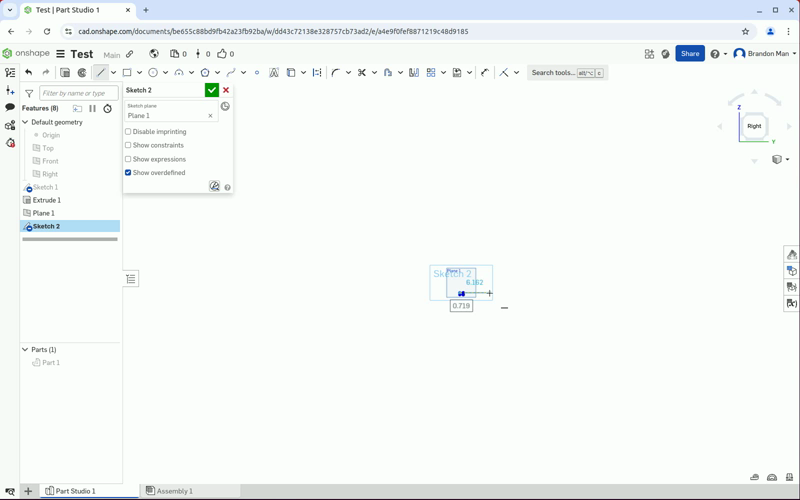
key_down(shift)
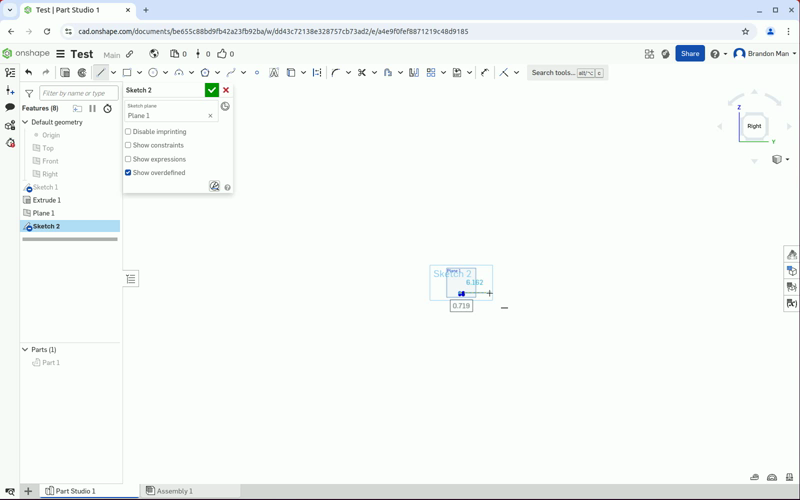
mouse_move(459, 294)
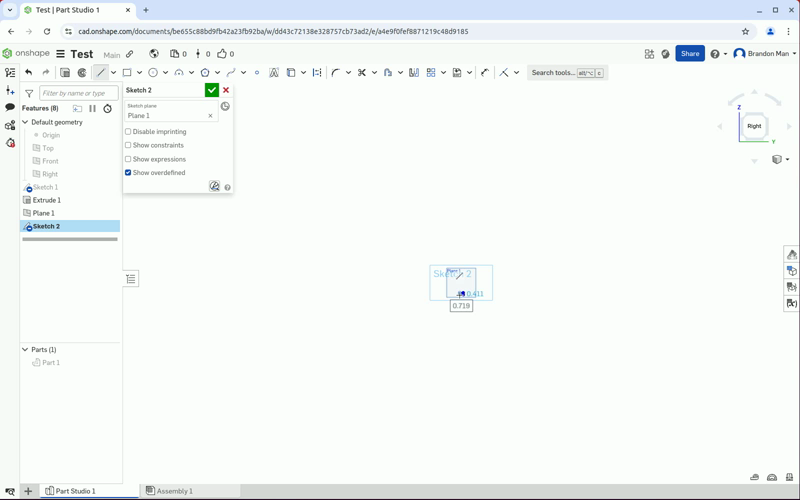
scroll(6)
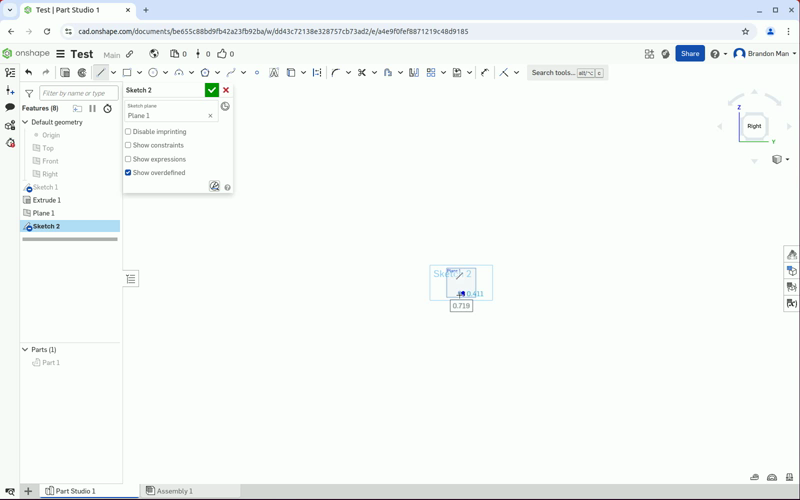
scroll(6)
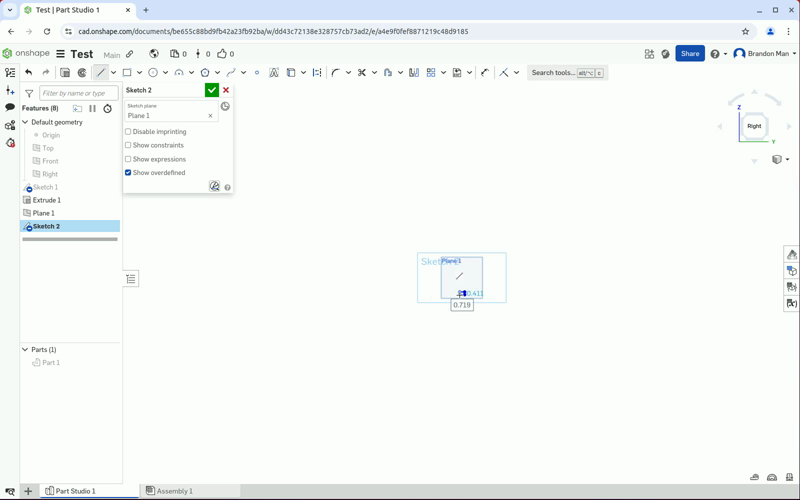
scroll(6)
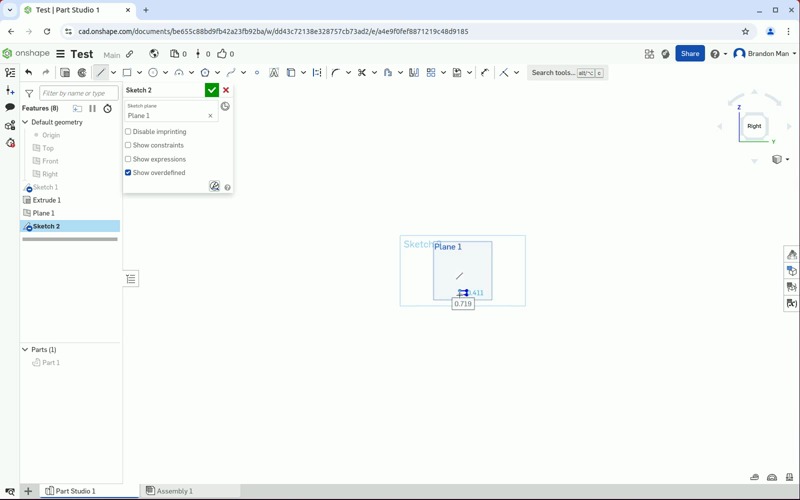
scroll(6)
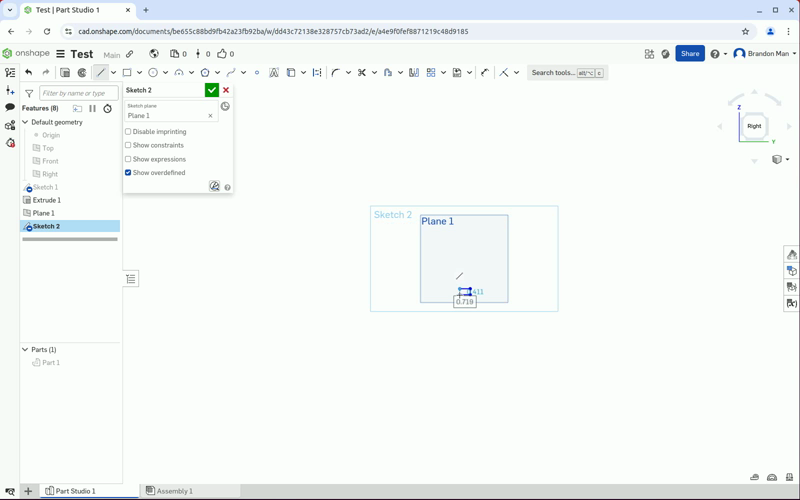
scroll(6)
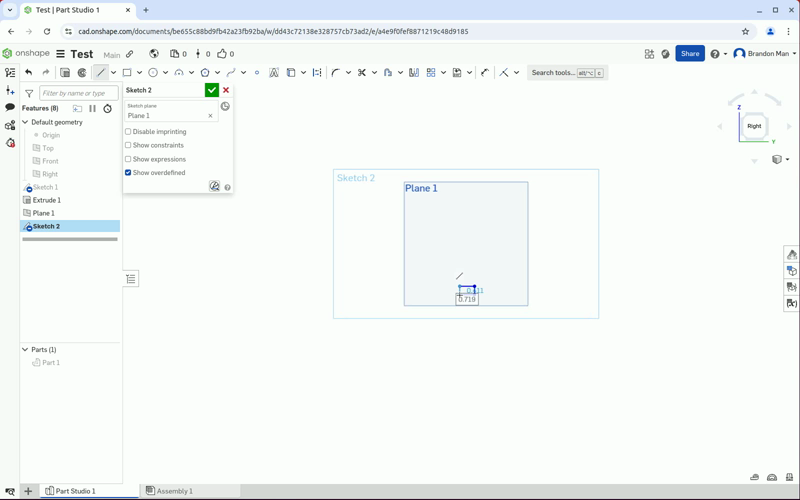
scroll(6)
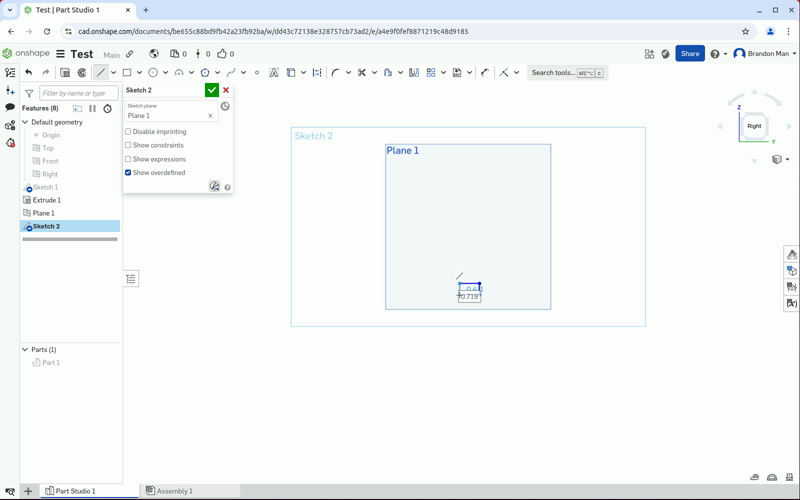
scroll(6)
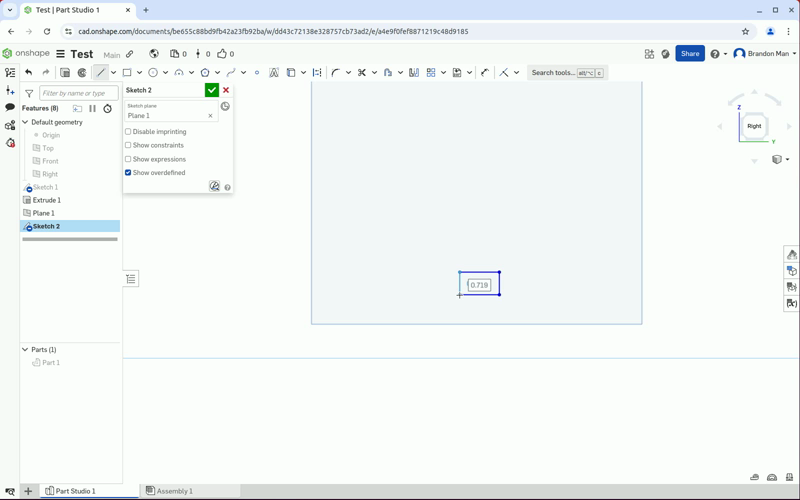
key_up(shift)
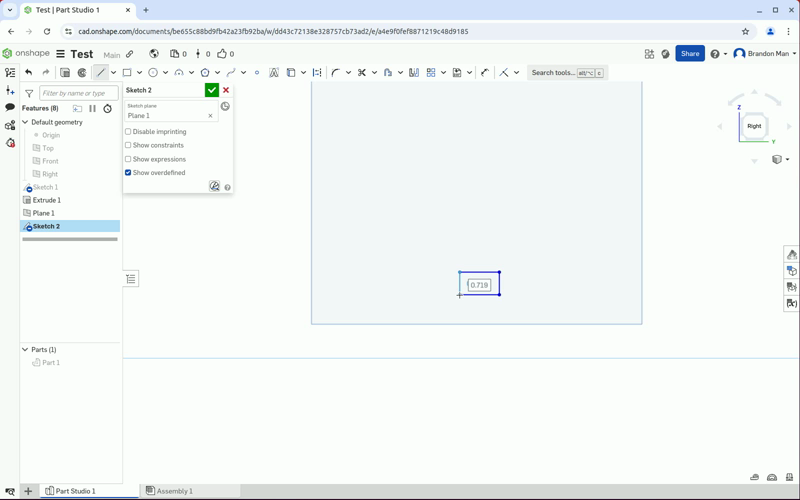
click(459, 294)
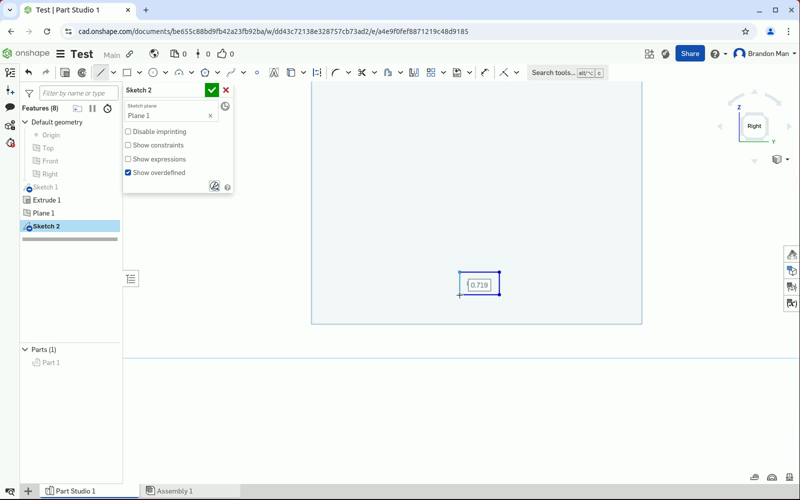
scroll(-6)
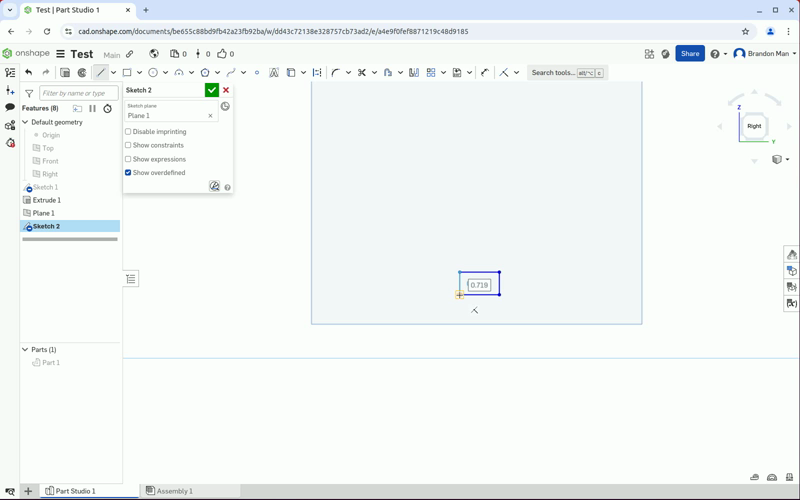
scroll(-6)
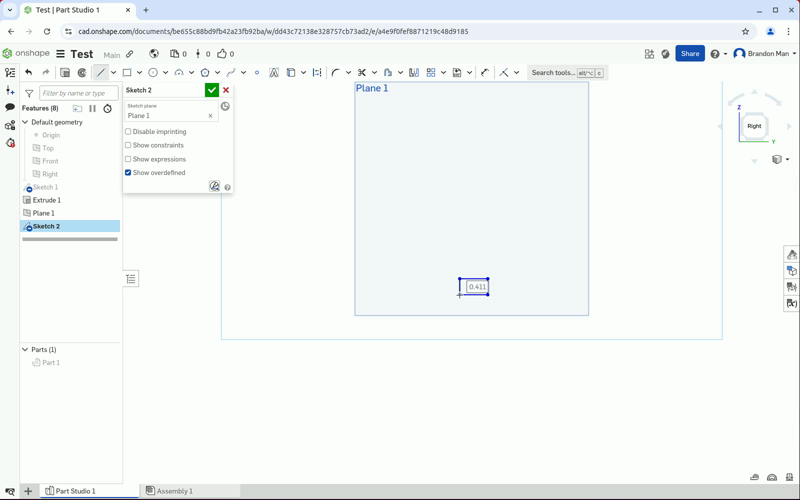
scroll(-6)
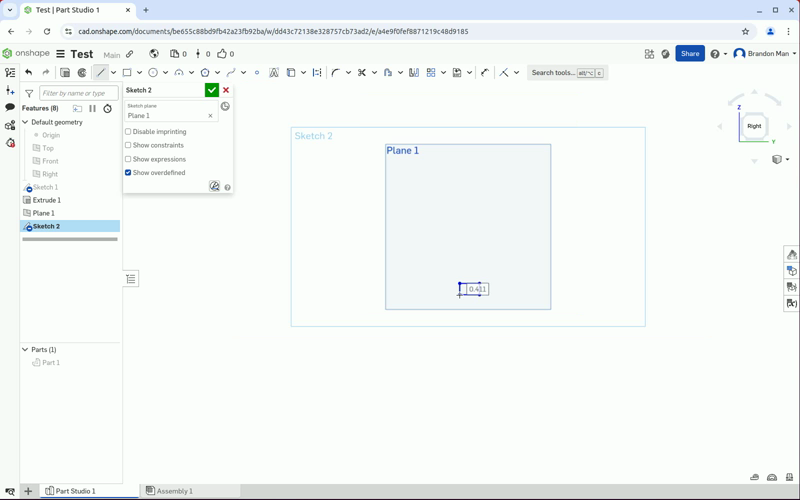
scroll(-6)
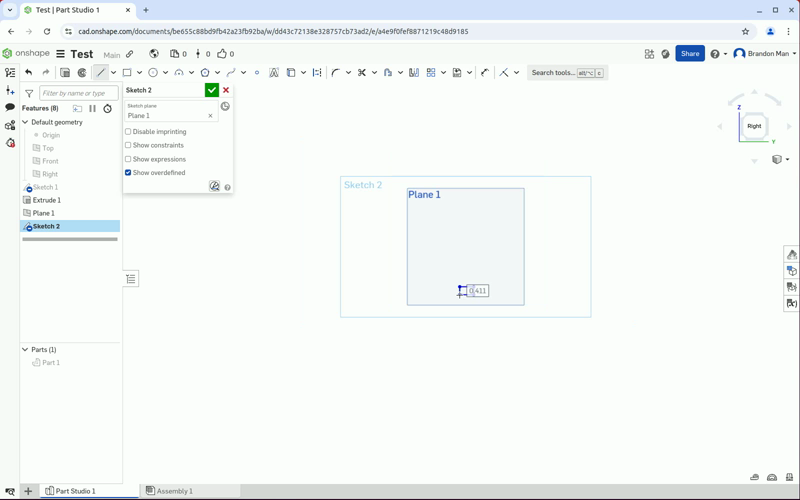
scroll(-6)
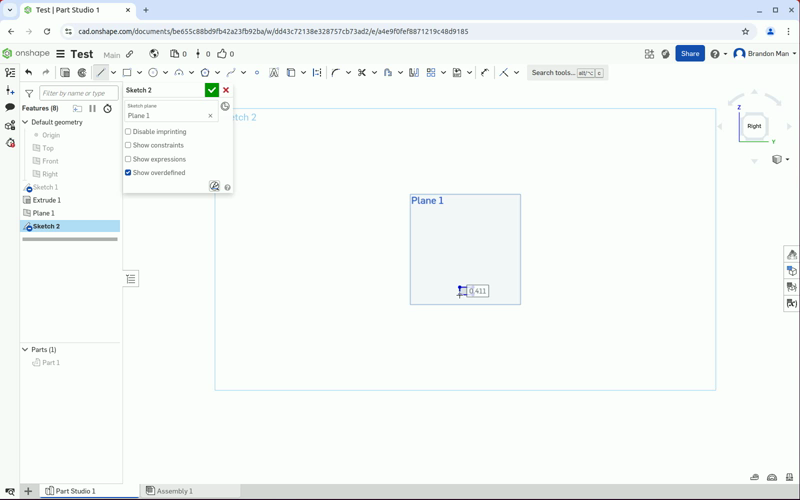
scroll(-6)
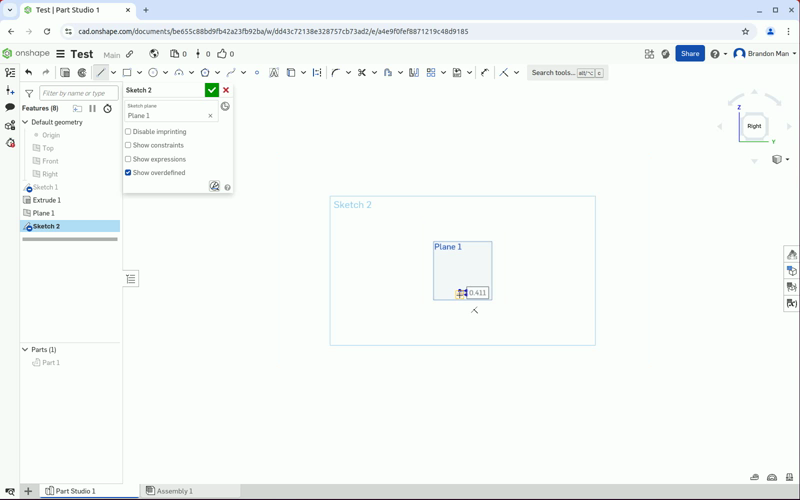
scroll(-6)
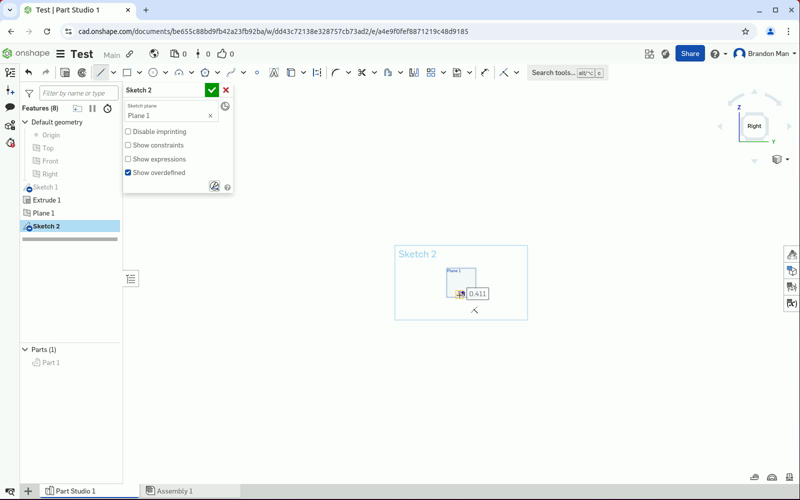
key(esc)
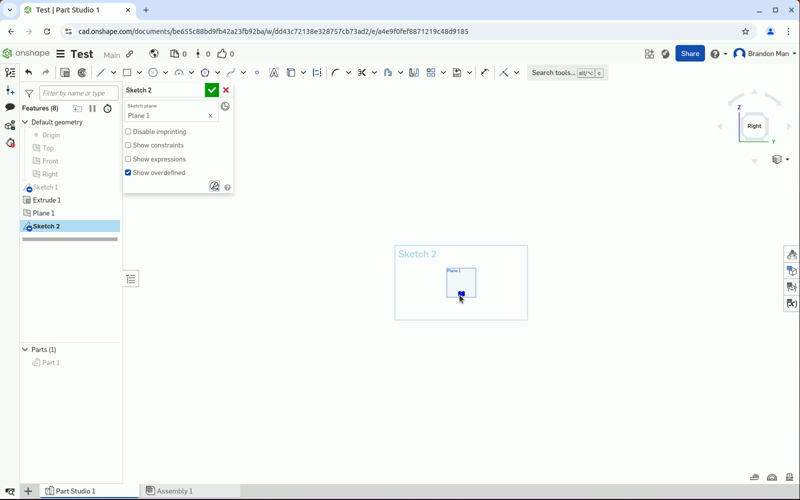
mouse_move(461, 294)
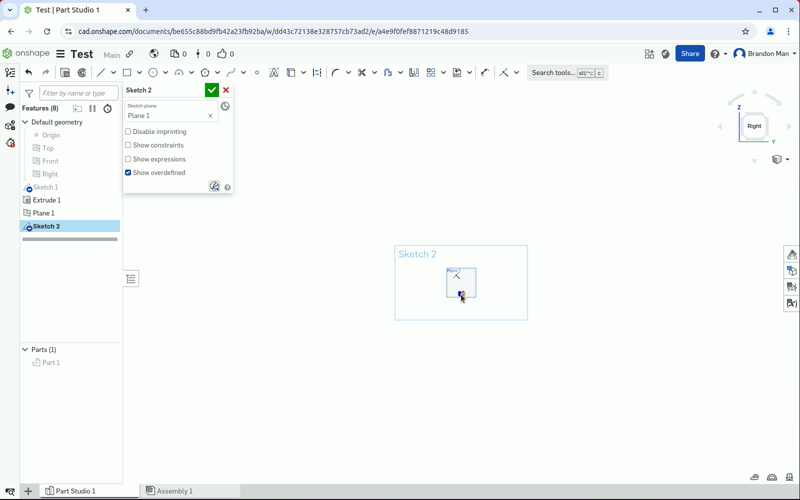
scroll(6)
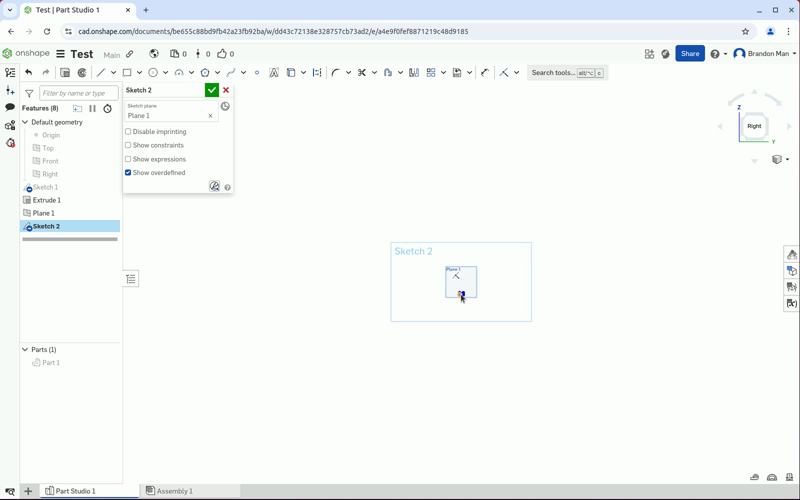
scroll(6)
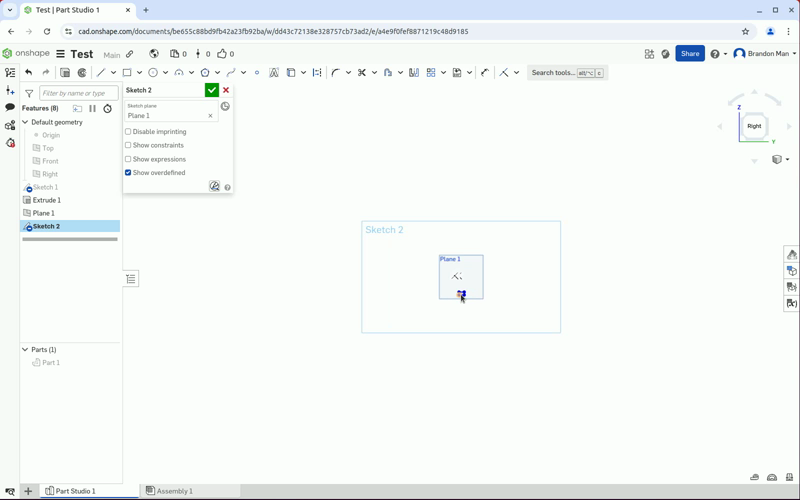
scroll(6)
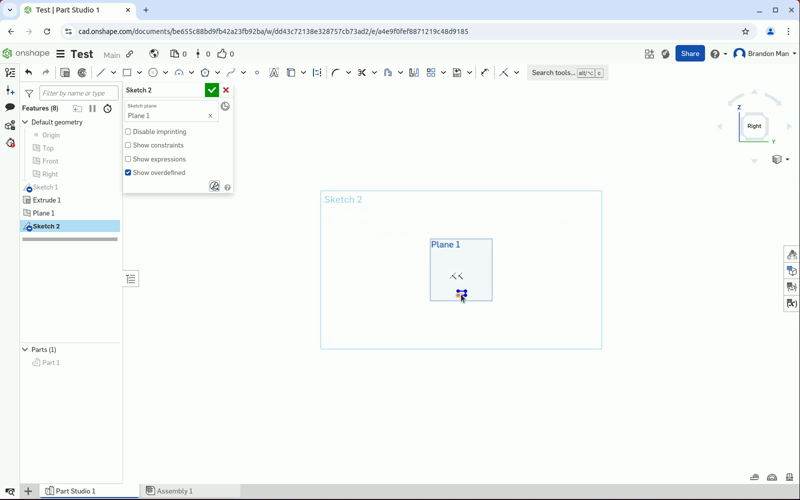
scroll(6)
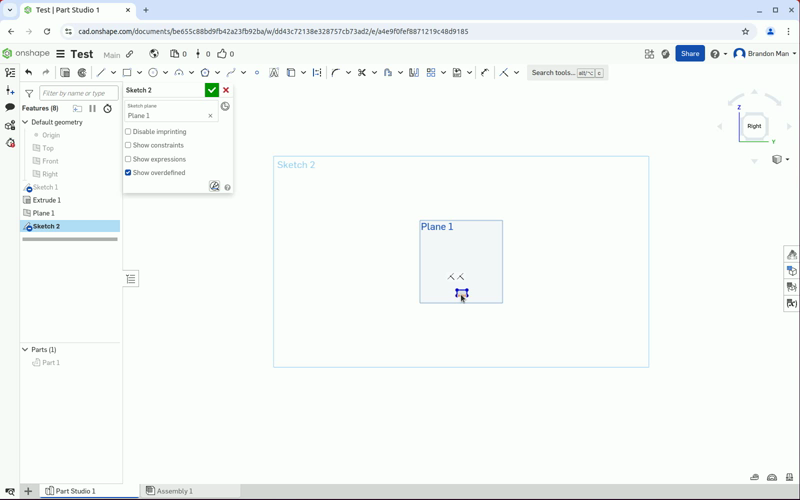
scroll(6)
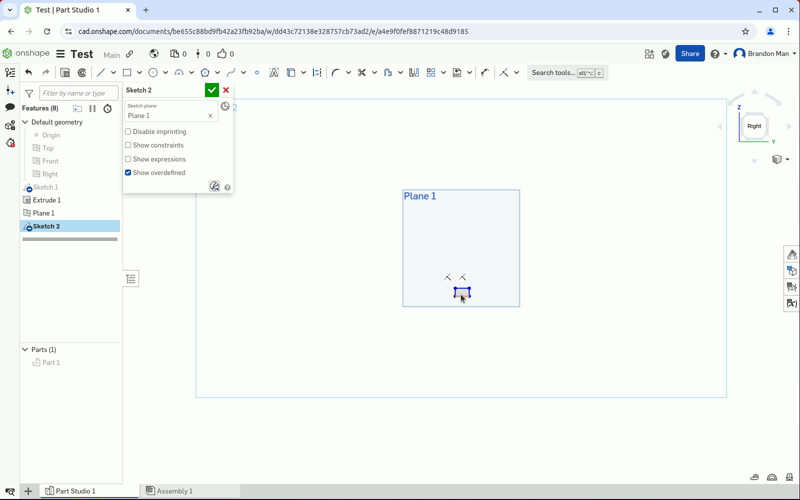
scroll(6)
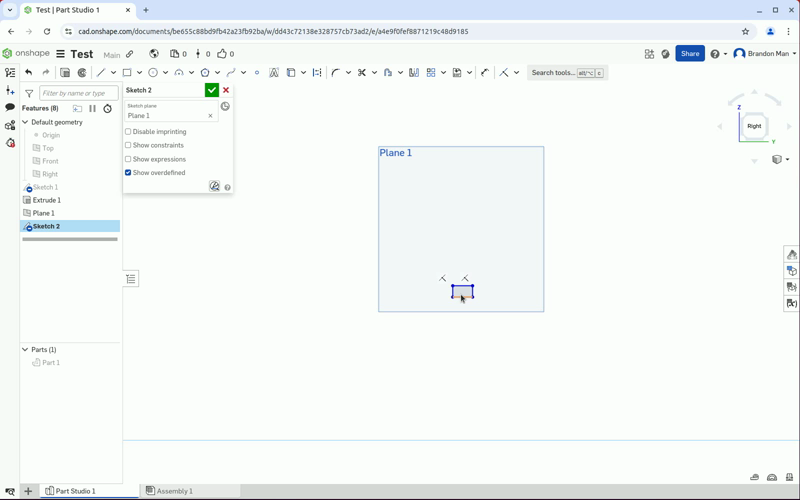
scroll(6)
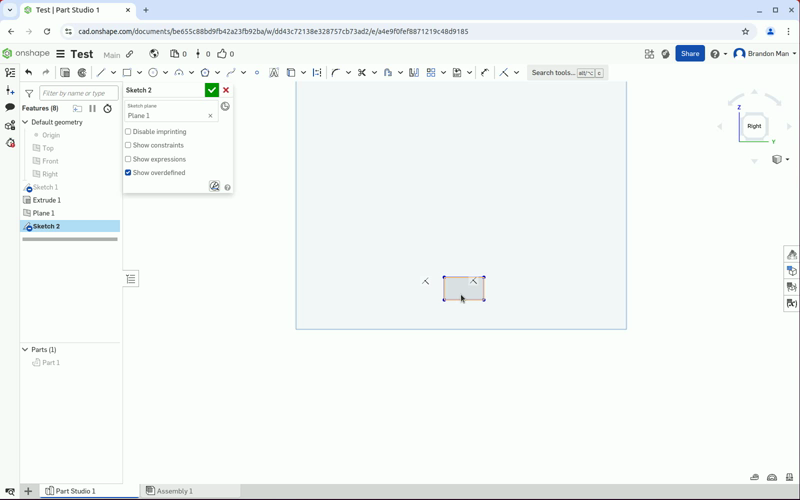
click(461, 294)
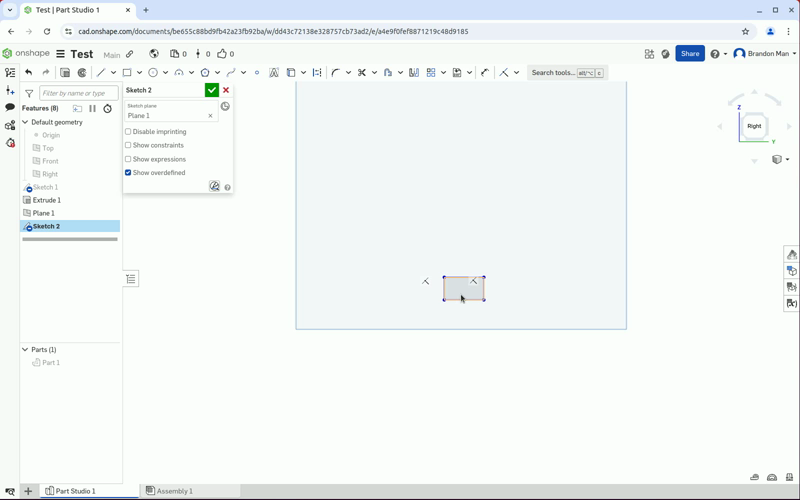
scroll(-6)
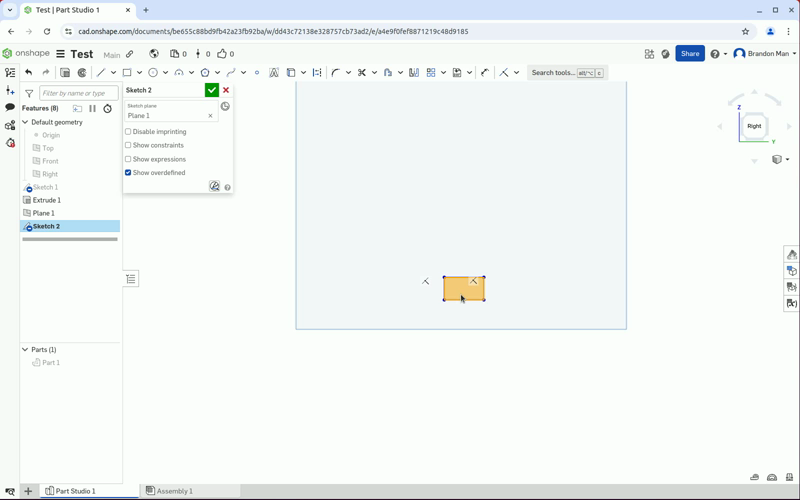
scroll(-6)
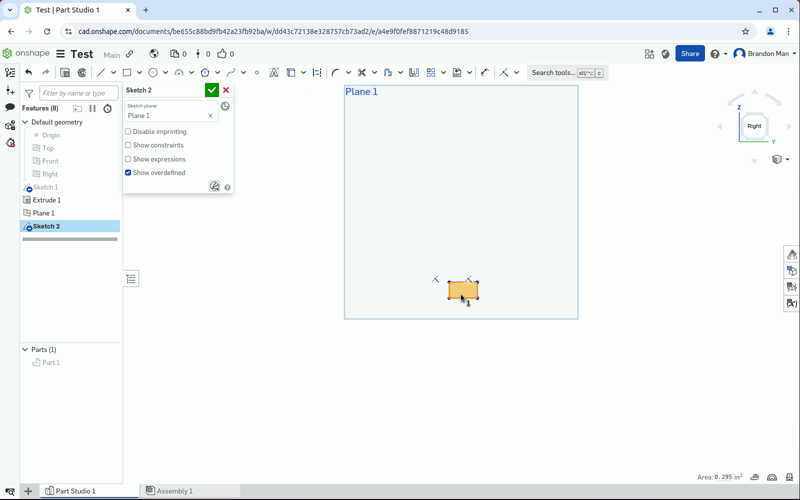
scroll(-6)
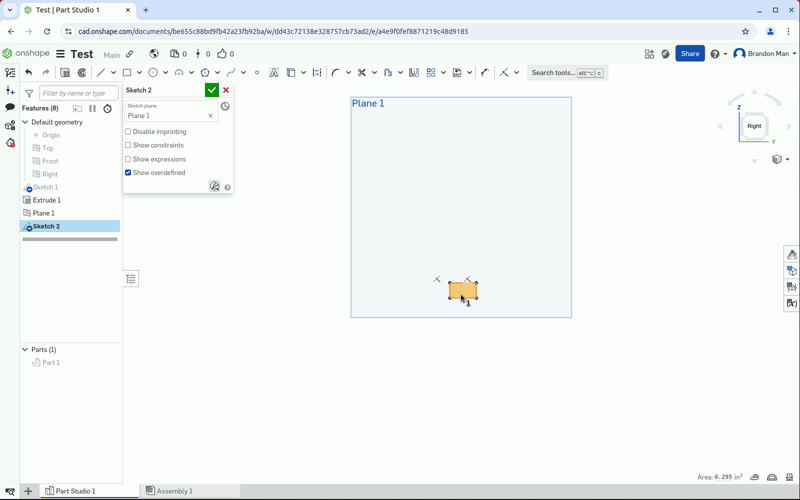
scroll(-6)
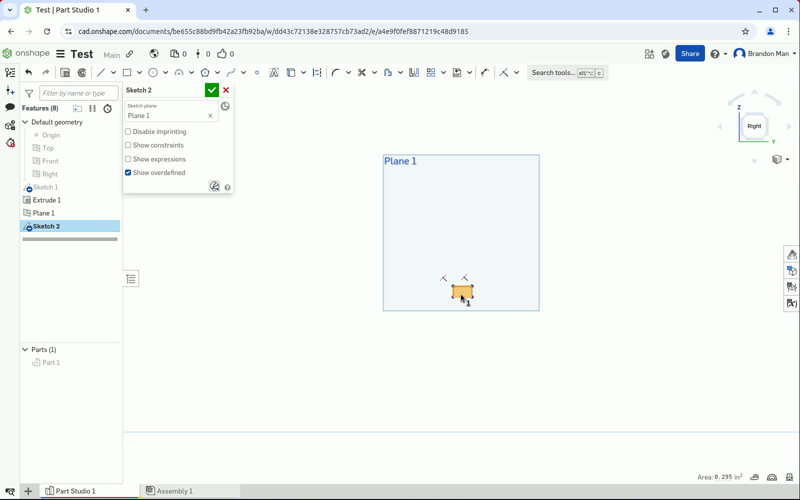
scroll(-6)
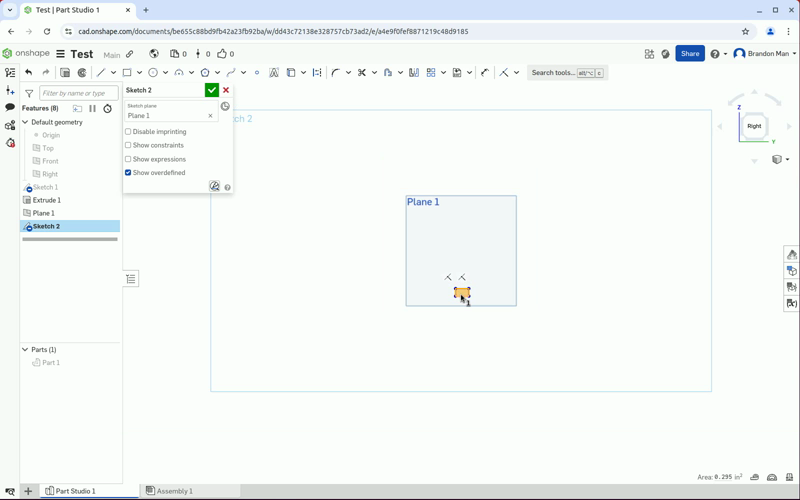
scroll(-6)
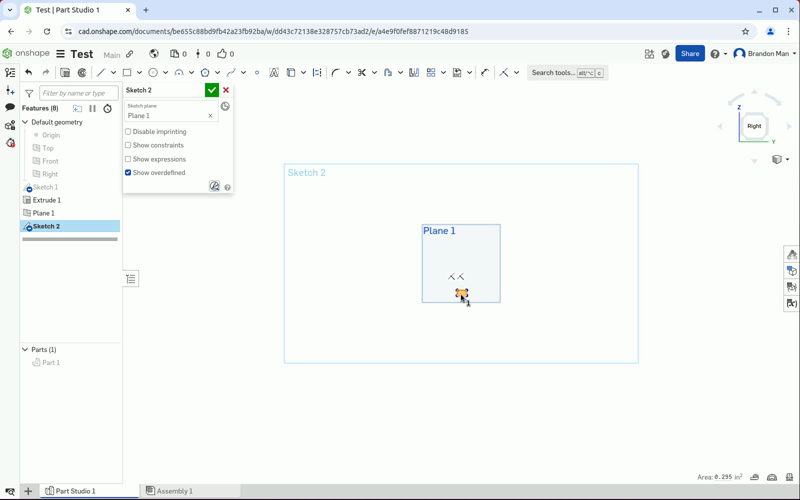
scroll(-6)
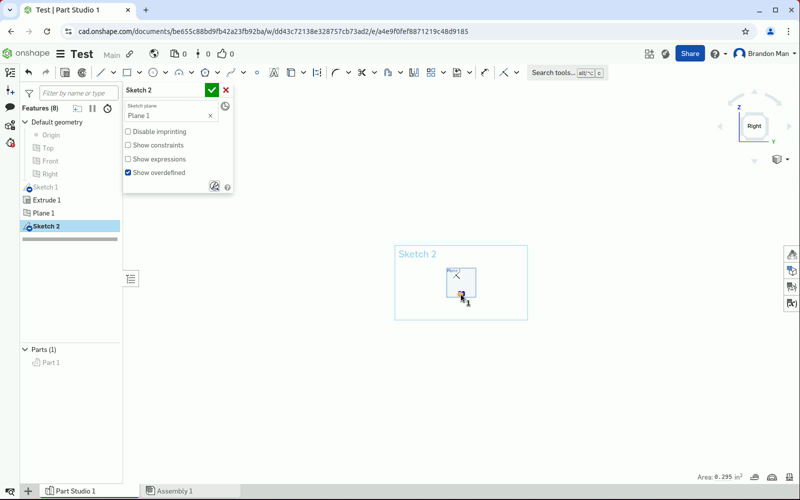
mouse_move(73, 352)
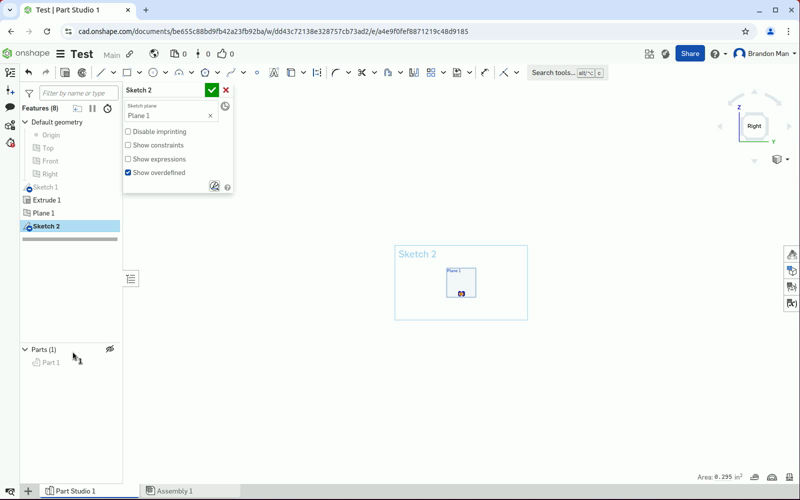
key(shift+y)
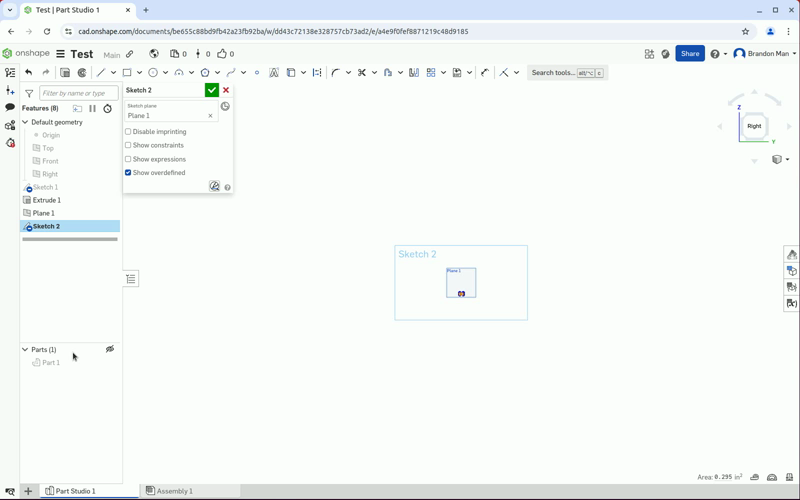
key(shift+e)
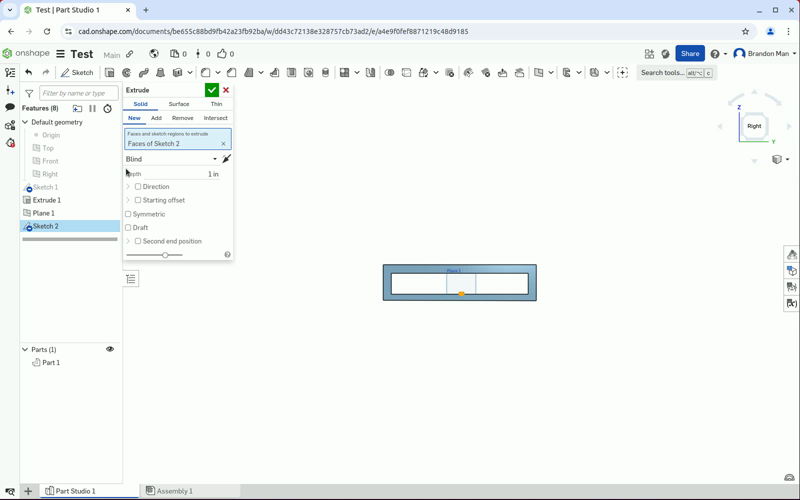
mouse_move(143, 106)
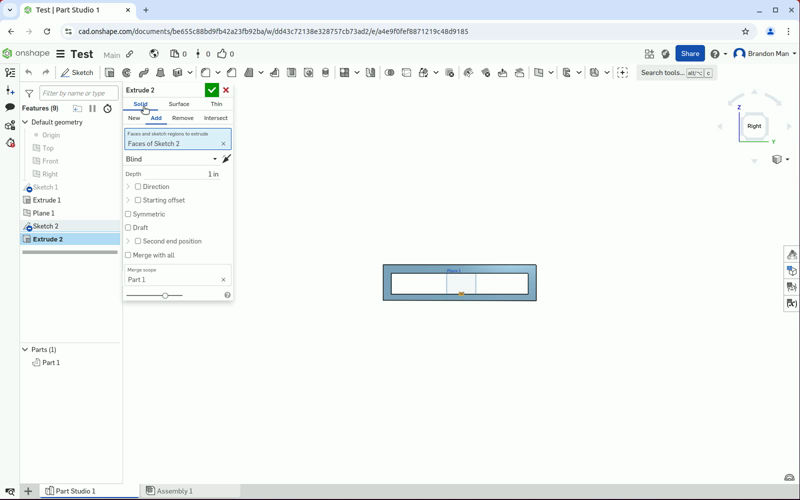
click(143, 106)
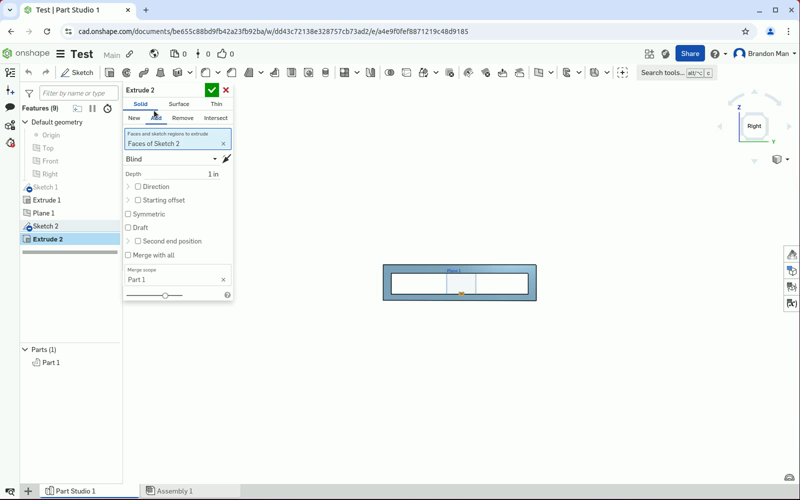
mouse_move(186, 120)
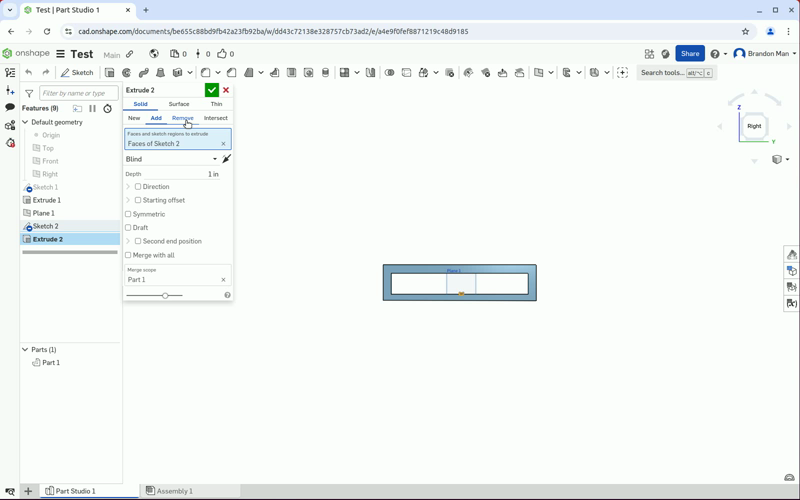
click(186, 120)
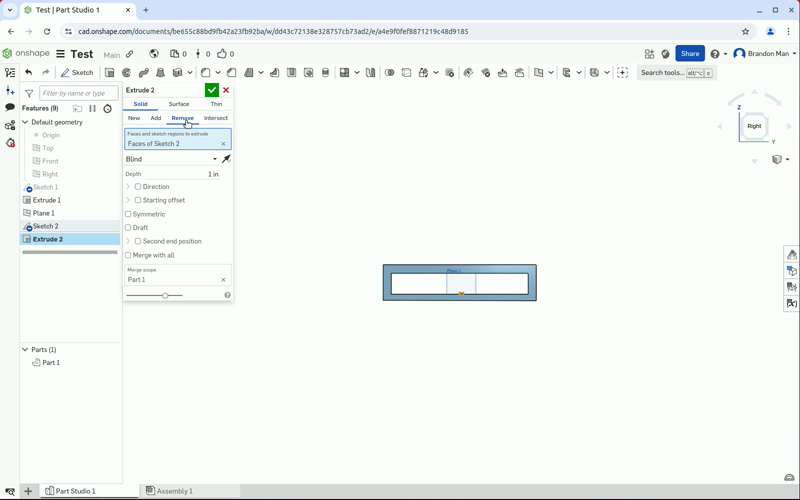
key(tab, 4)
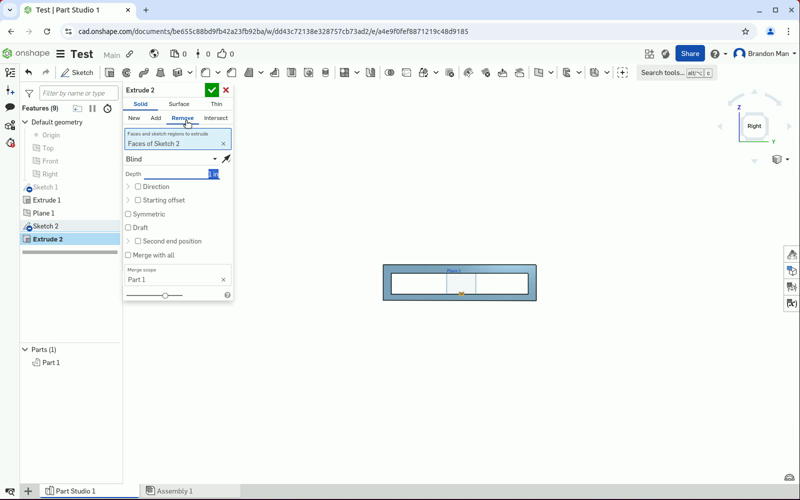
text(0.241)
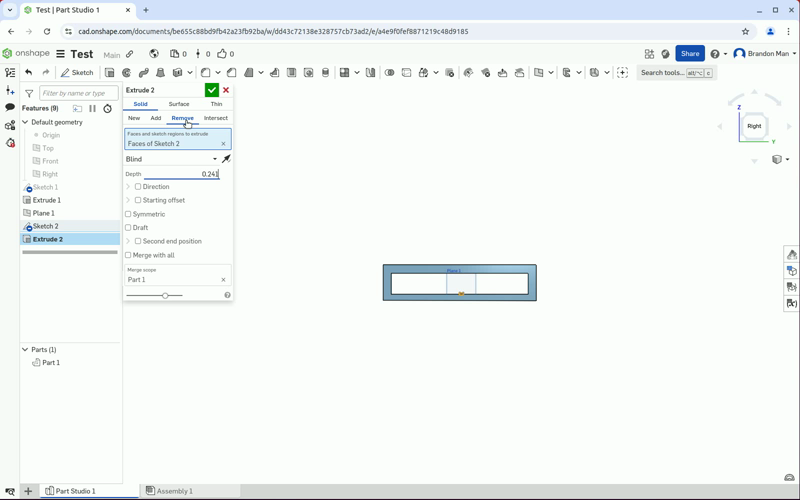
key(tab, 6)
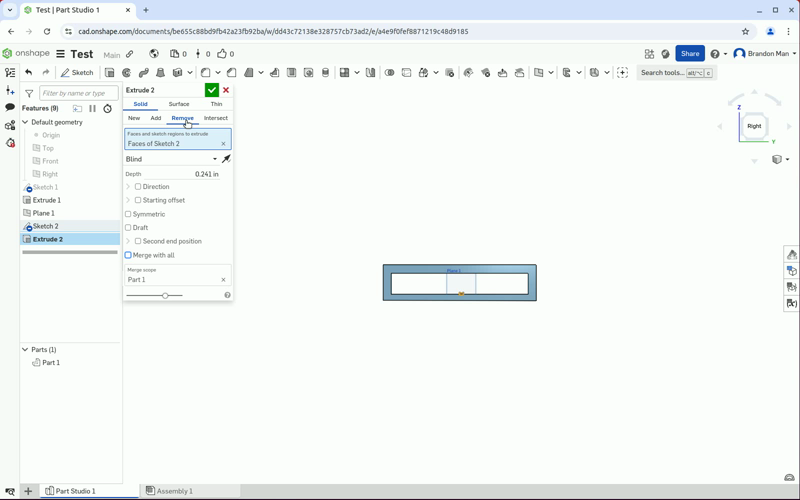
key(space)
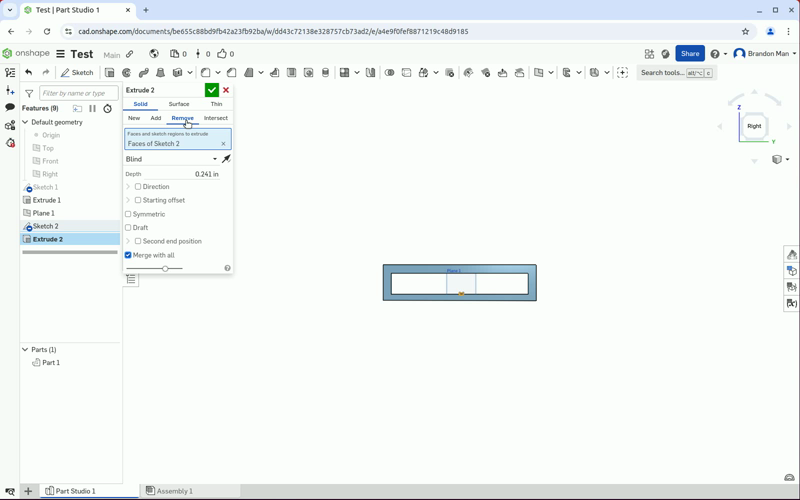
key(enter)
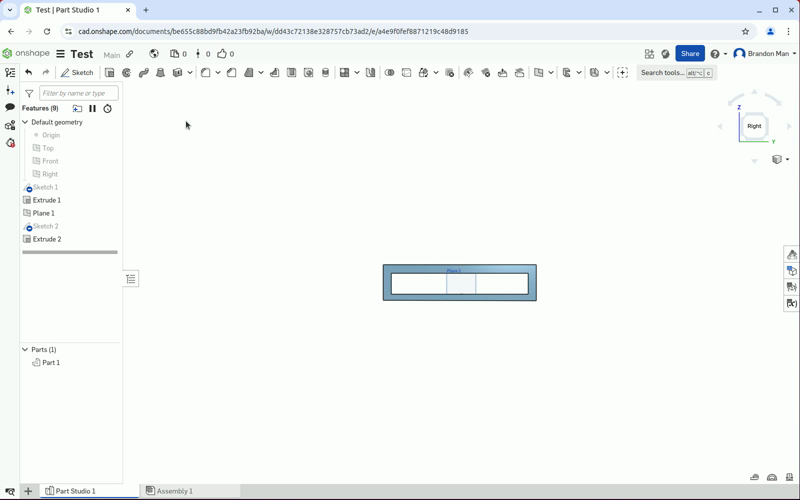
key(shift+h)
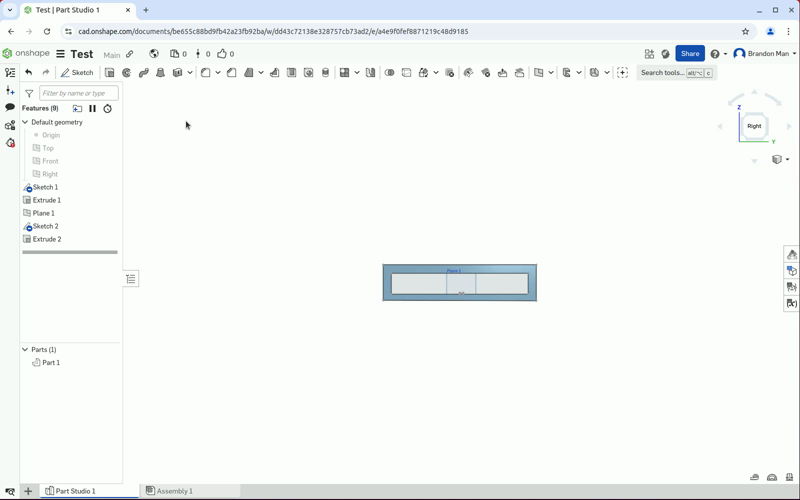
key(shift+h)
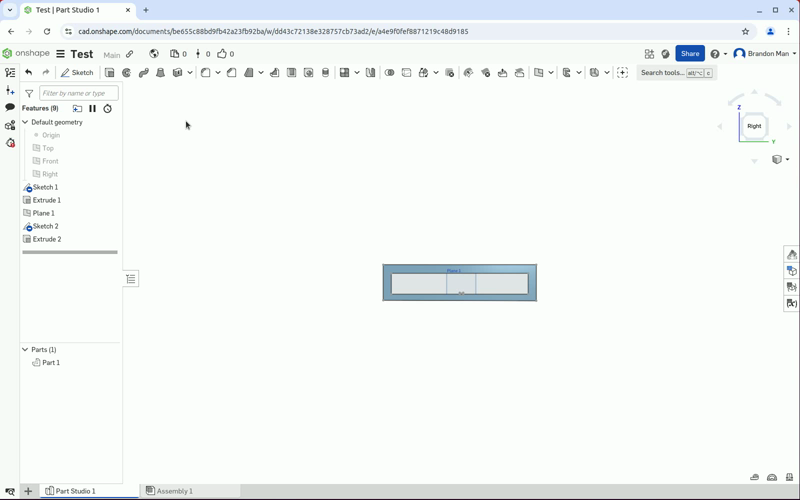
key(shift+7)
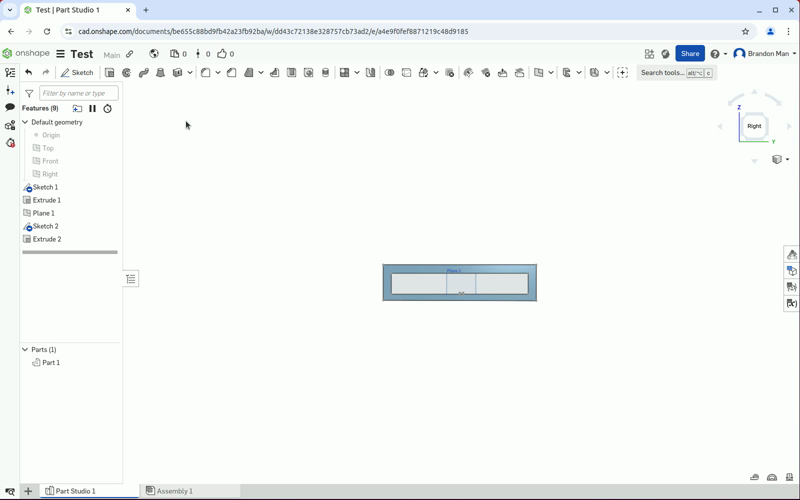
key(right, 2)
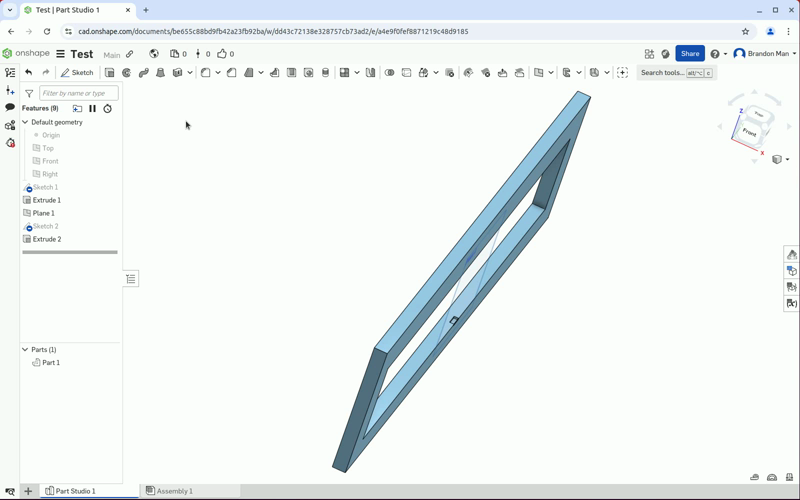
key(down, 2)
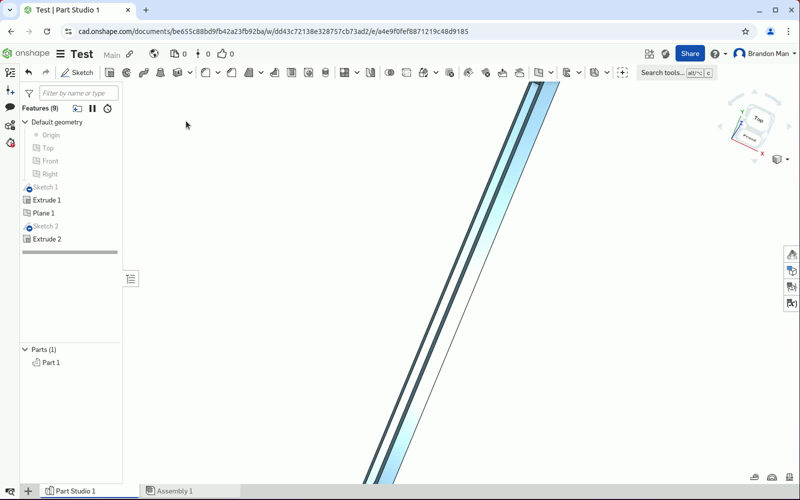
key(up, 2)
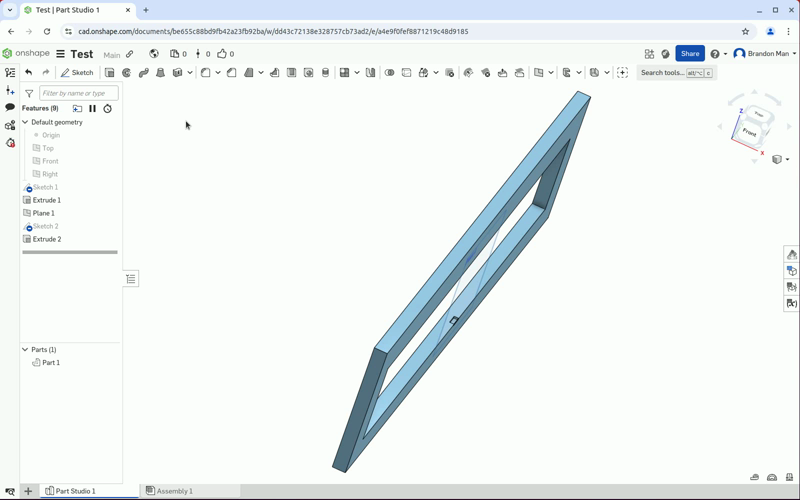
key(left, 2)
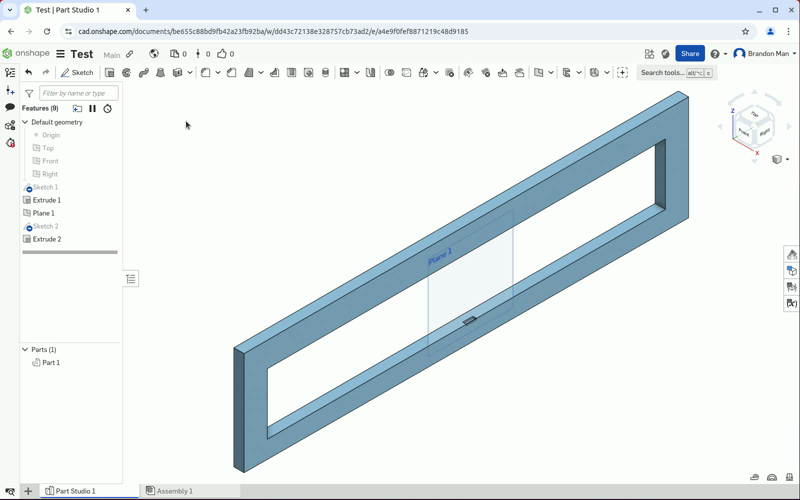
mouse_move(73, 189)
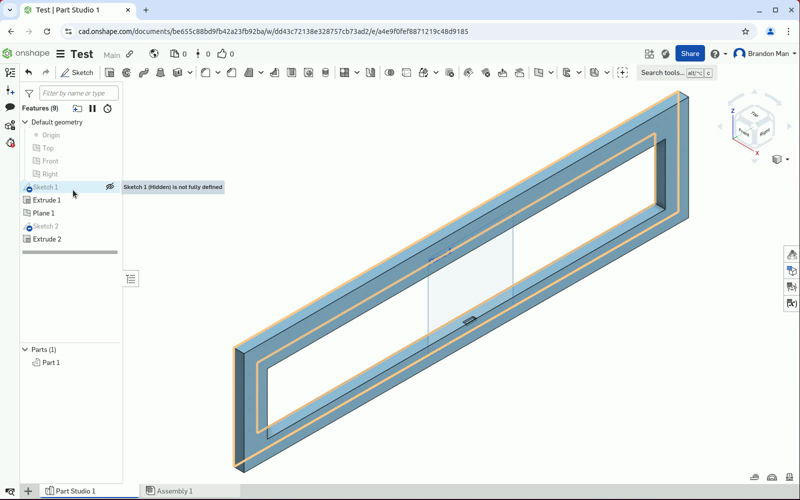
click(73, 189)